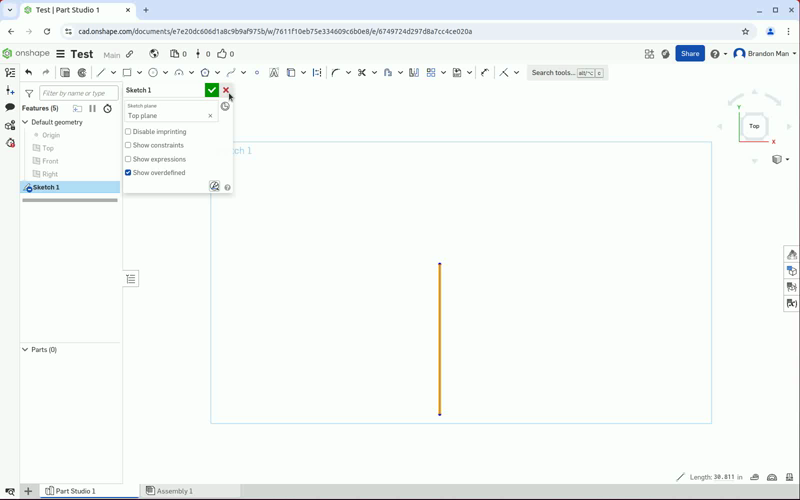
key(shift+h)
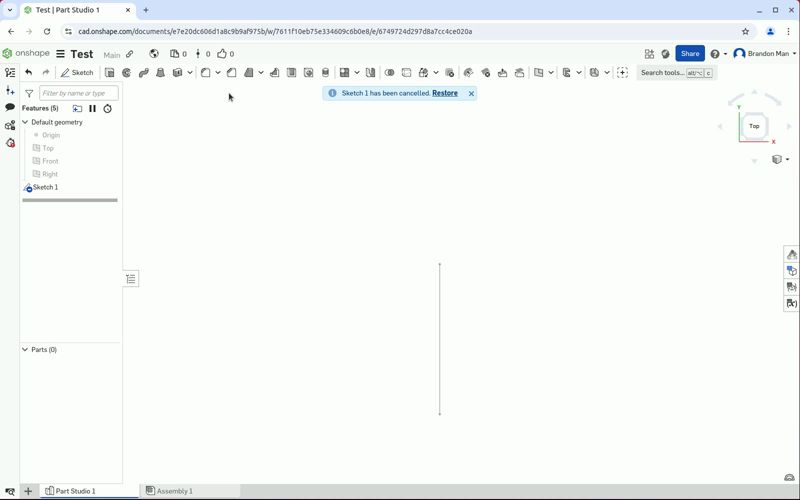
mouse_move(73, 352)
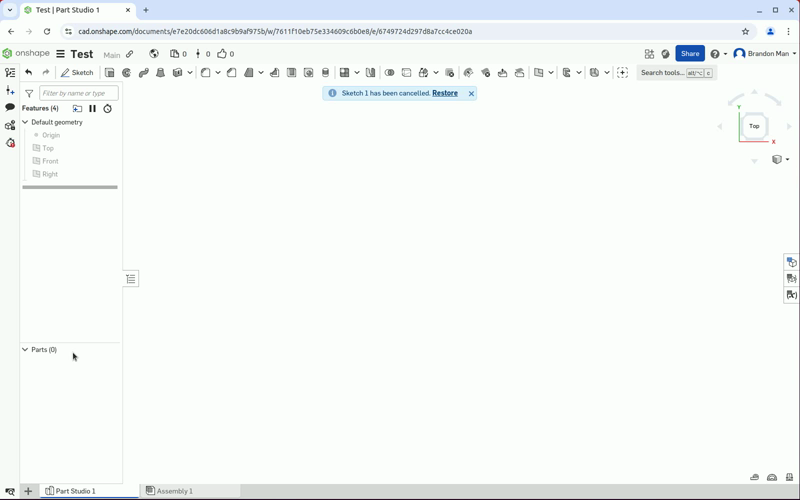
key(y)
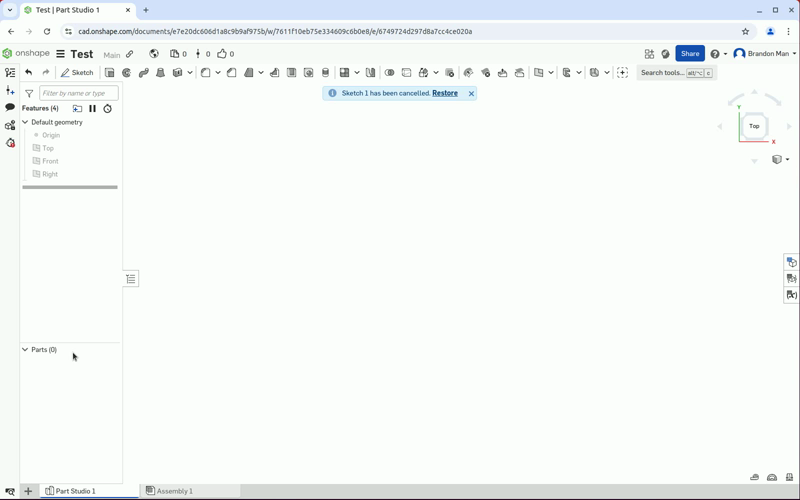
key(shift+p)
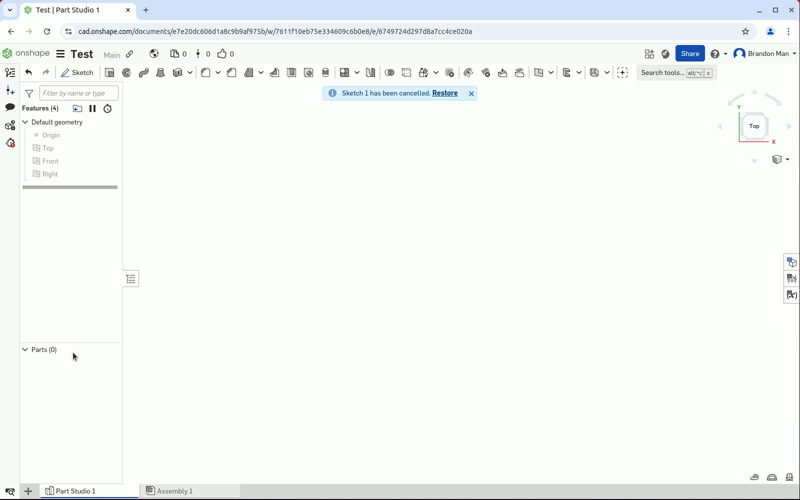
key(space)
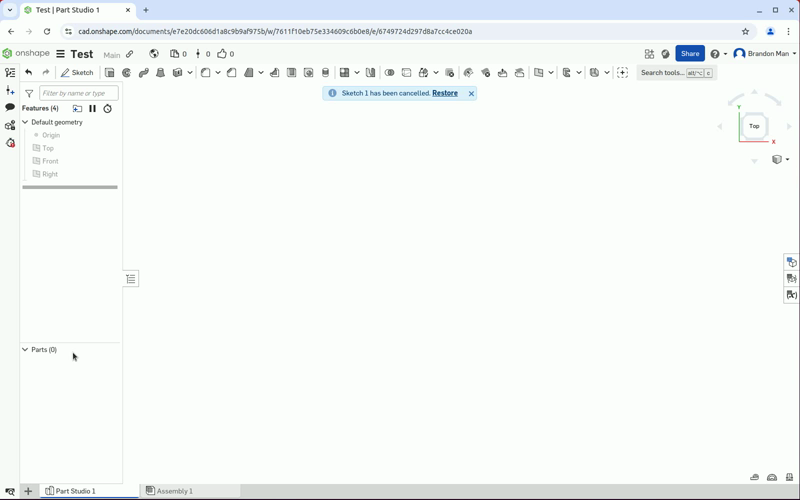
key_down(shift)
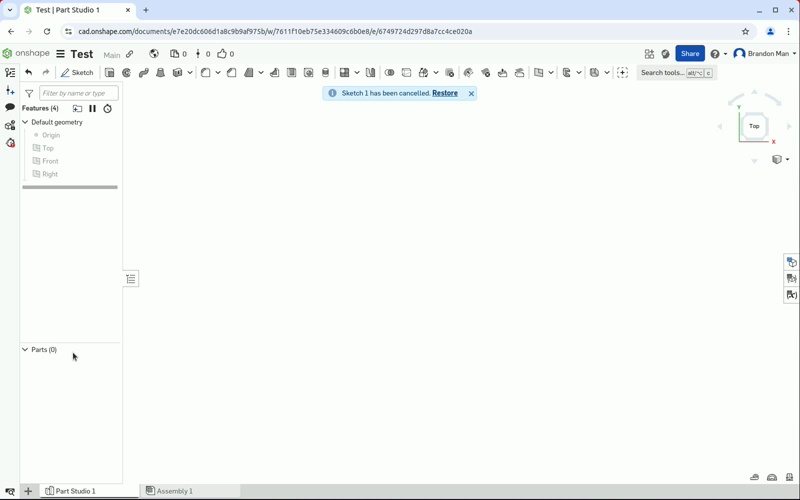
key(up)
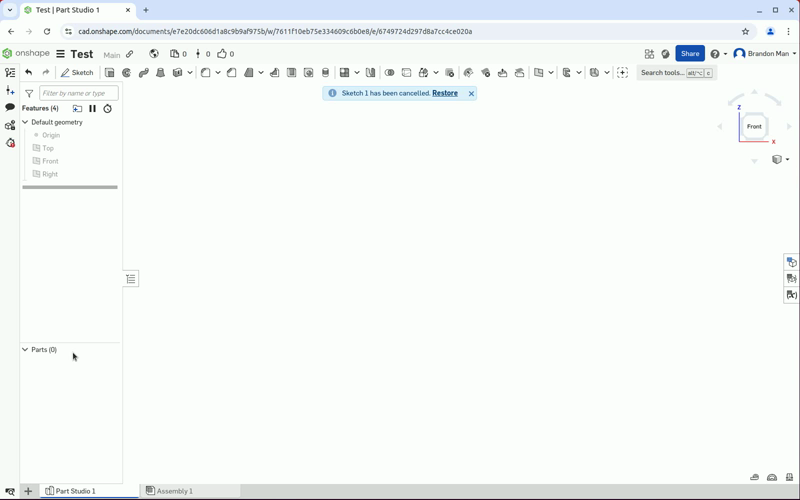
key_up(shift)
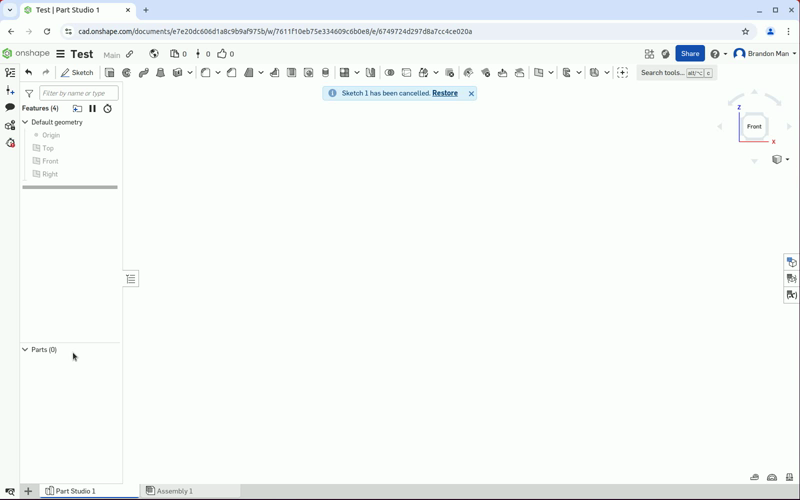
mouse_move(73, 352)
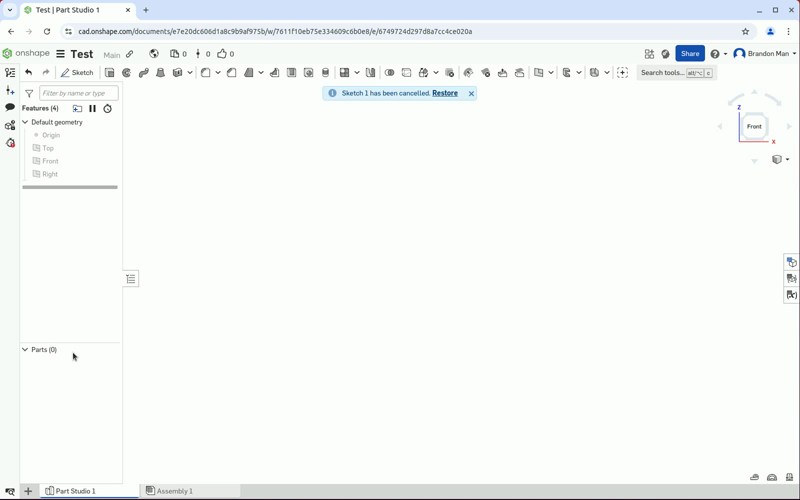
key(shift+y)
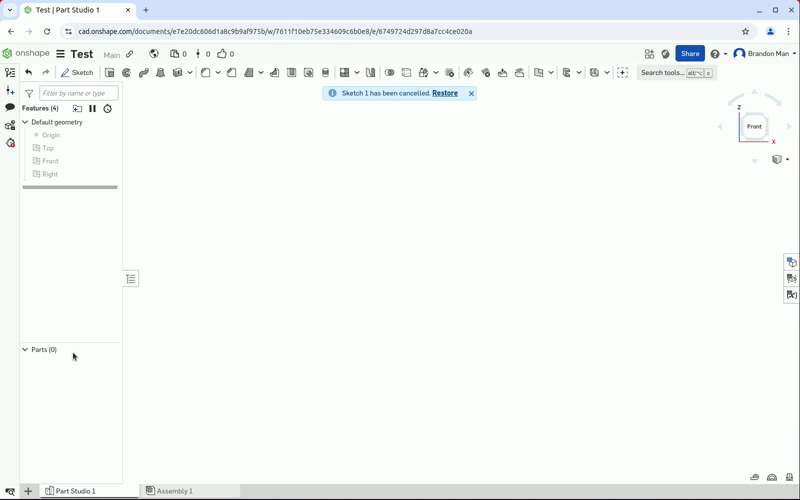
key(shift+s)
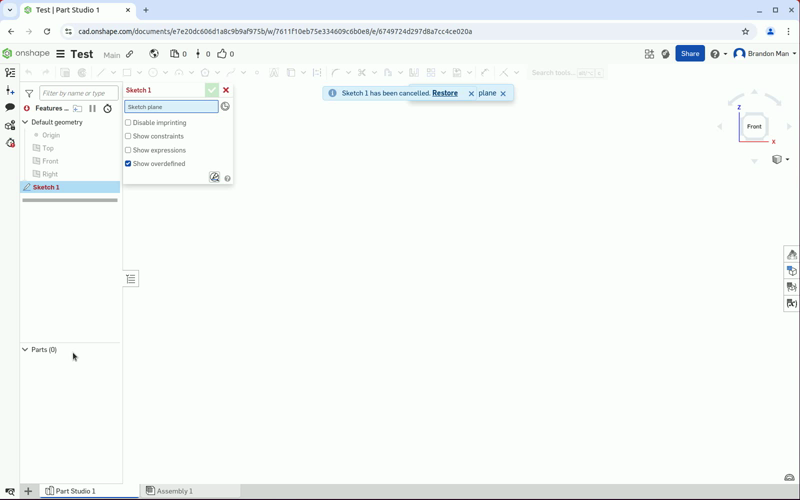
mouse_move(73, 163)
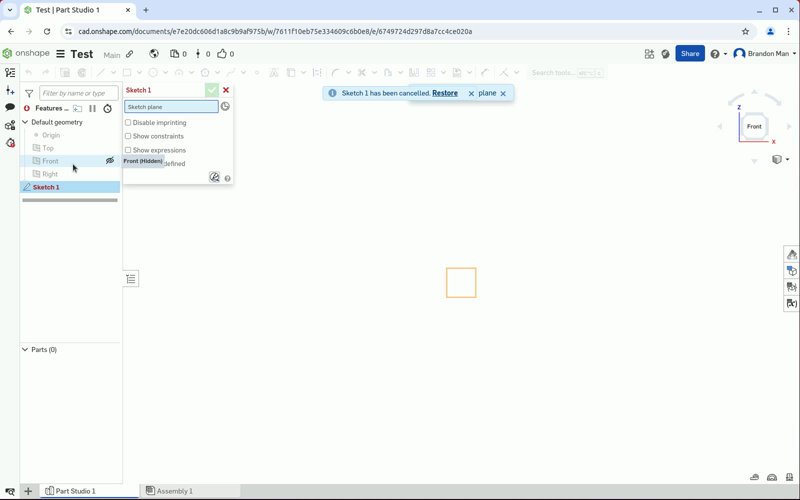
click(73, 163)
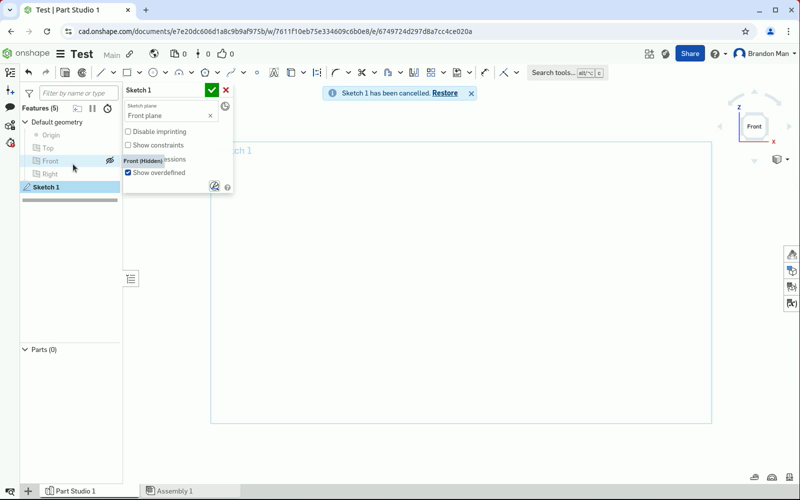
mouse_move(73, 352)
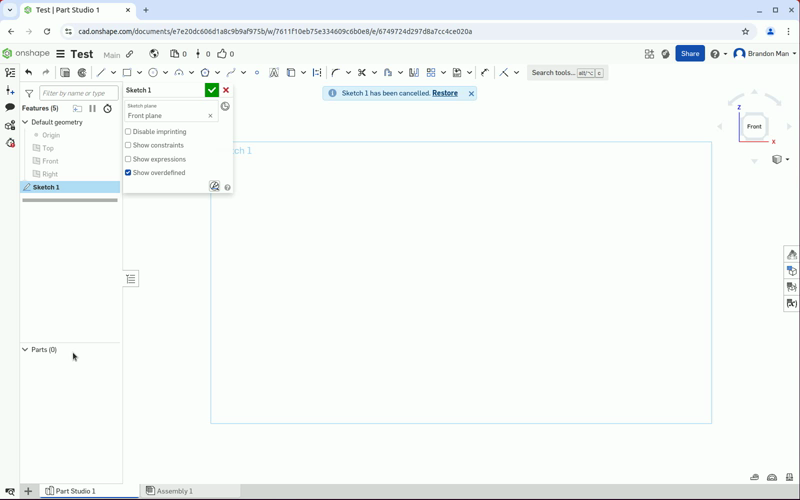
key(y)
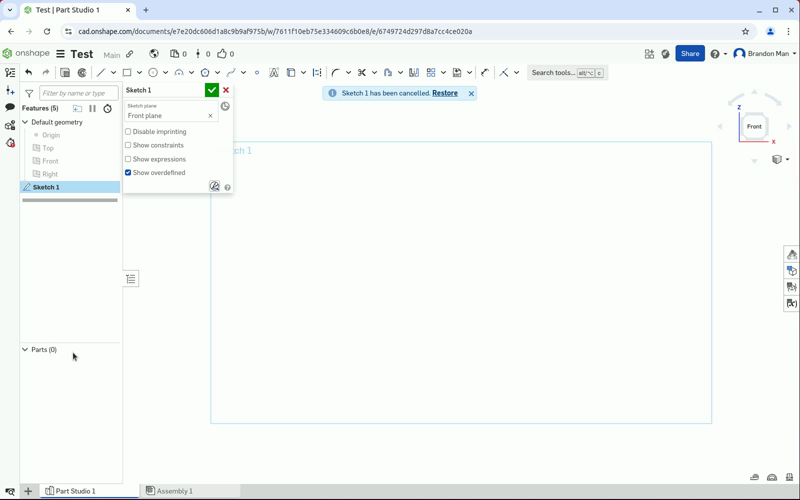
key(l)
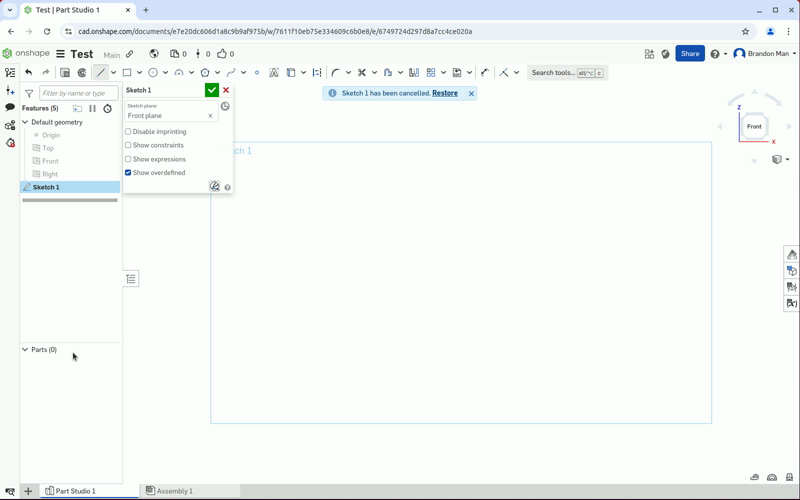
key_down(shift)
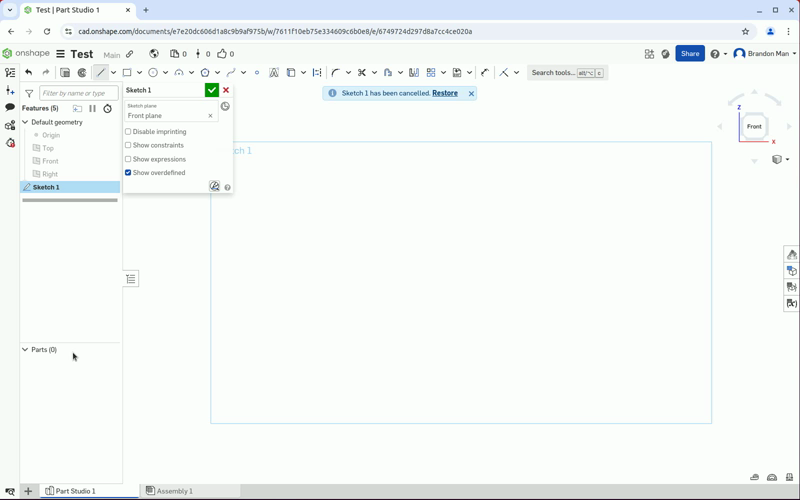
mouse_move(348, 288)
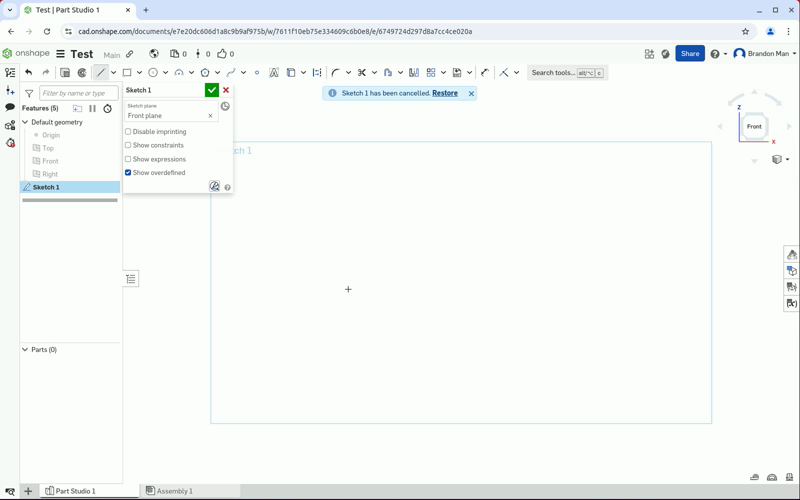
click(348, 288)
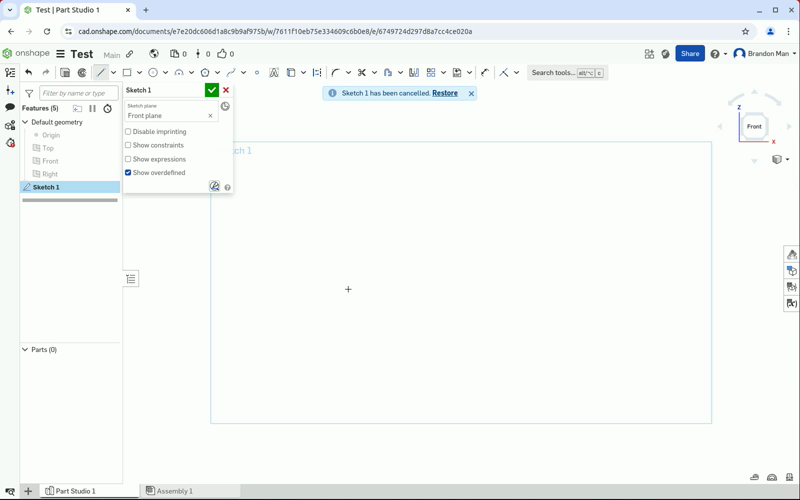
key_up(shift)
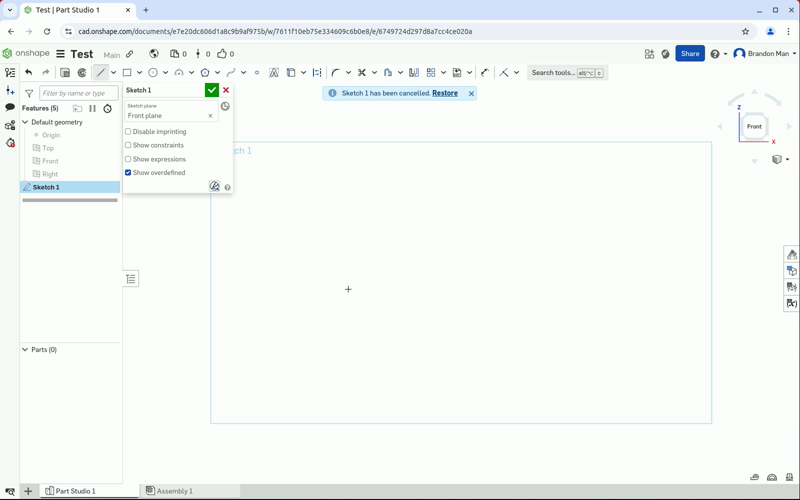
key_down(shift)
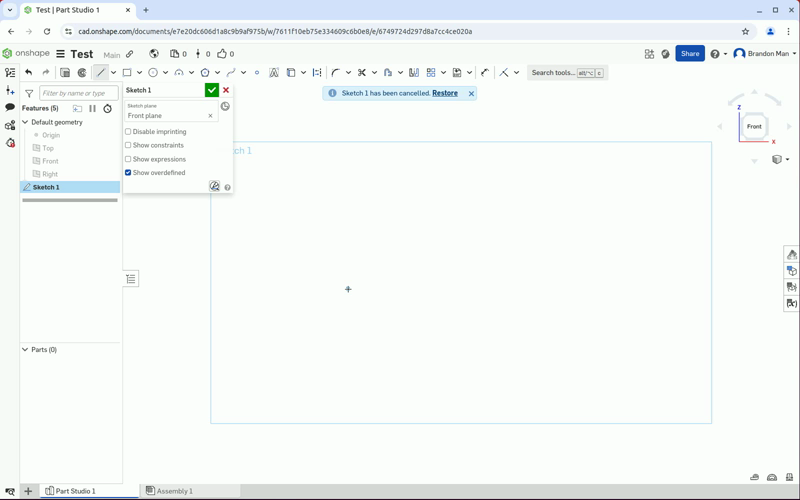
mouse_move(378, 288)
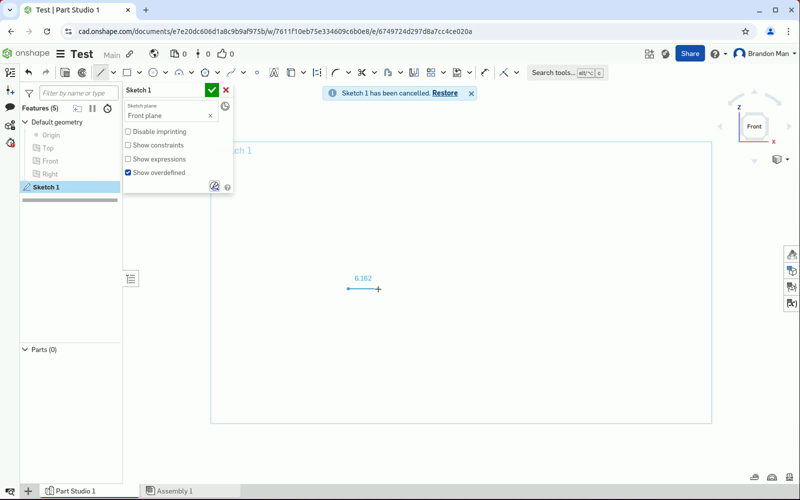
mouse_move(378, 288)
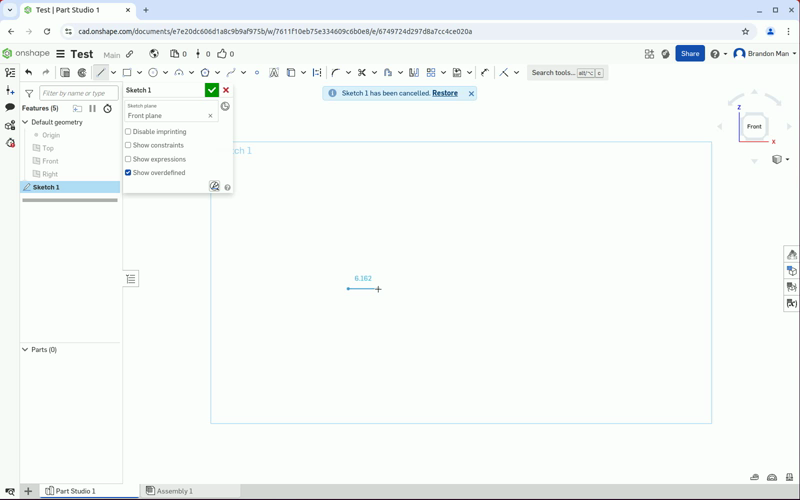
click(378, 288)
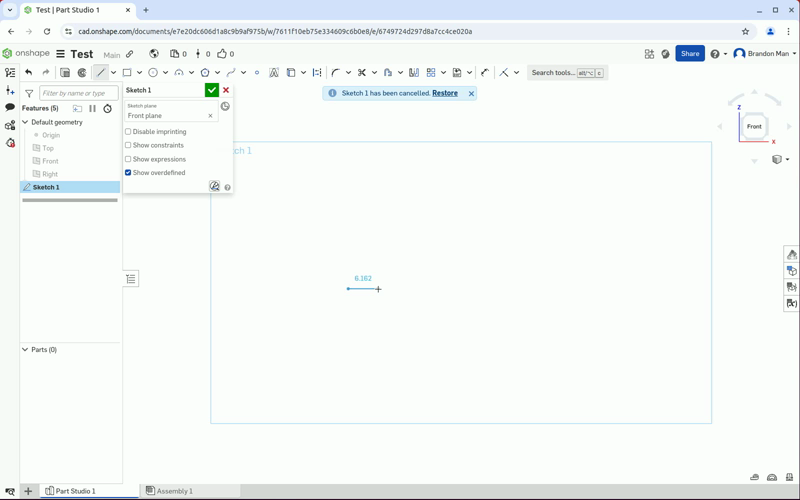
key_up(shift)
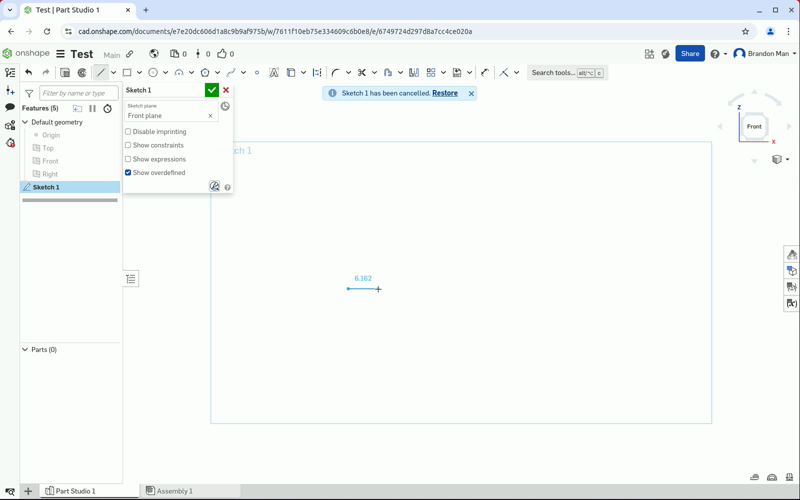
key_down(shift)
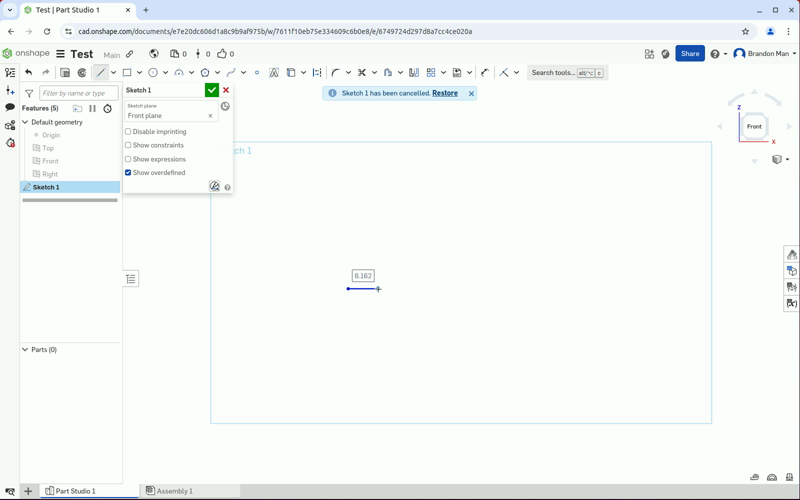
mouse_move(408, 288)
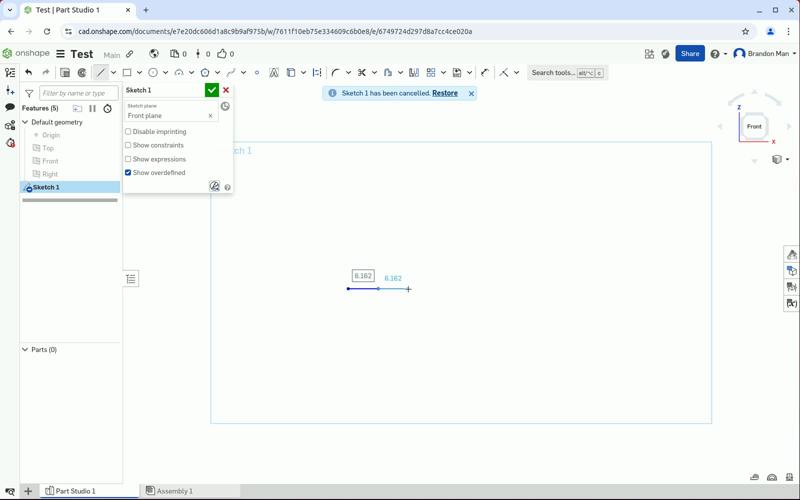
mouse_move(378, 251)
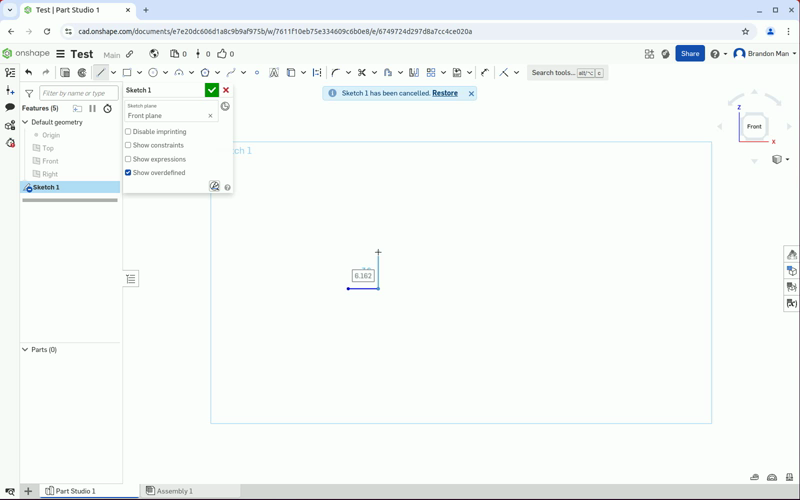
click(378, 251)
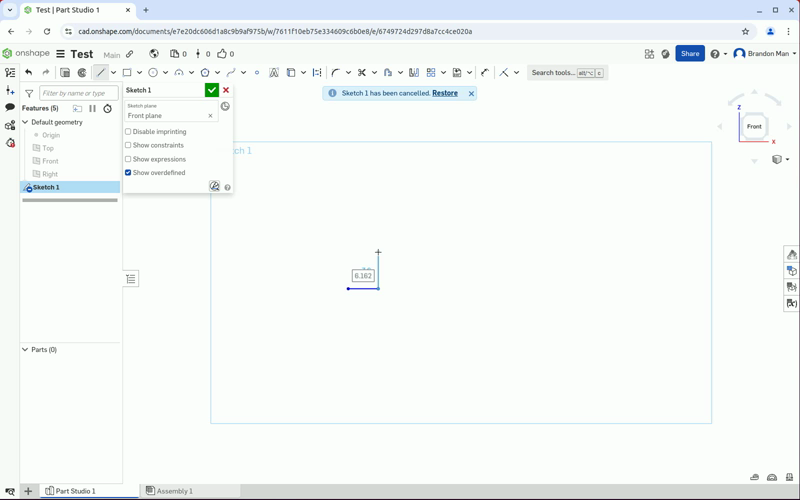
key_up(shift)
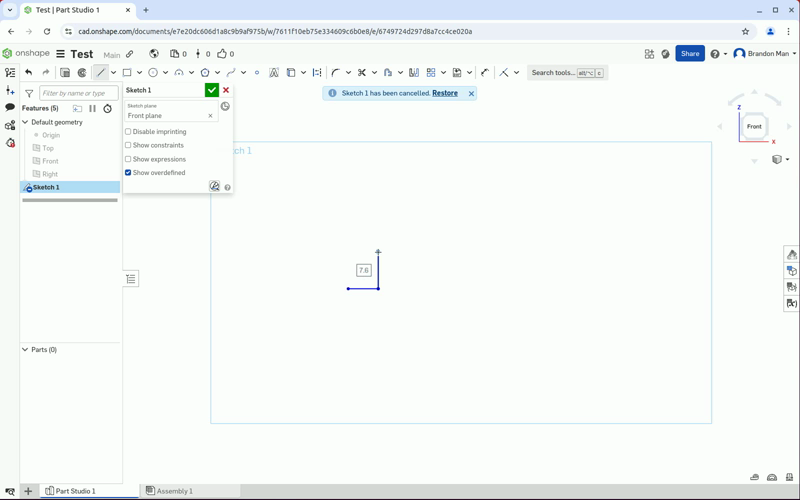
key_down(shift)
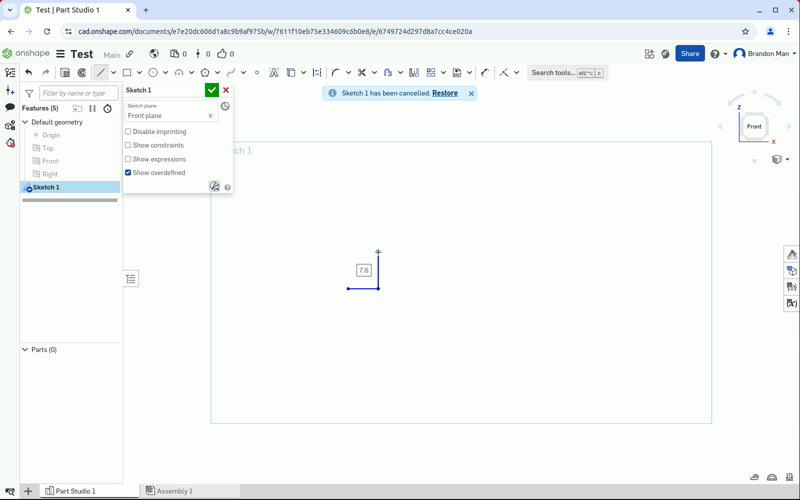
mouse_move(408, 251)
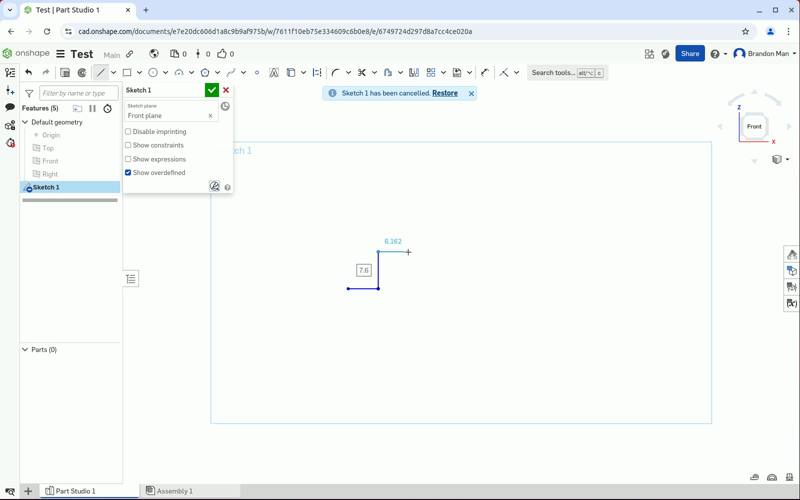
mouse_move(348, 251)
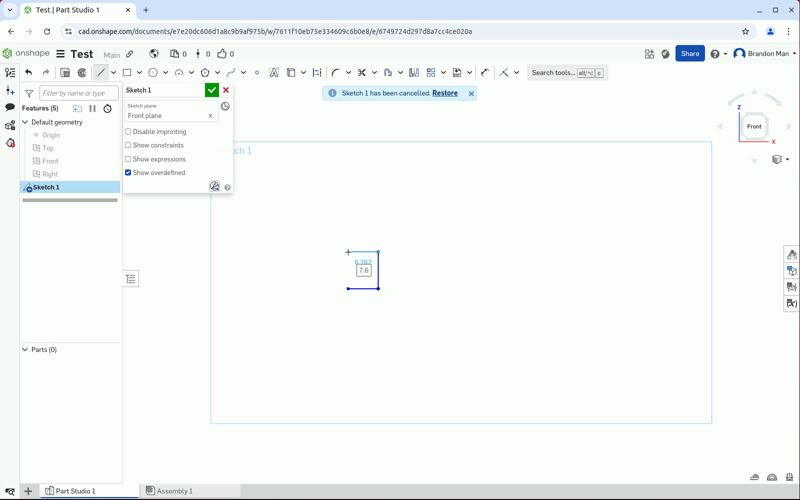
click(348, 251)
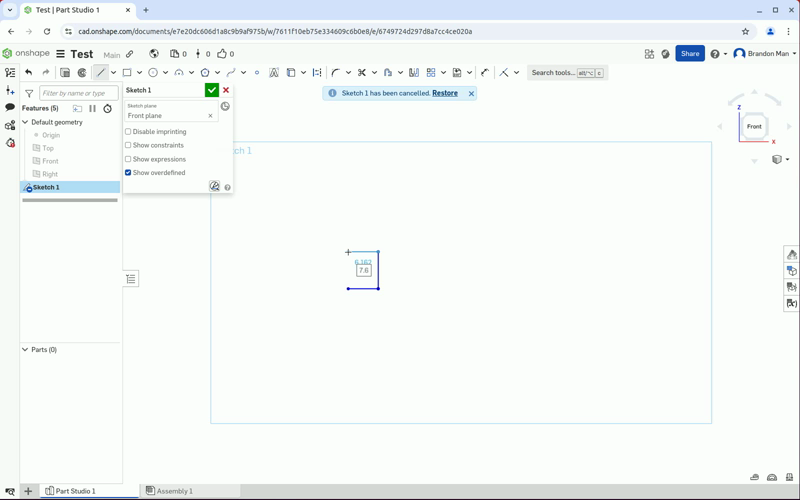
key_up(shift)
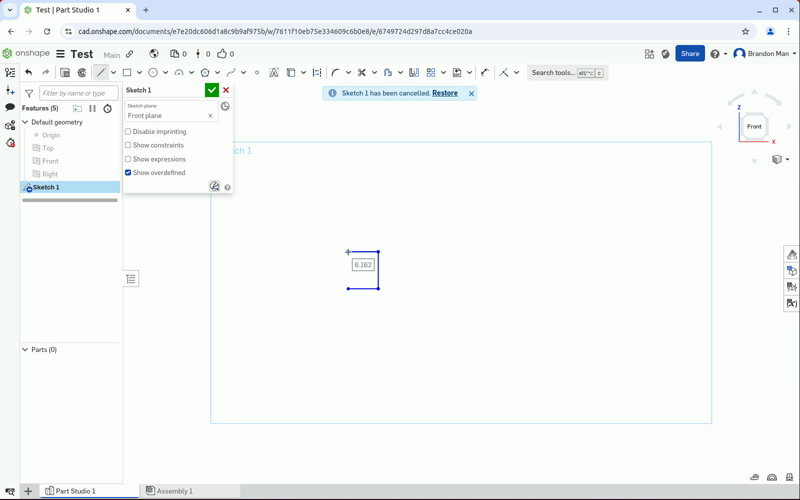
mouse_move(378, 251)
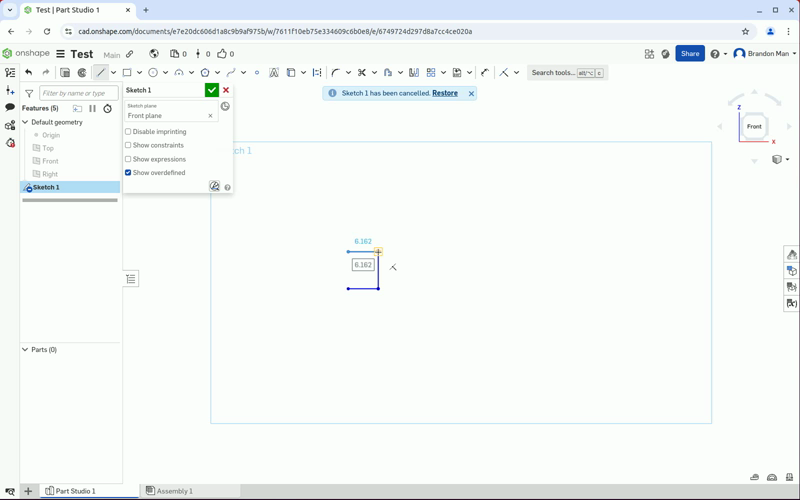
key_down(shift)
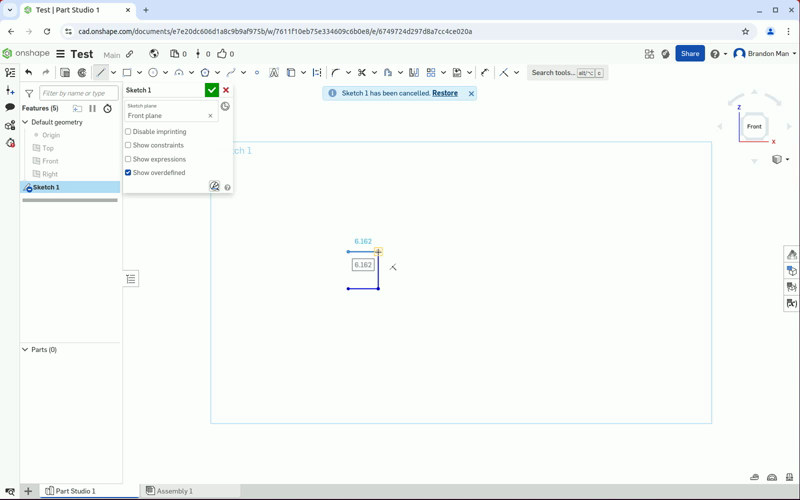
mouse_move(348, 288)
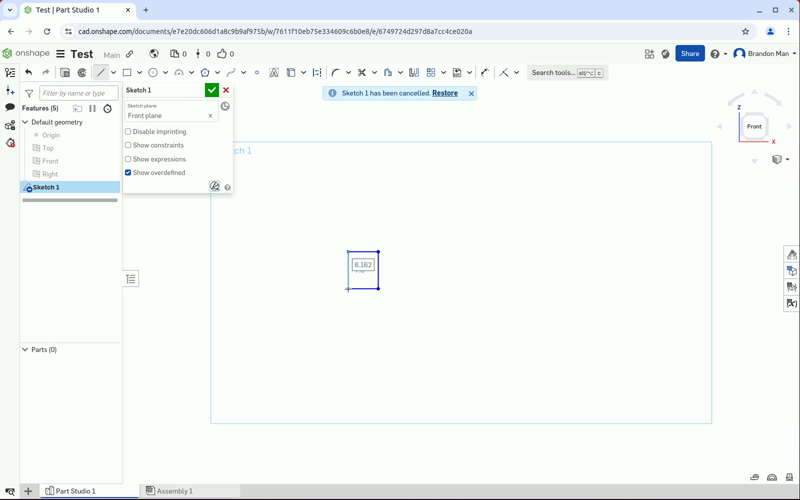
key_up(shift)
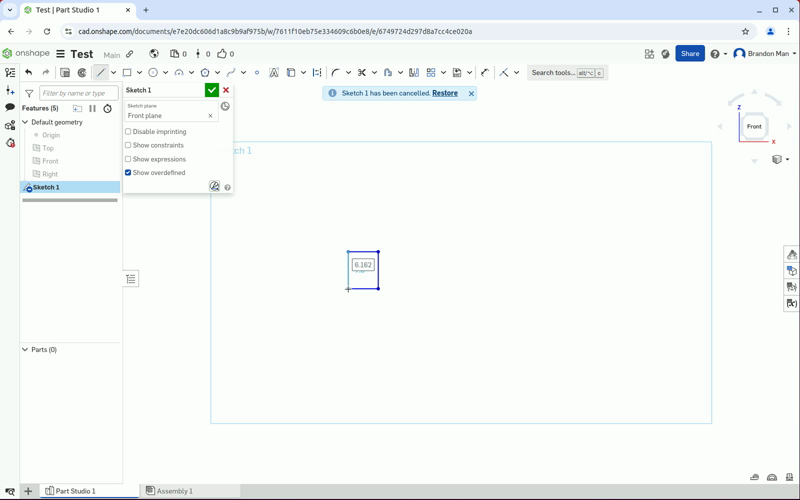
click(348, 288)
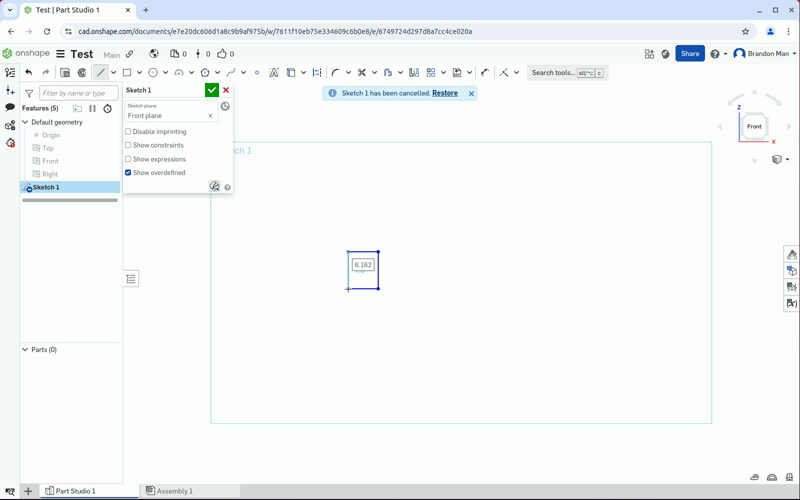
key(esc)
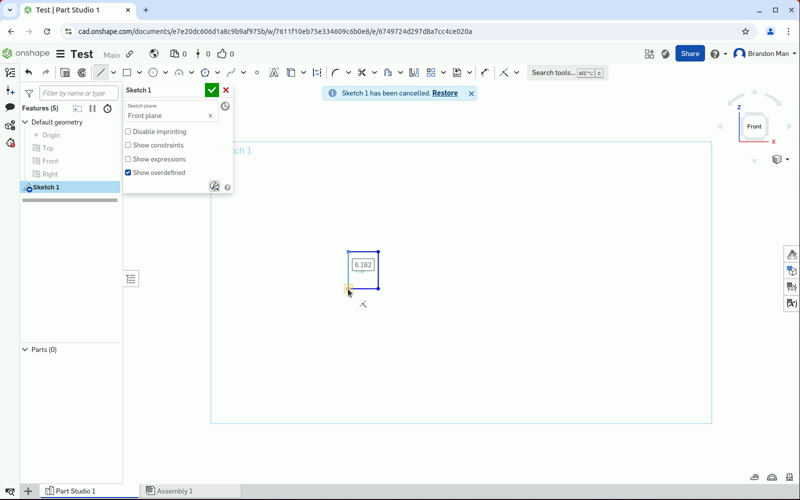
mouse_move(357, 272)
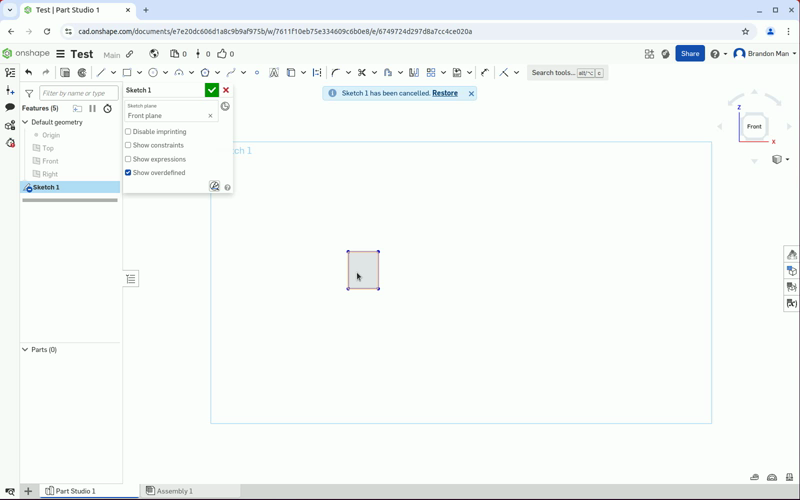
scroll(6)
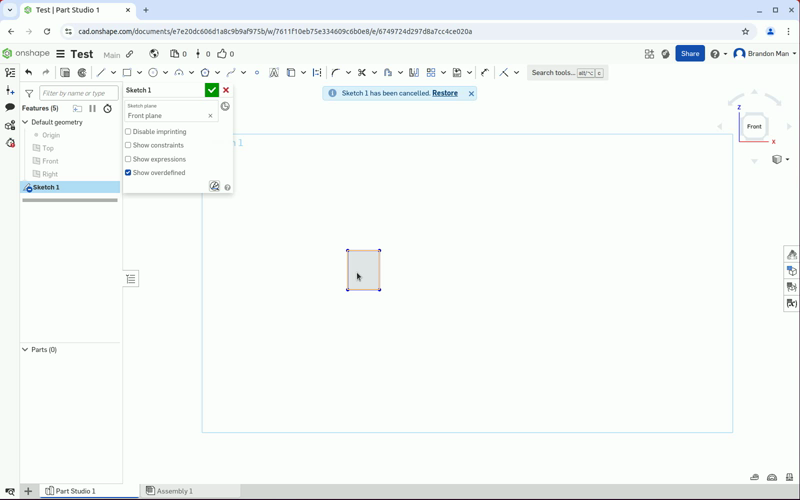
scroll(6)
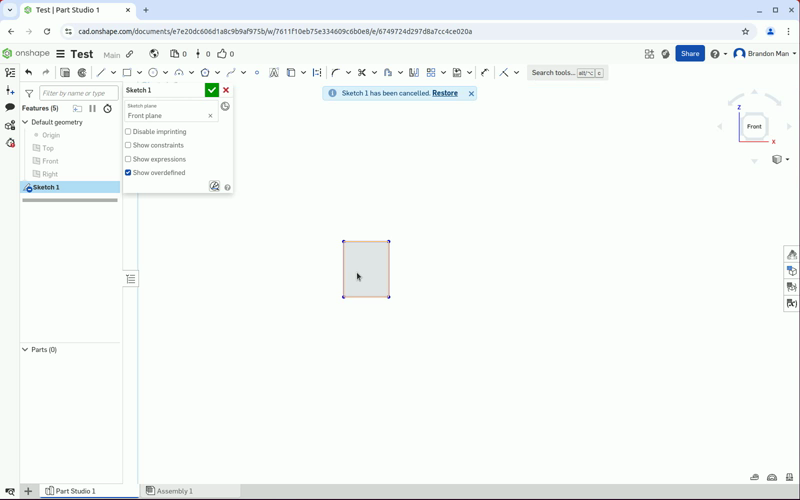
scroll(6)
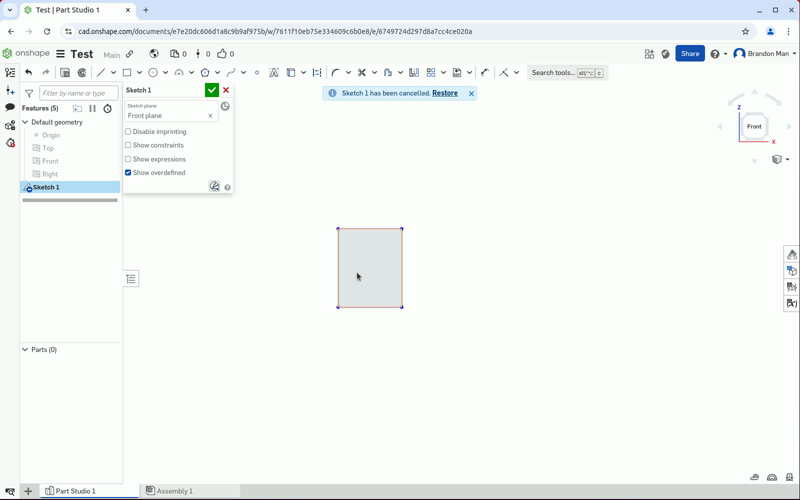
scroll(6)
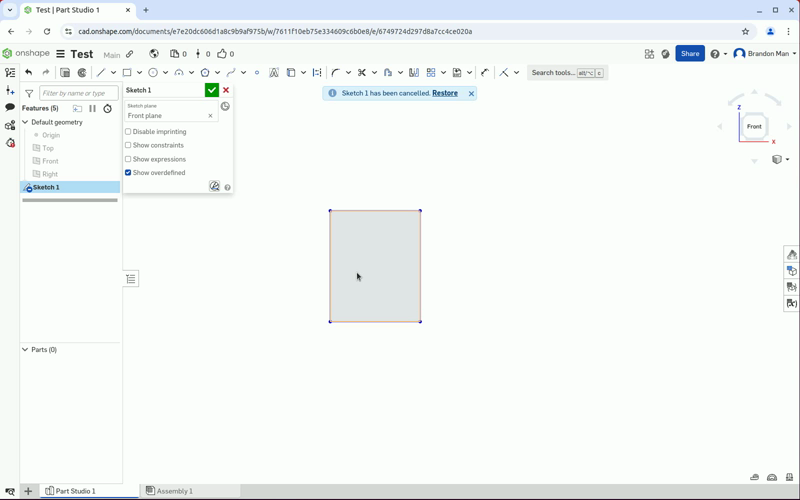
scroll(6)
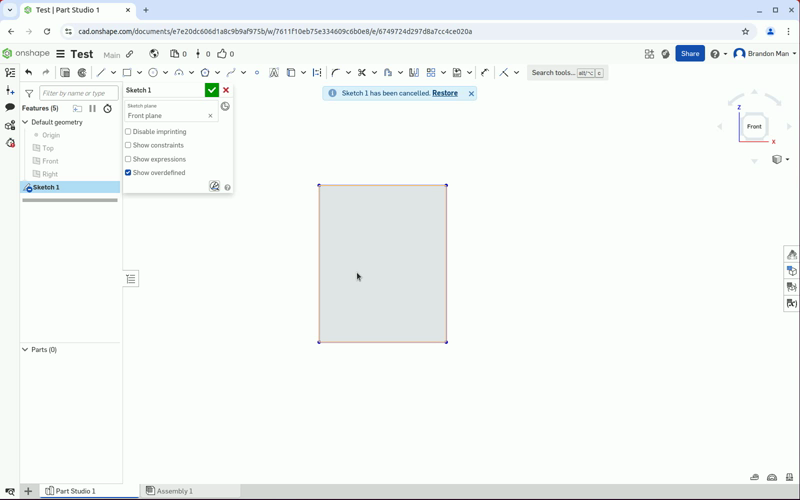
scroll(6)
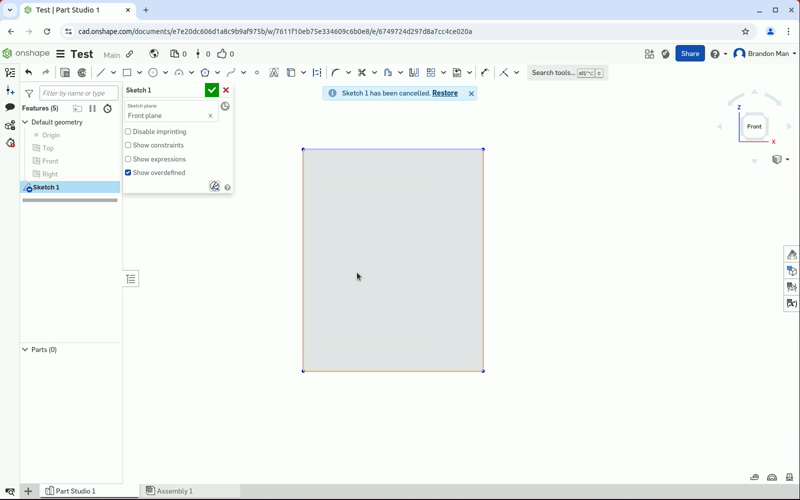
scroll(6)
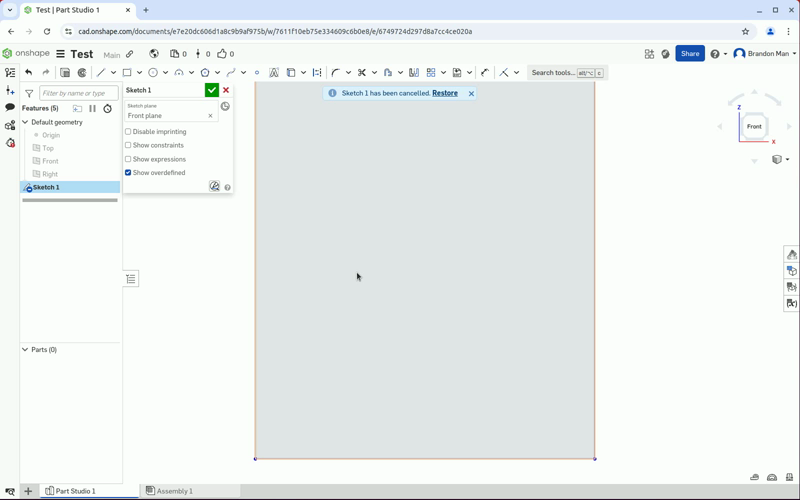
click(357, 272)
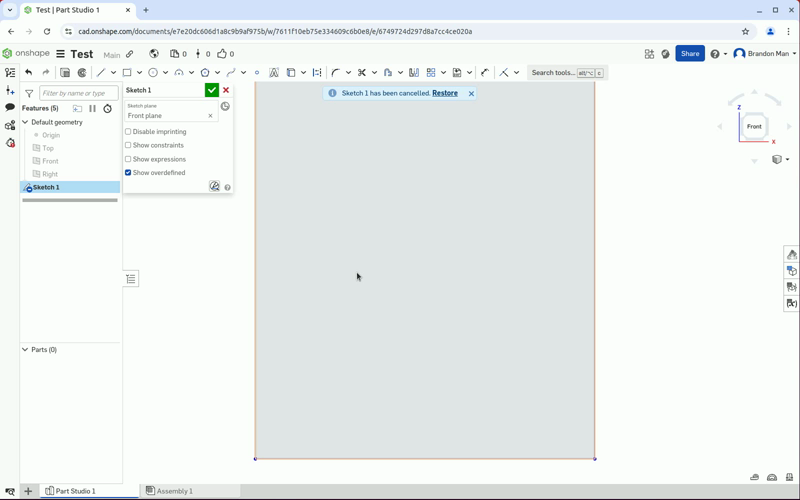
scroll(-6)
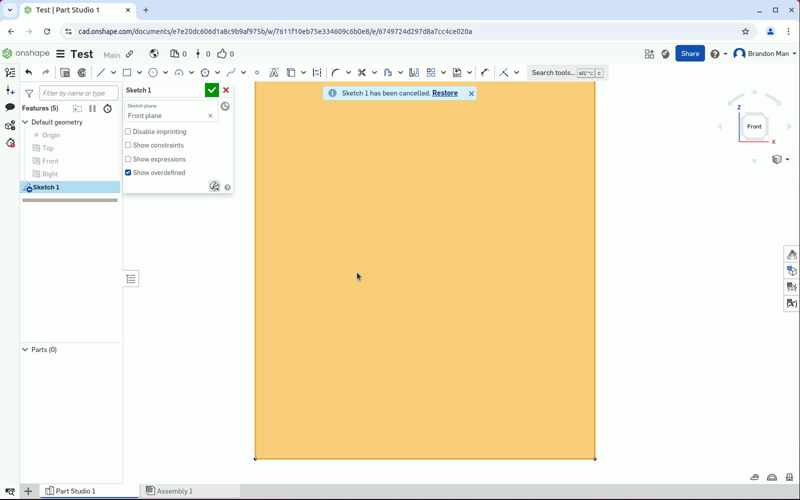
scroll(-6)
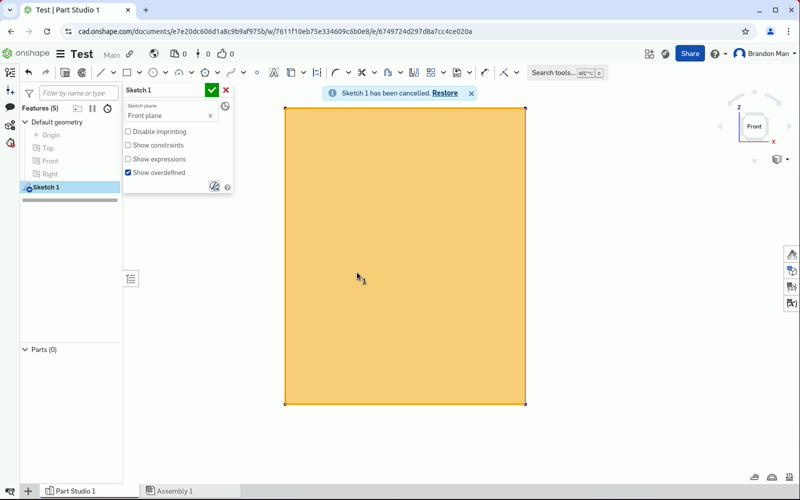
scroll(-6)
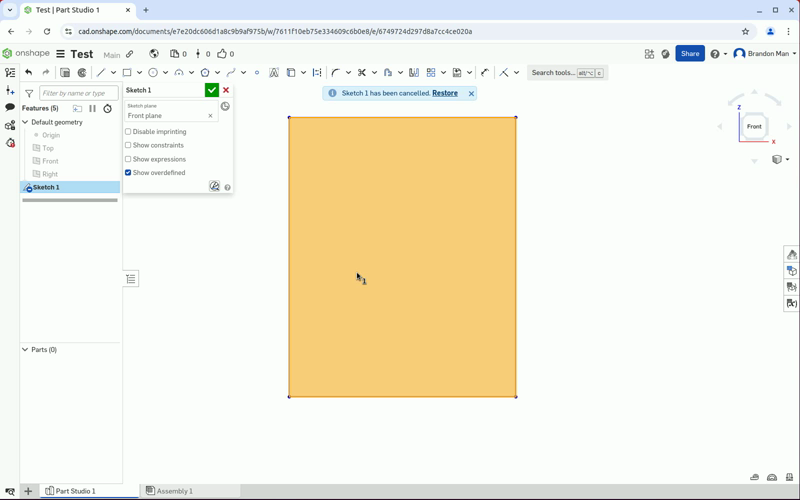
scroll(-6)
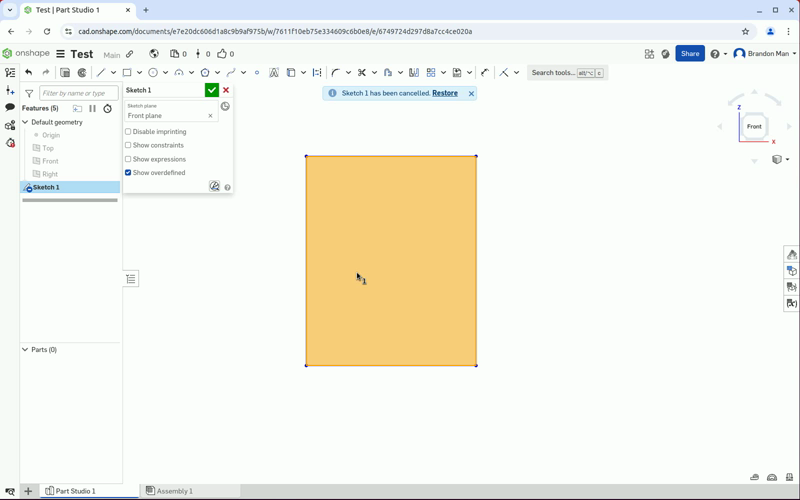
scroll(-6)
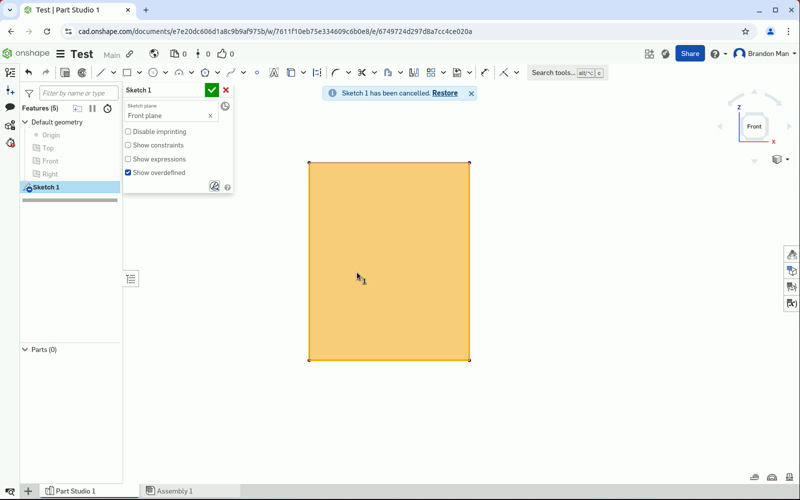
scroll(-6)
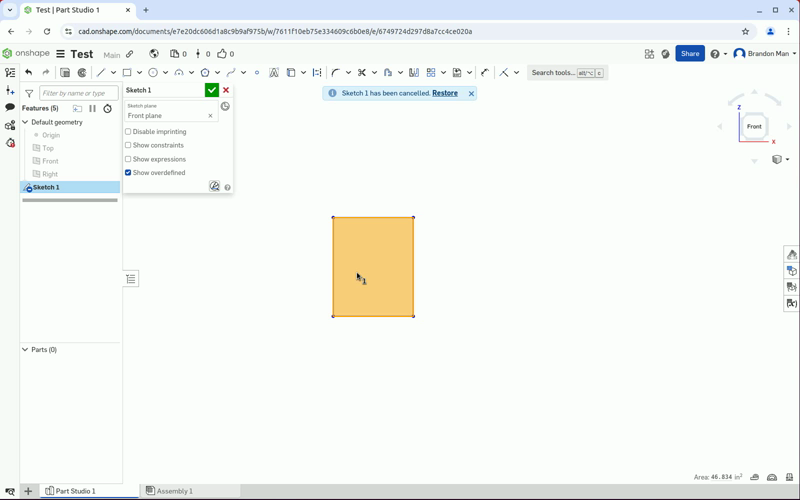
scroll(-6)
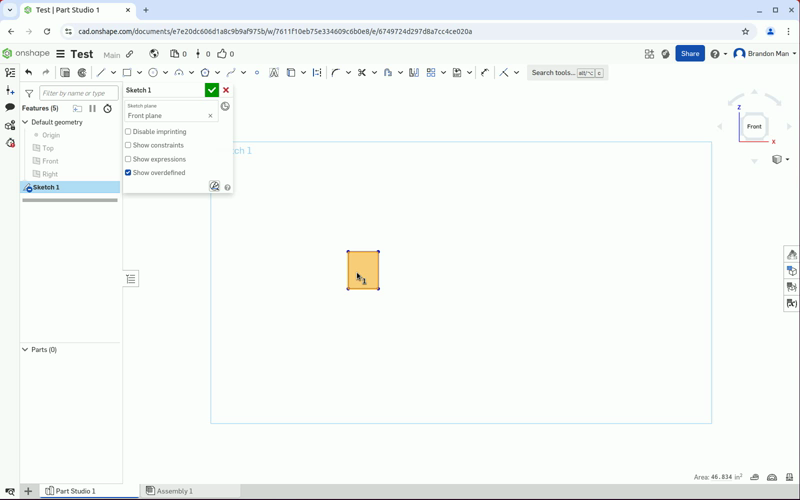
mouse_move(73, 352)
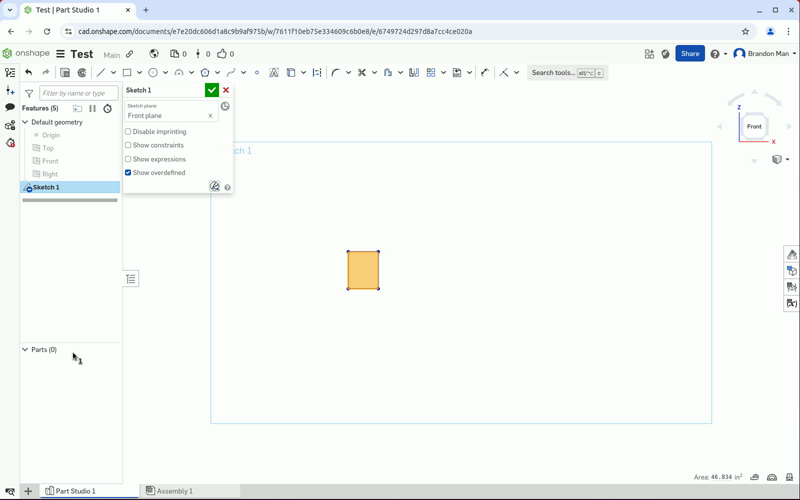
key(shift+y)
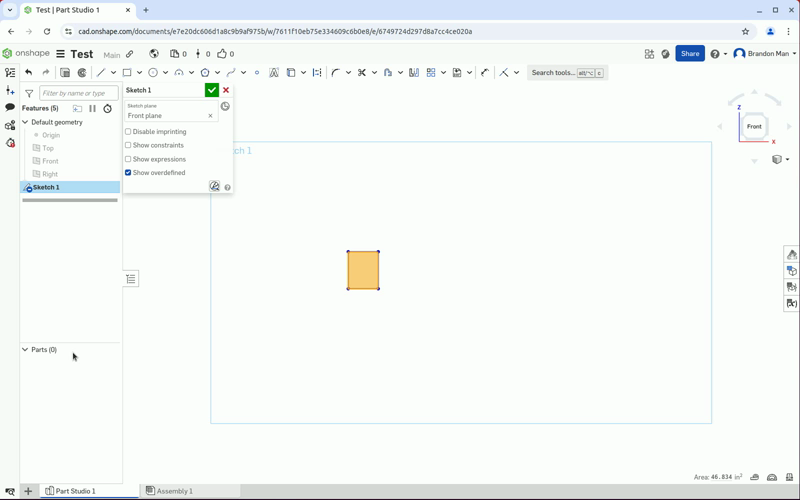
key(shift+e)
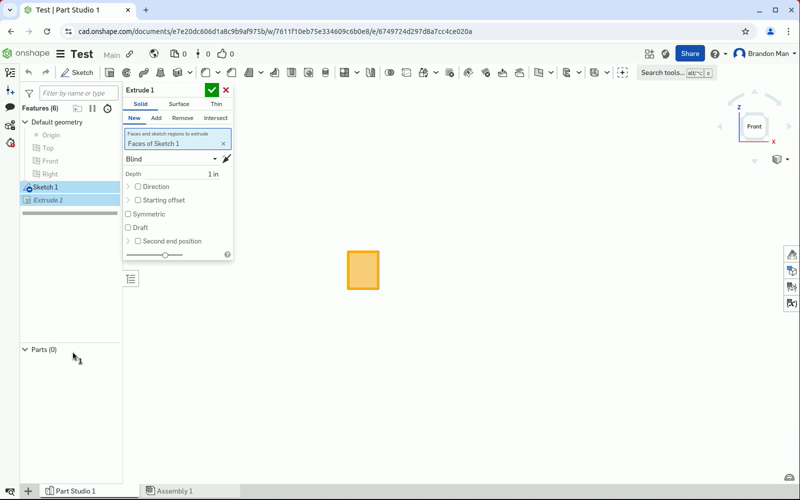
mouse_move(143, 106)
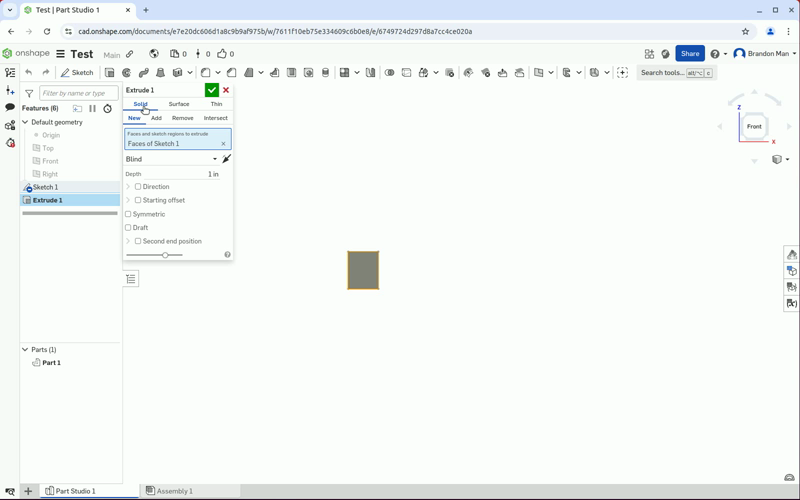
click(143, 106)
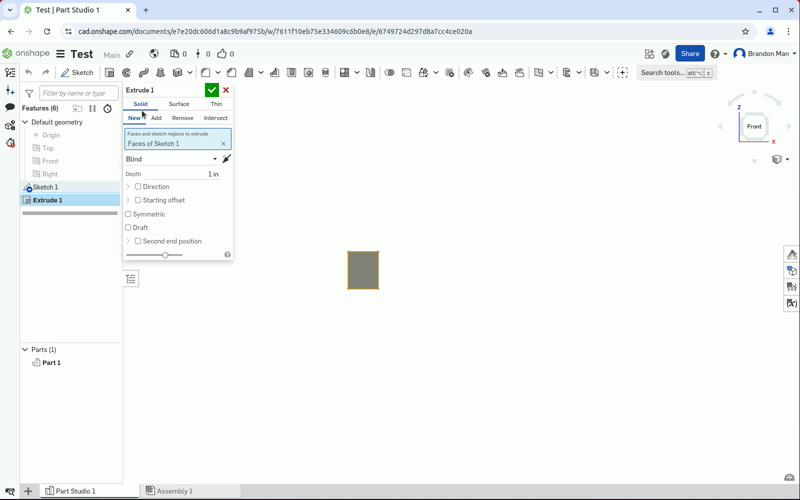
mouse_move(137, 120)
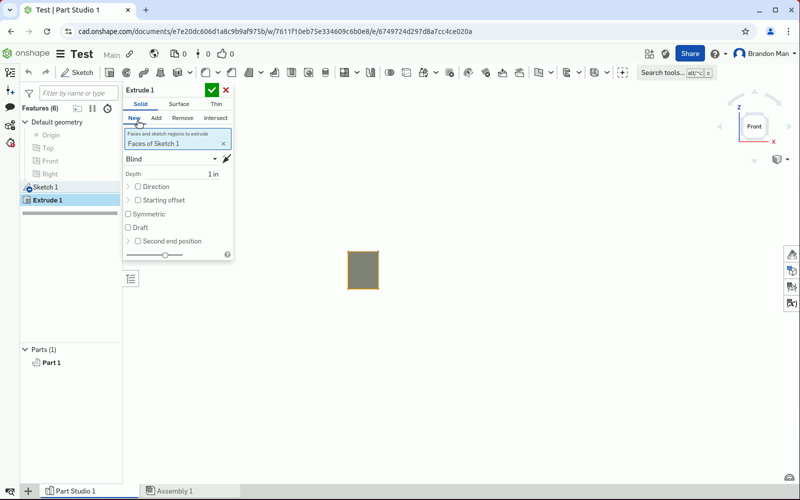
click(137, 120)
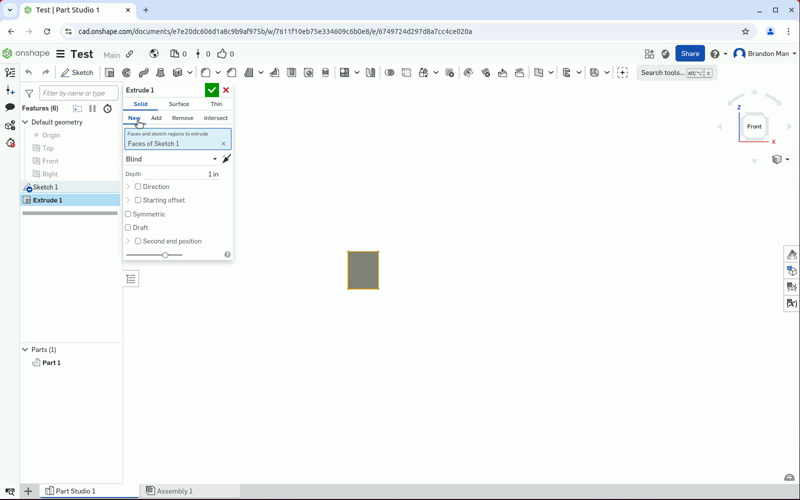
key(tab, 4)
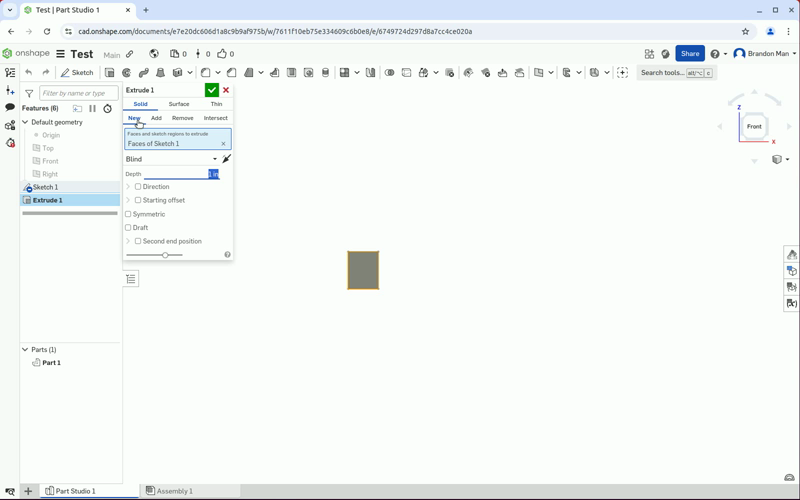
text(4.092)
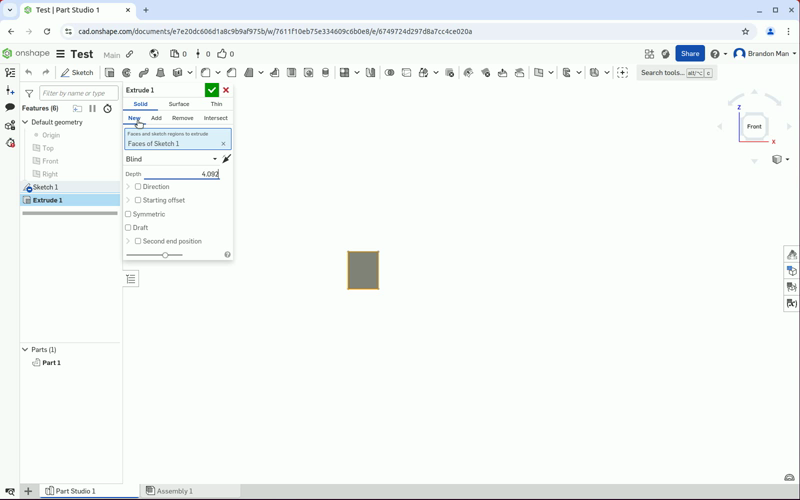
key(enter)
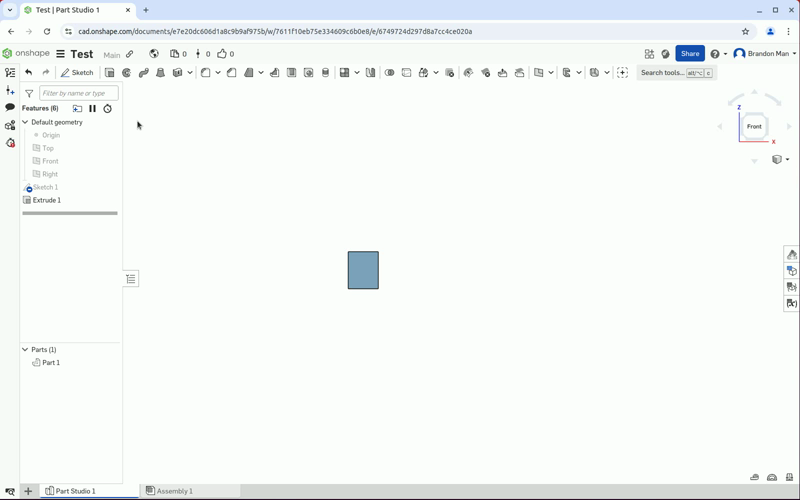
key(shift+h)
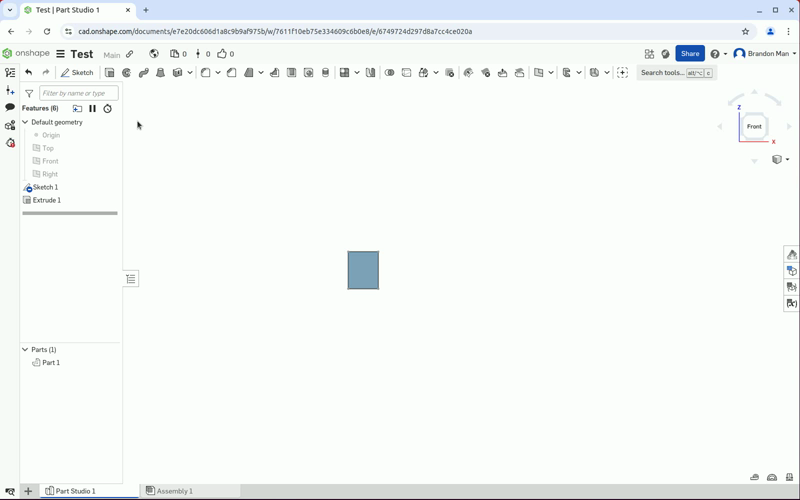
key(shift+h)
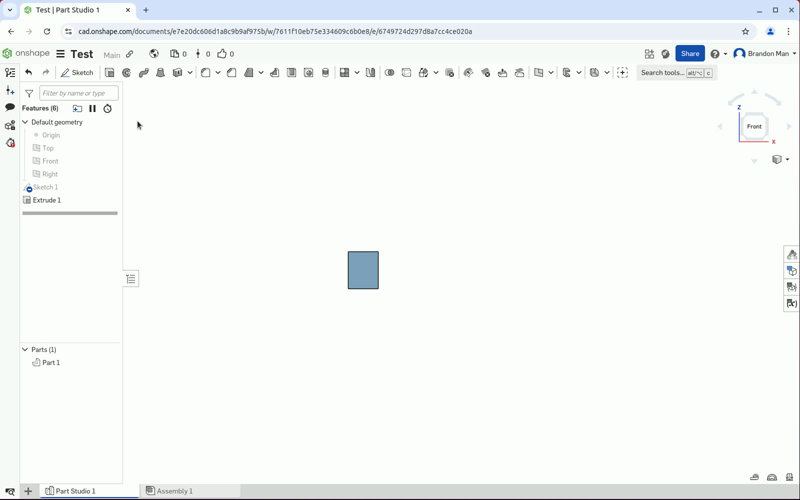
mouse_move(73, 189)
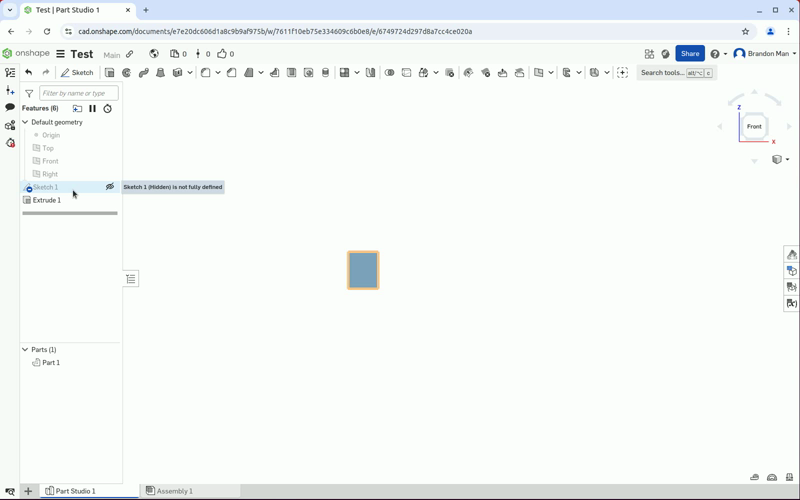
click(73, 189)
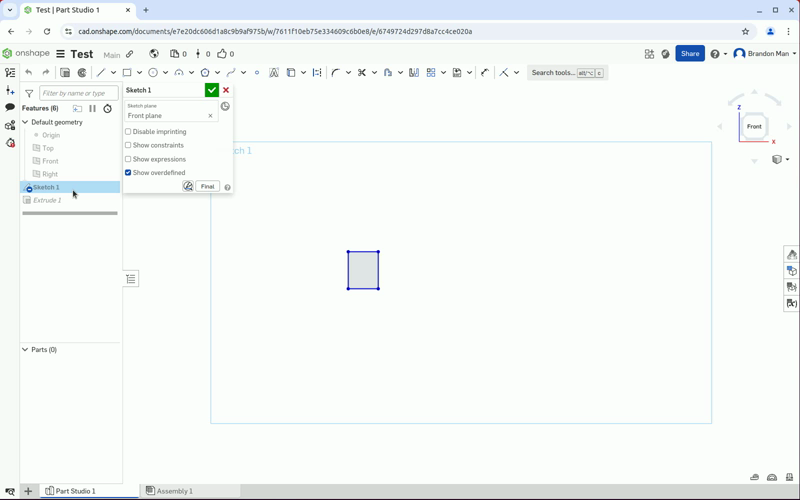
mouse_move(229, 92)
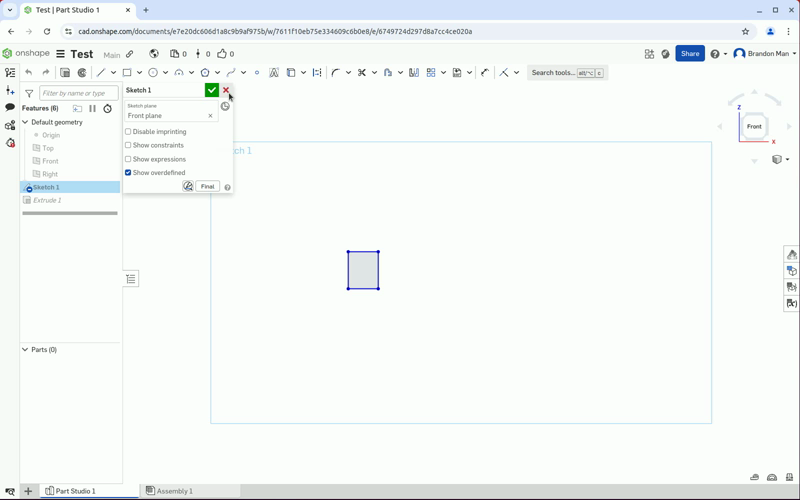
click(229, 92)
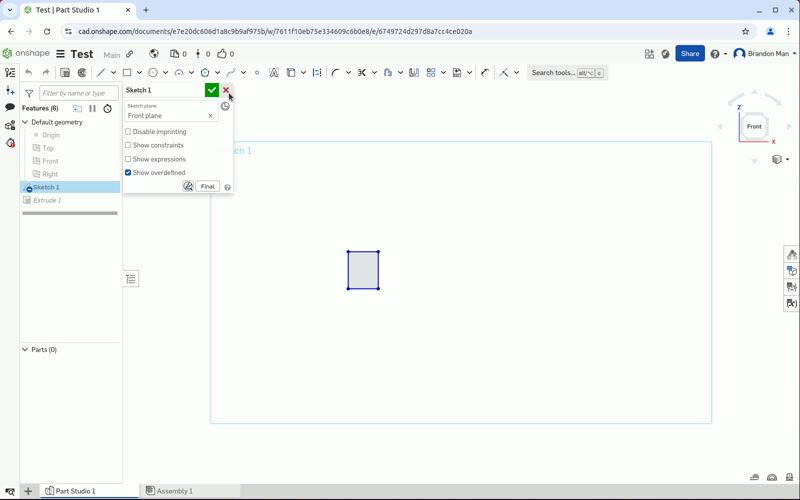
key(shift+s)
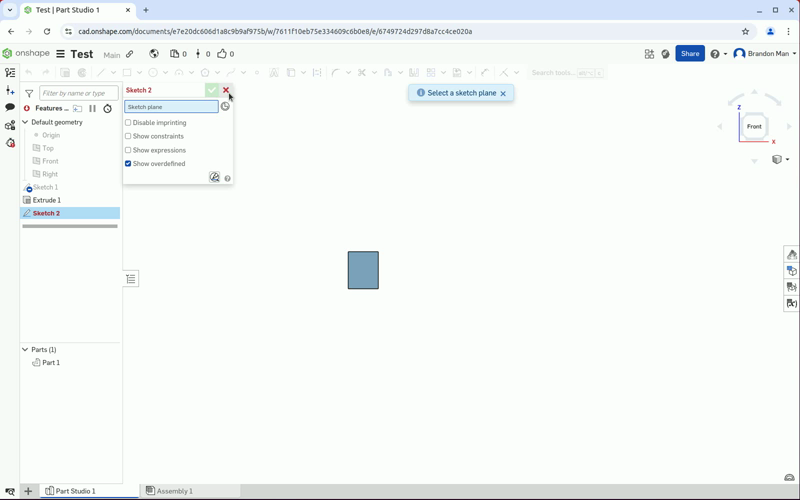
mouse_move(73, 163)
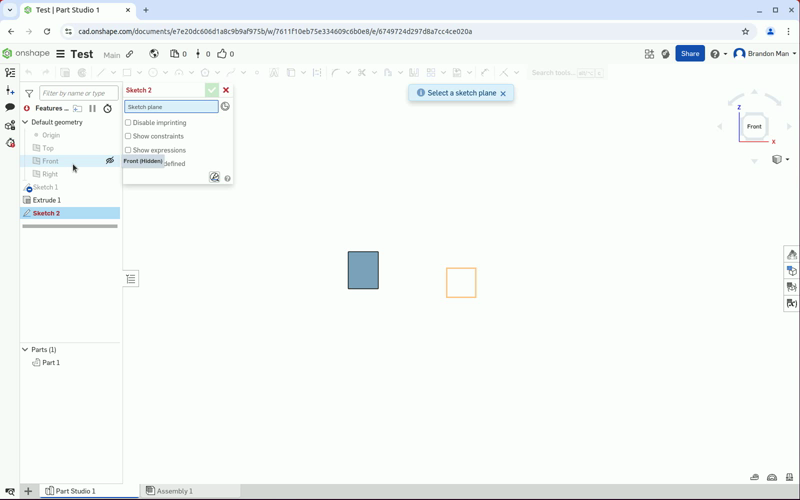
click(73, 163)
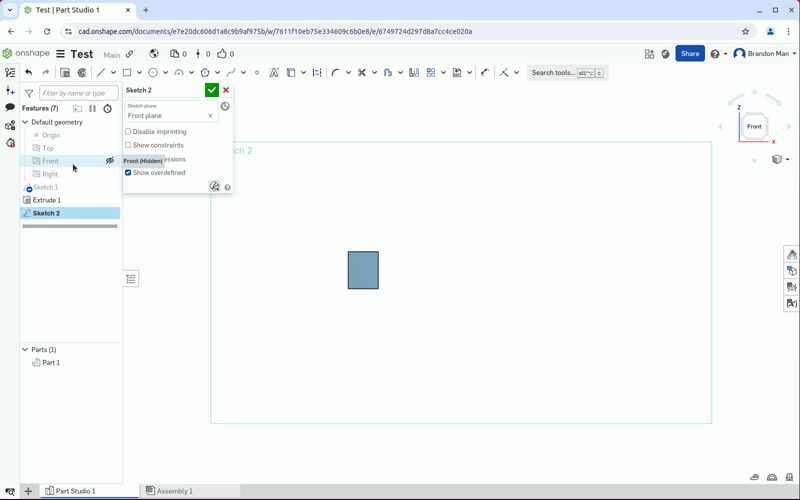
mouse_move(73, 352)
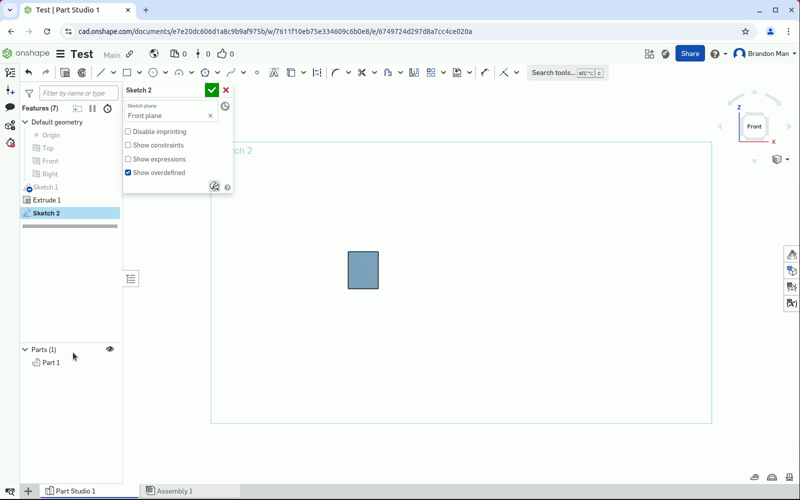
key(y)
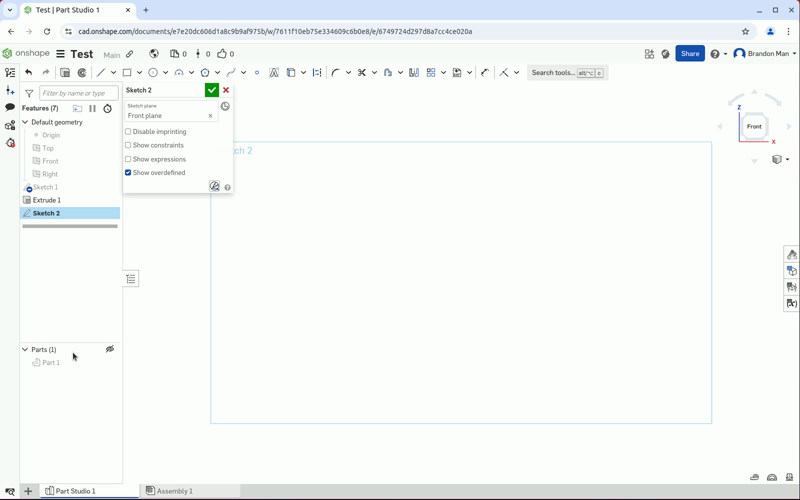
key(l)
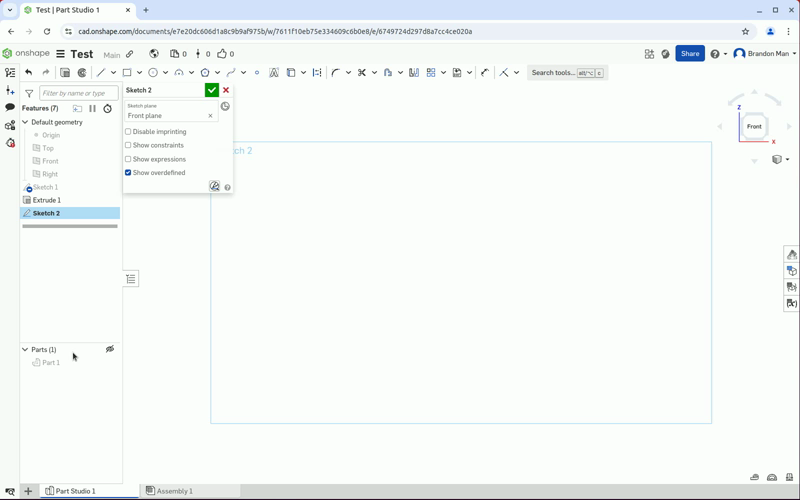
key_down(shift)
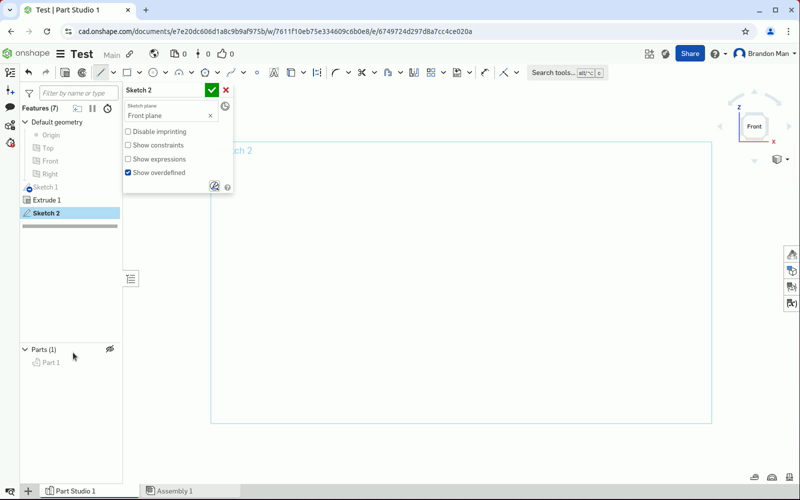
mouse_move(410, 270)
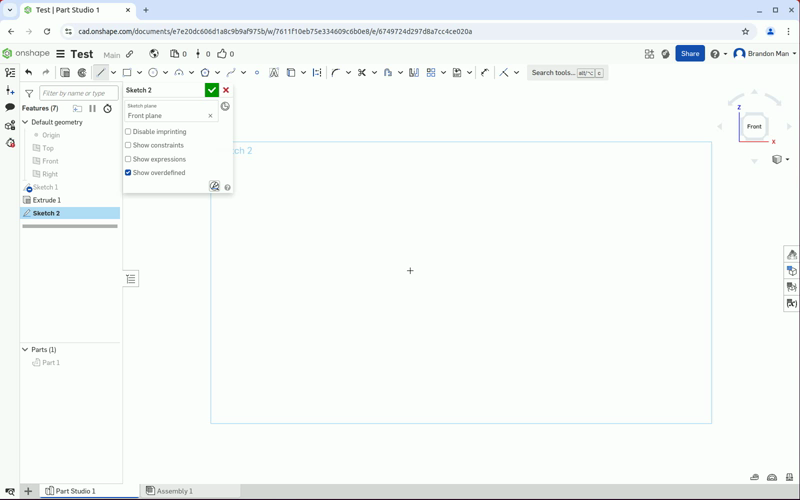
click(410, 270)
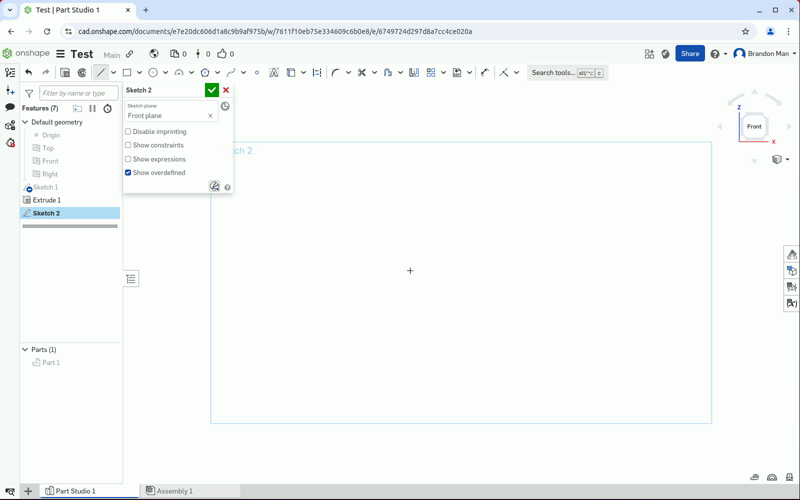
key_up(shift)
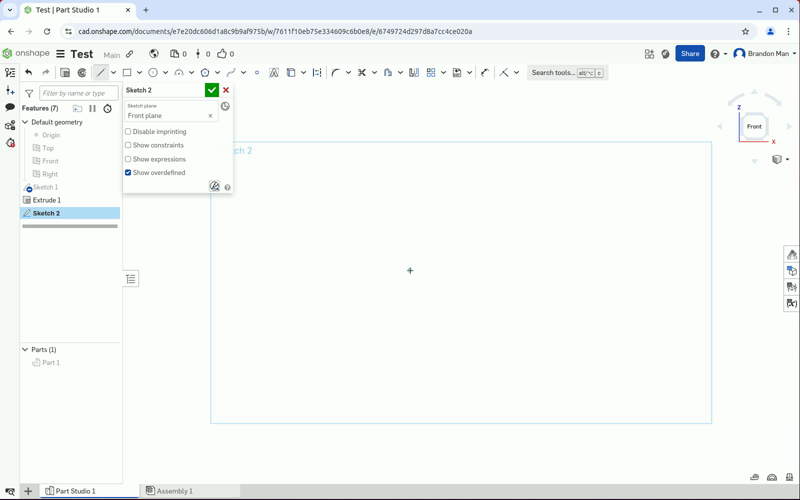
key_down(shift)
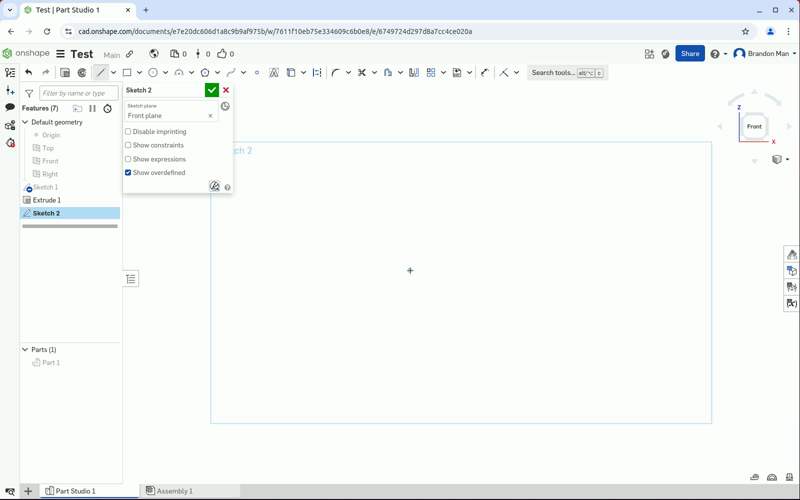
mouse_move(440, 270)
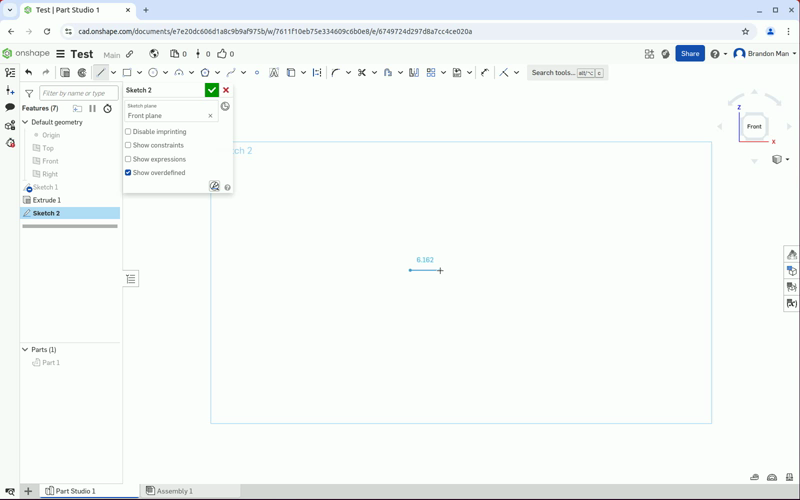
mouse_move(438, 270)
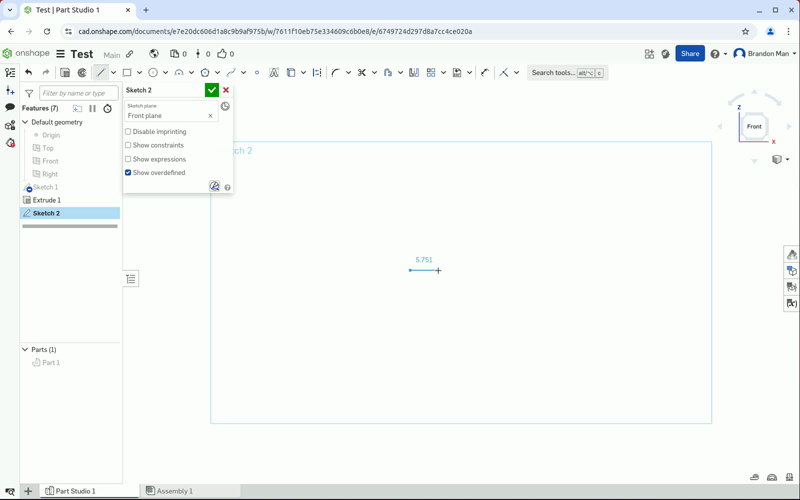
click(438, 270)
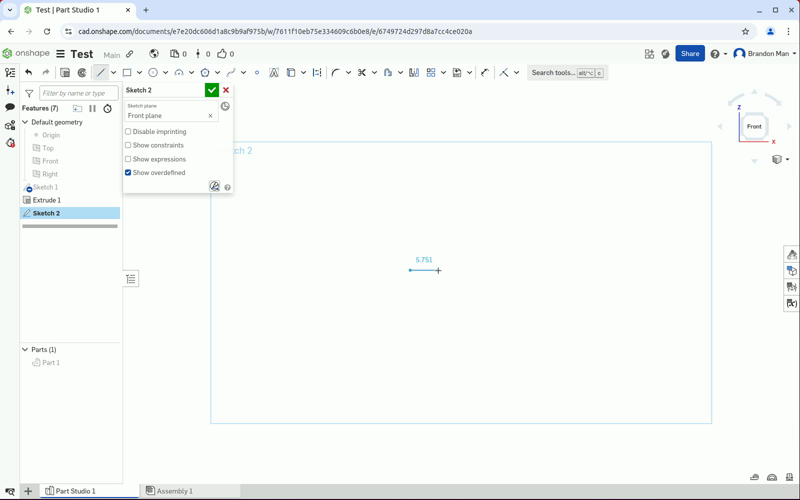
key_up(shift)
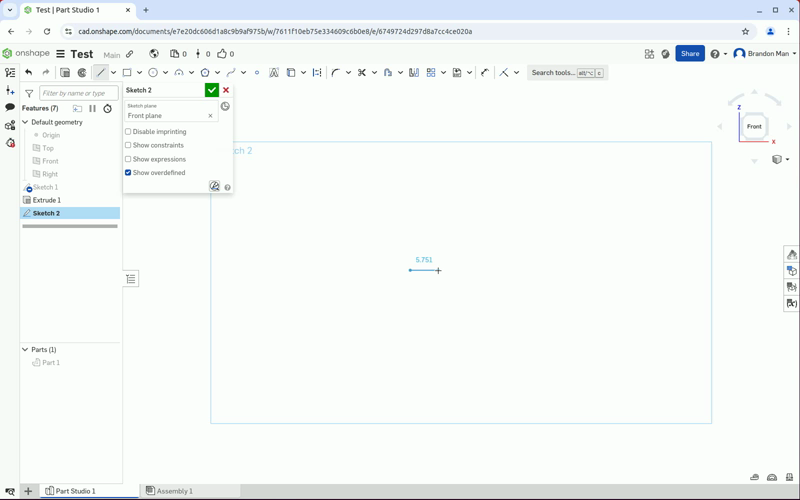
key_down(shift)
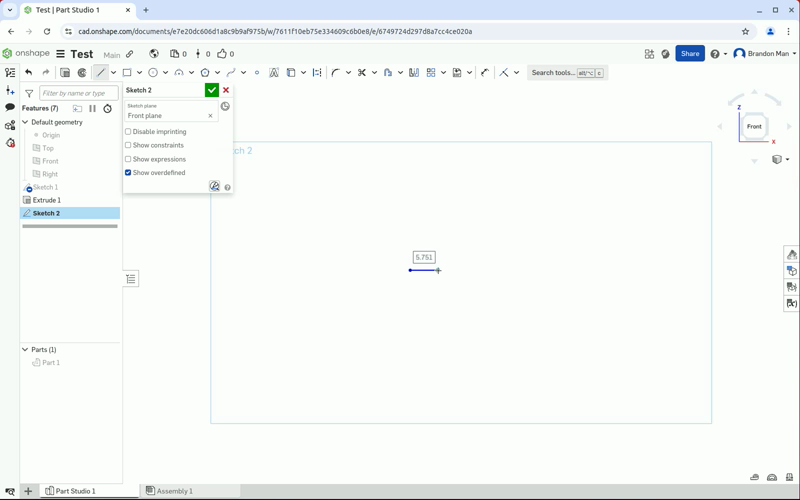
mouse_move(468, 270)
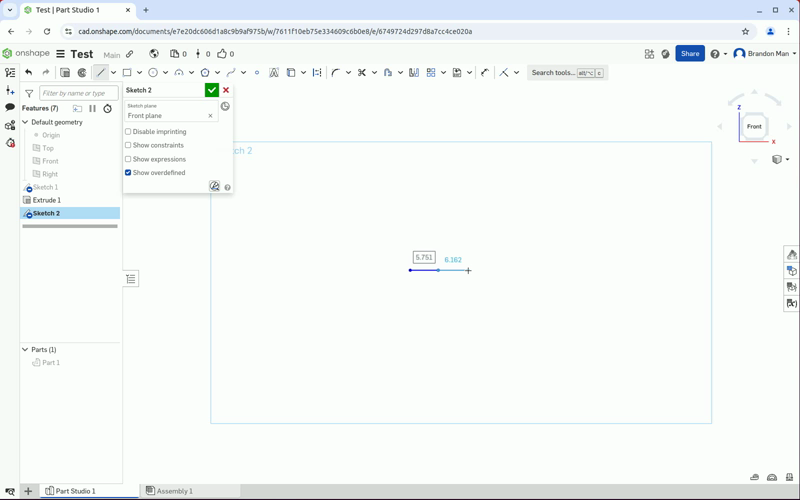
mouse_move(438, 240)
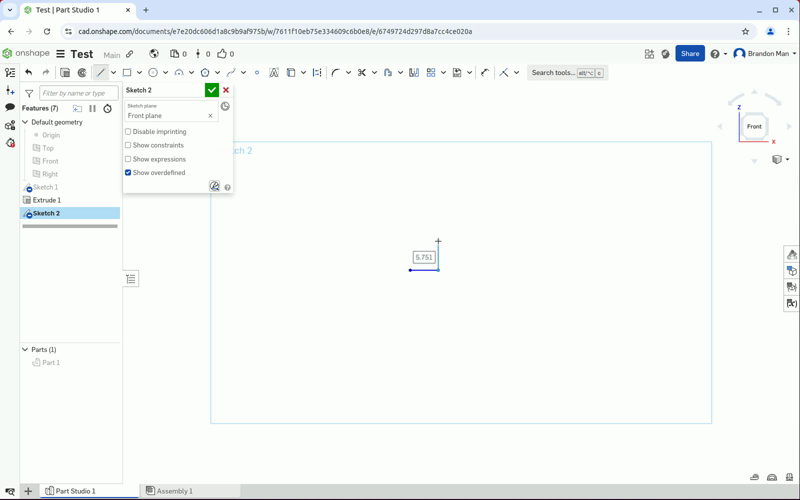
click(438, 240)
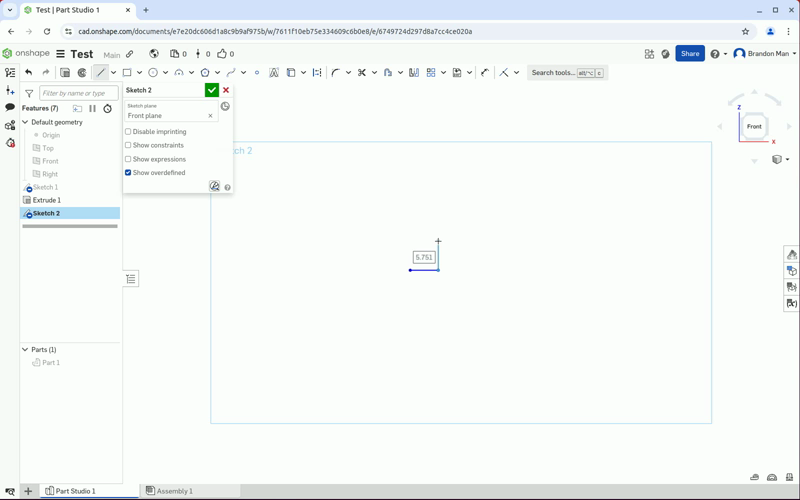
key_up(shift)
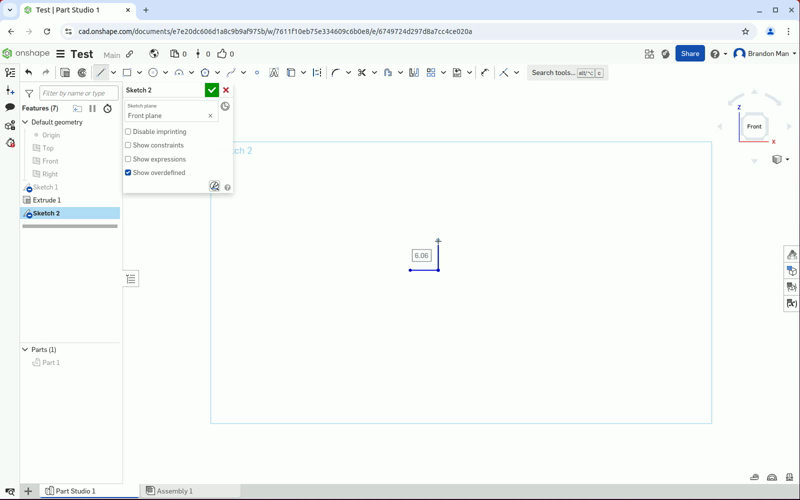
key_down(shift)
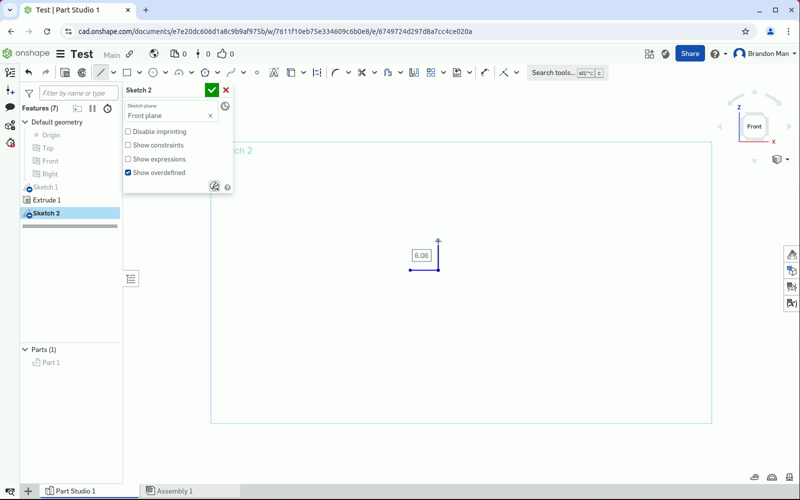
mouse_move(468, 240)
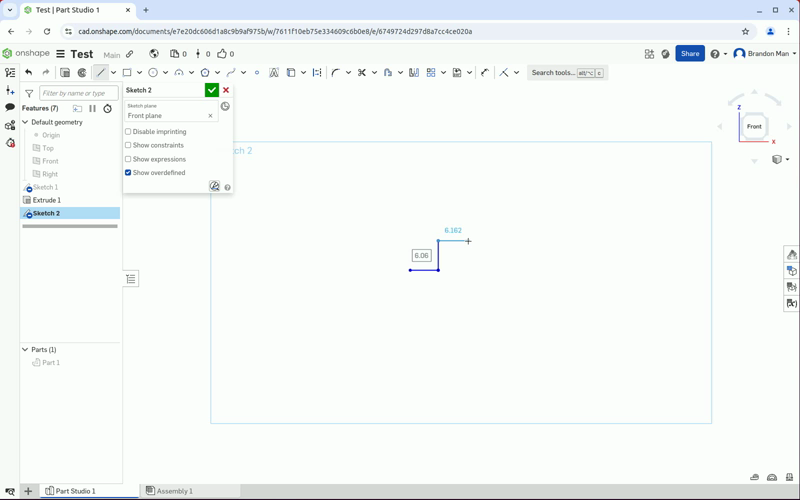
mouse_move(410, 240)
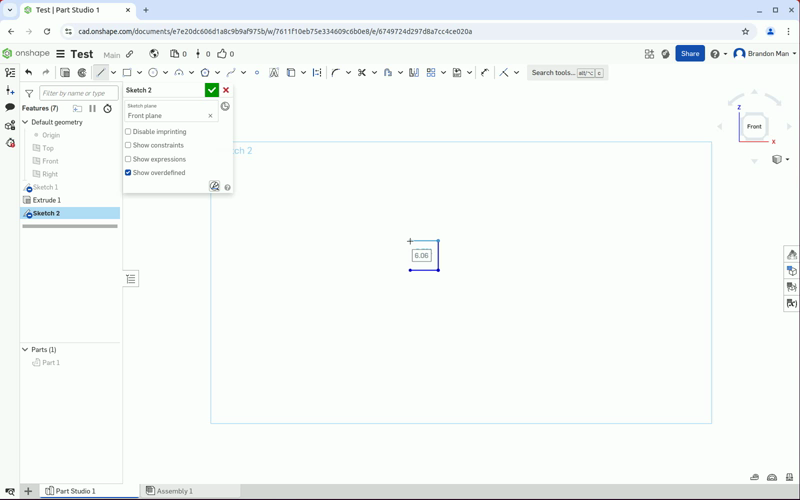
click(410, 240)
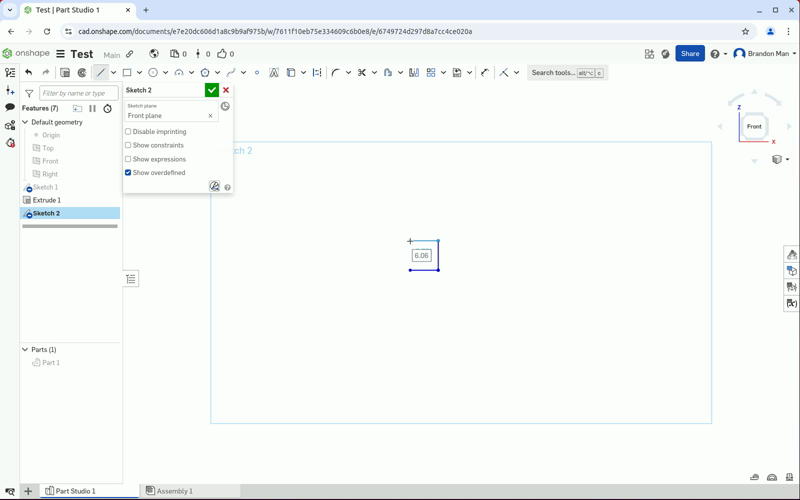
key_up(shift)
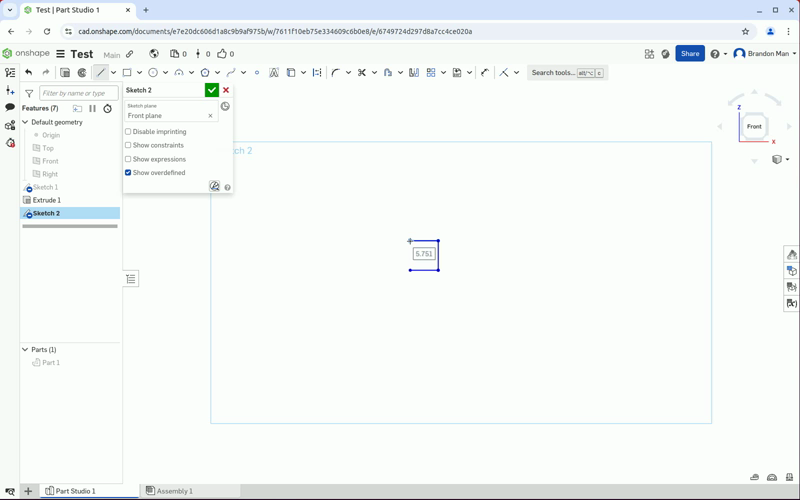
mouse_move(440, 240)
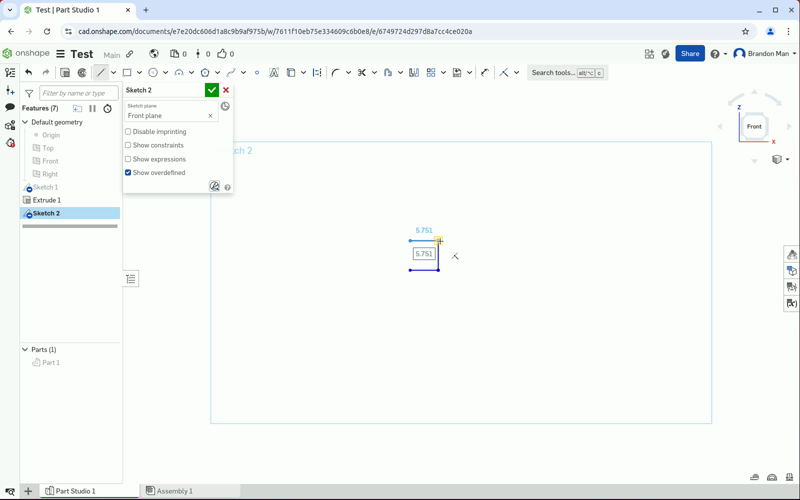
key_down(shift)
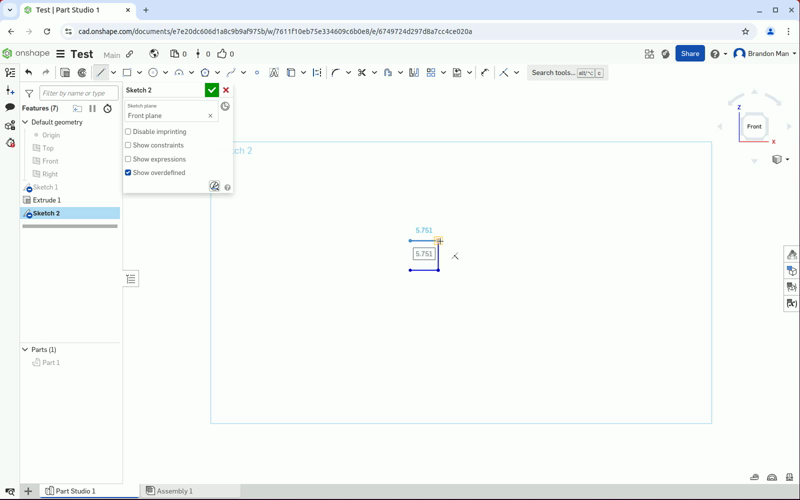
mouse_move(410, 270)
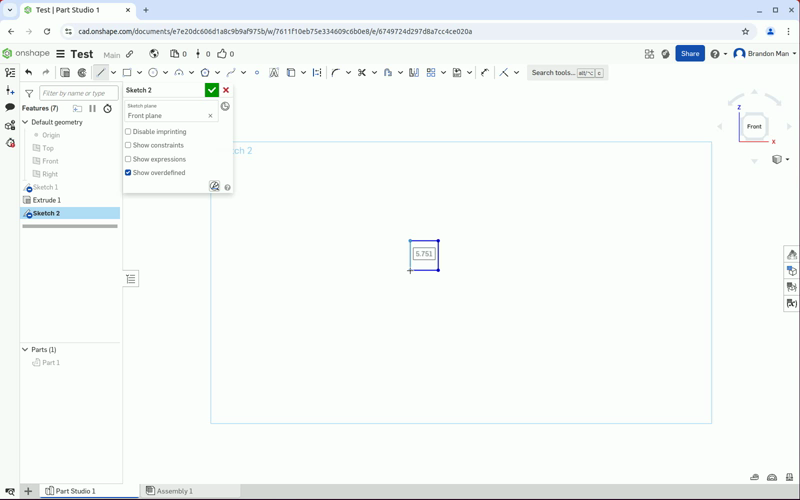
key_up(shift)
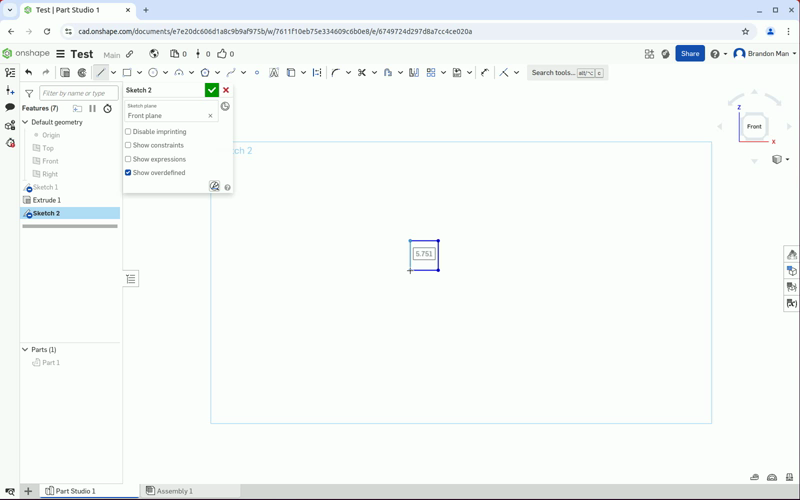
click(410, 270)
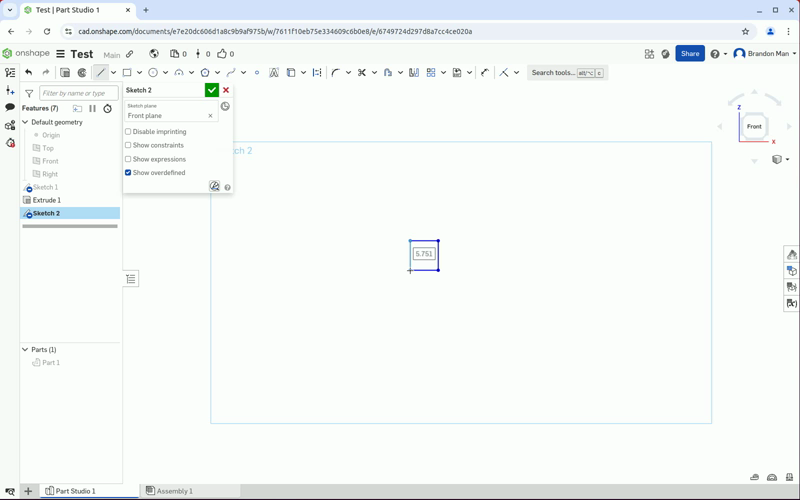
key(esc)
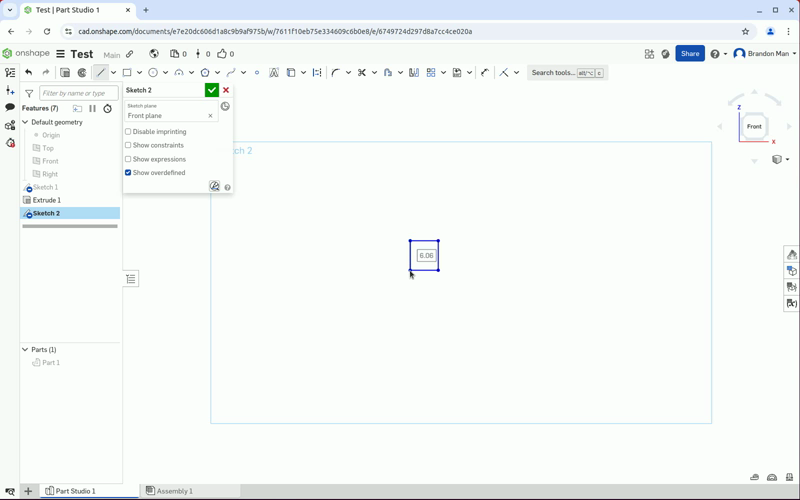
mouse_move(417, 247)
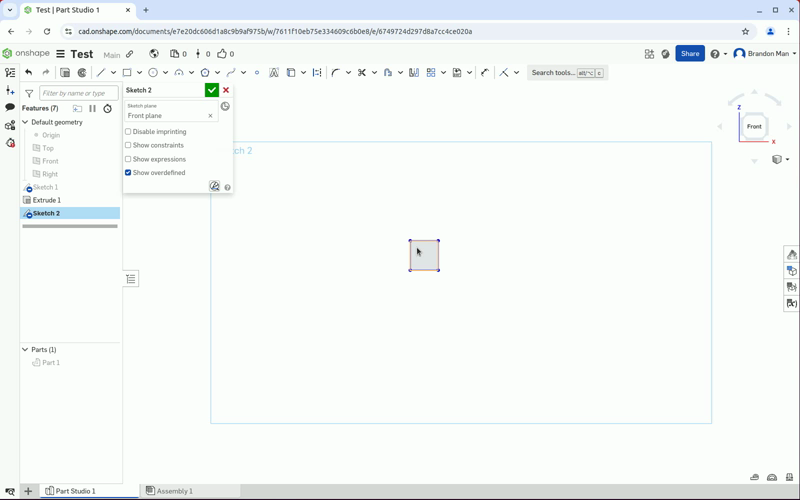
scroll(6)
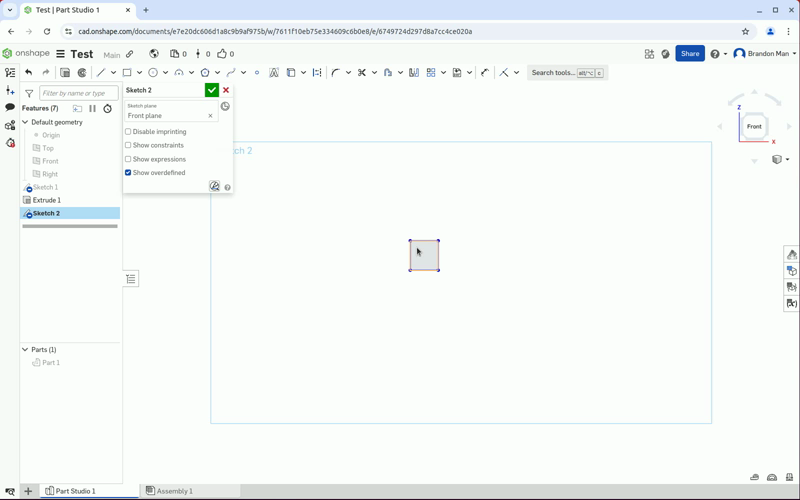
scroll(6)
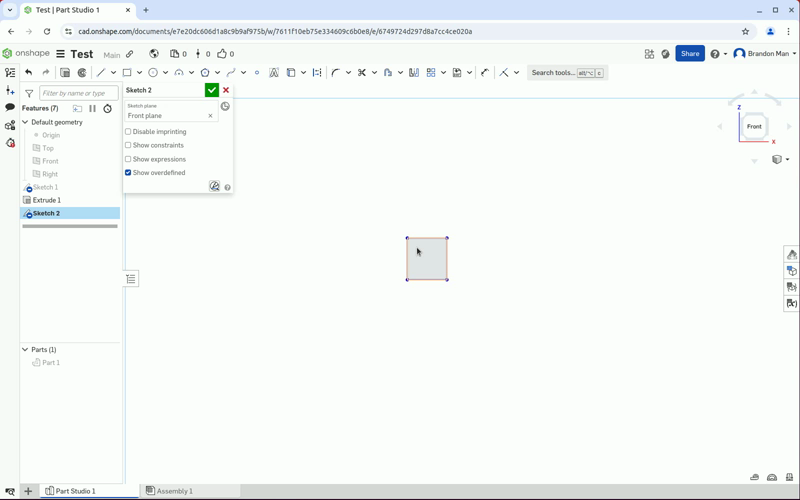
scroll(6)
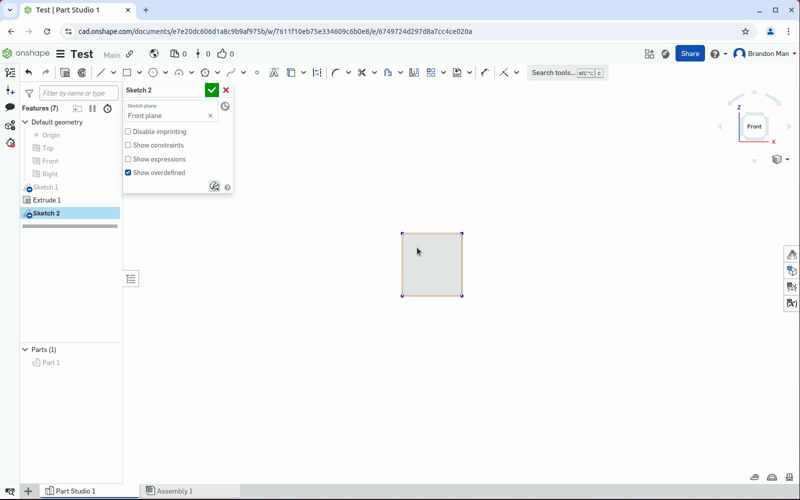
scroll(6)
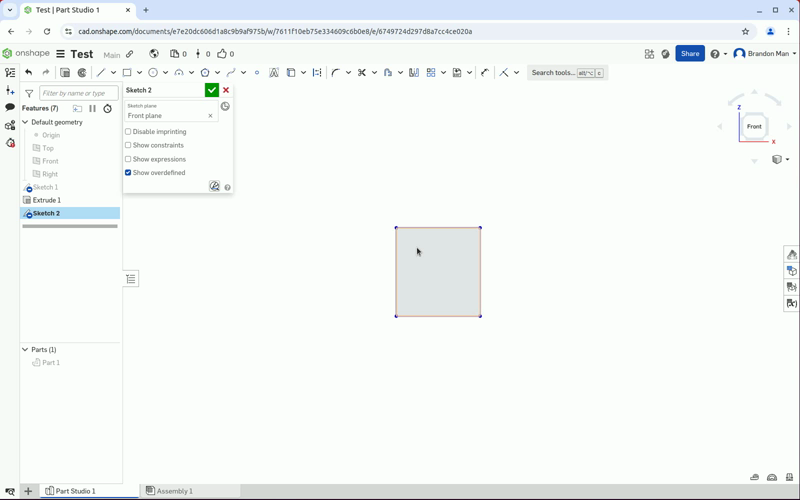
scroll(6)
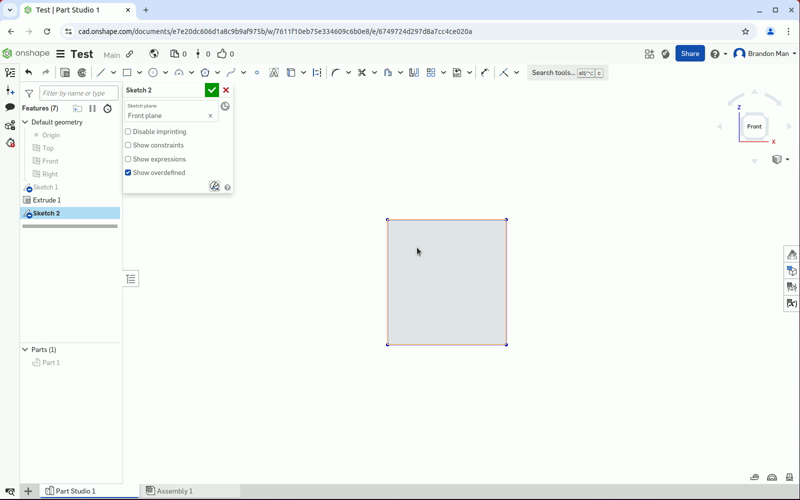
scroll(6)
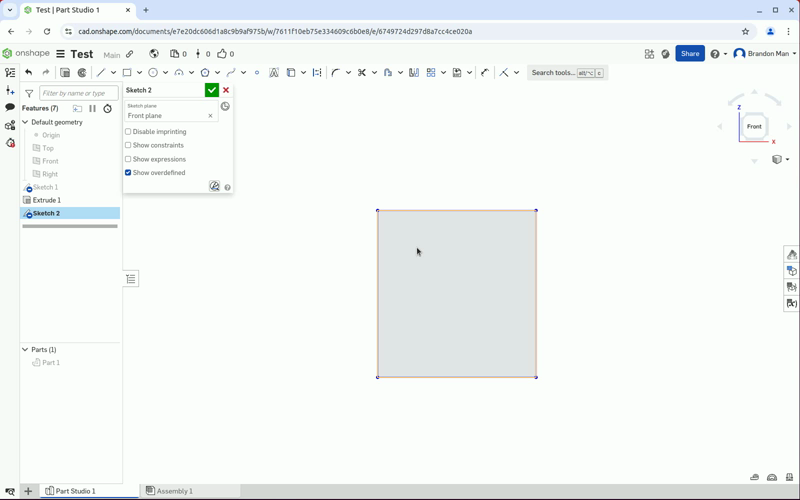
scroll(6)
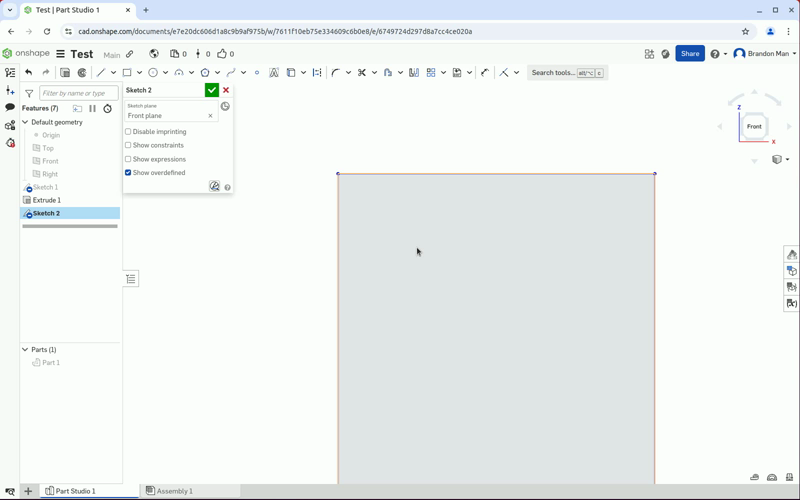
click(417, 247)
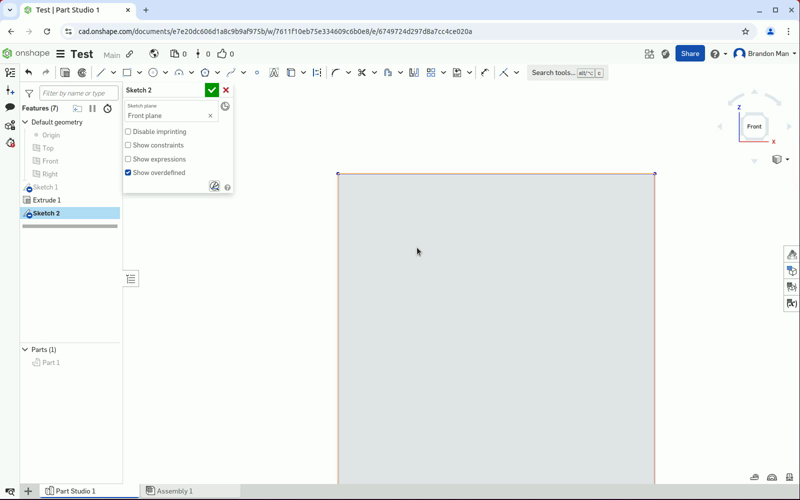
scroll(-6)
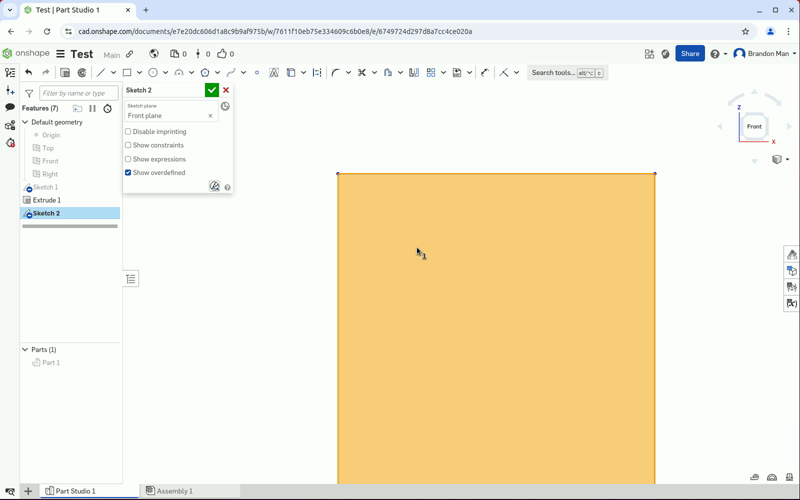
scroll(-6)
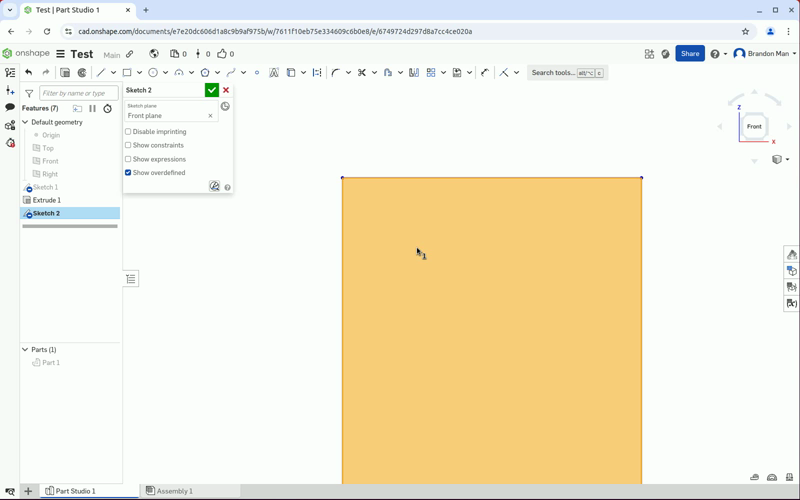
scroll(-6)
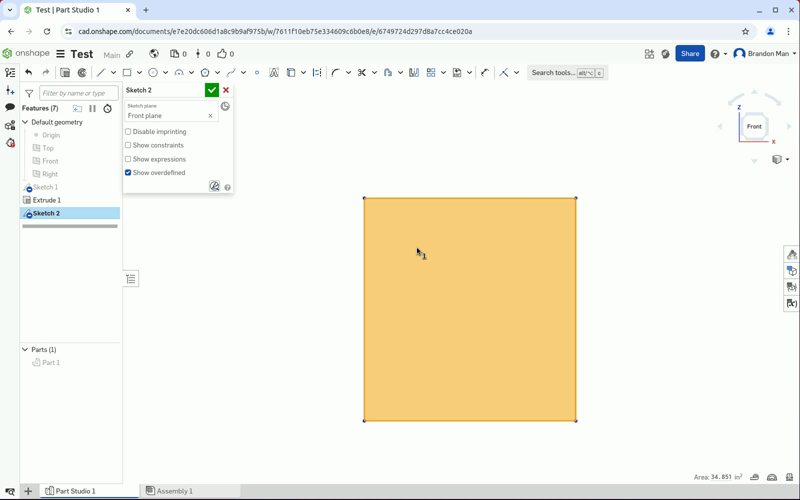
scroll(-6)
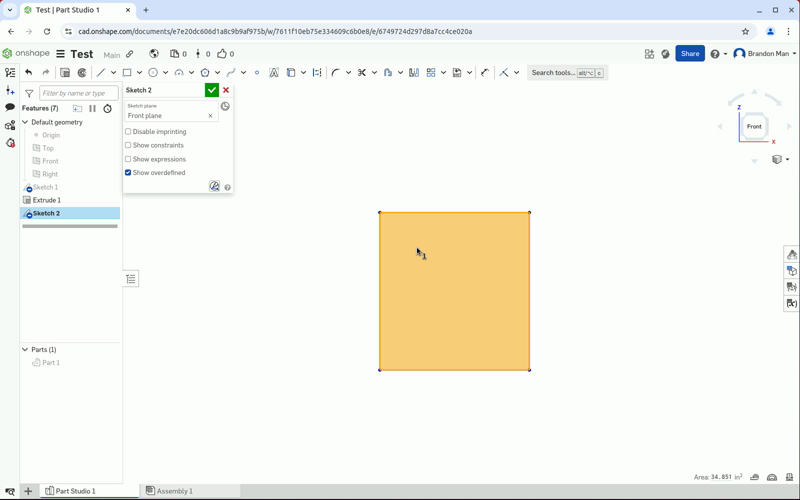
scroll(-6)
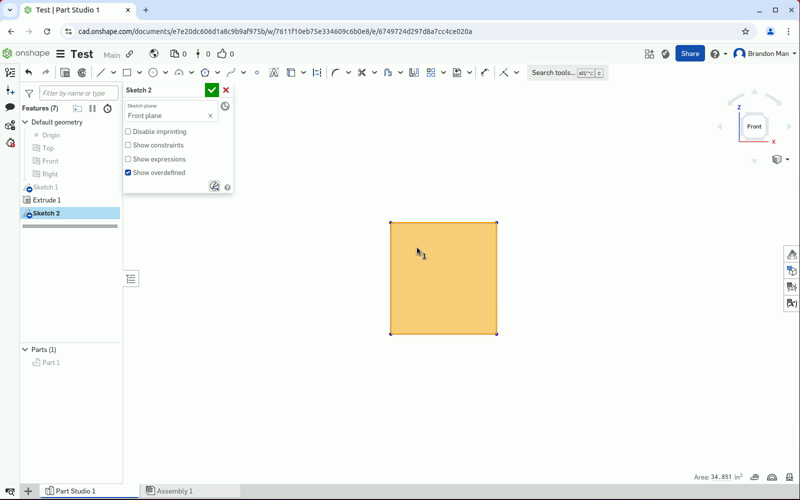
scroll(-6)
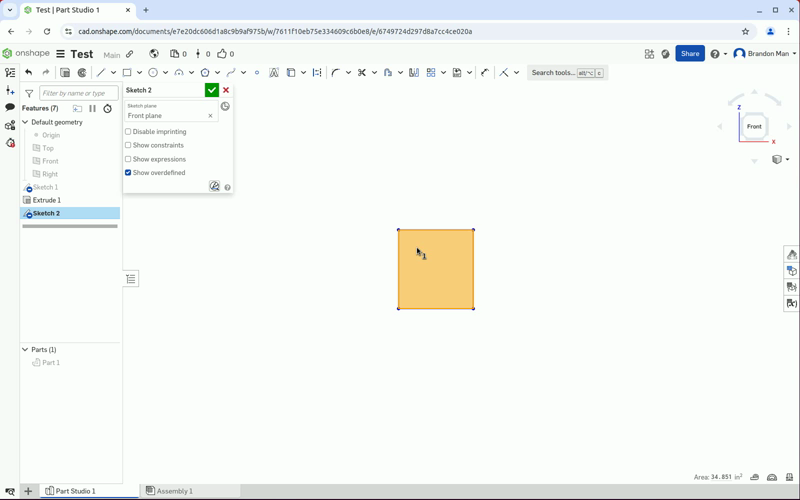
scroll(-6)
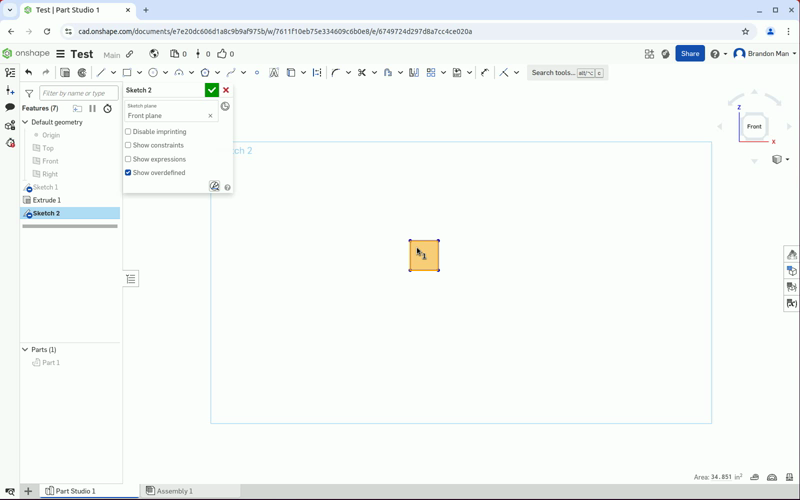
mouse_move(73, 352)
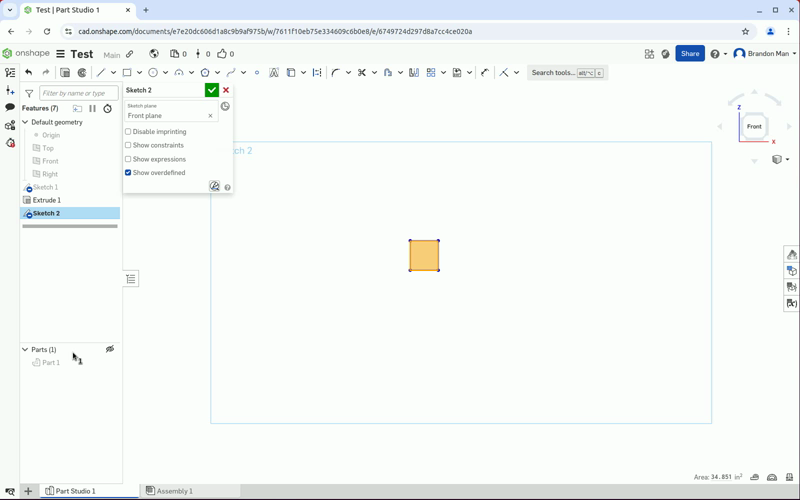
key(shift+y)
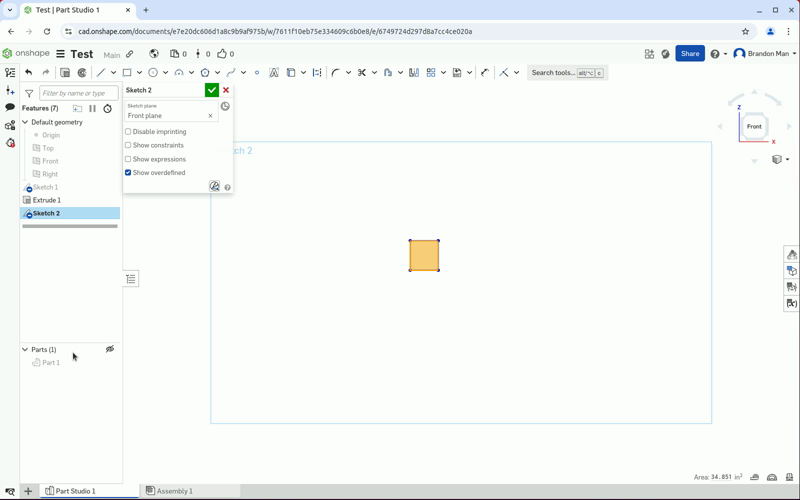
key(shift+e)
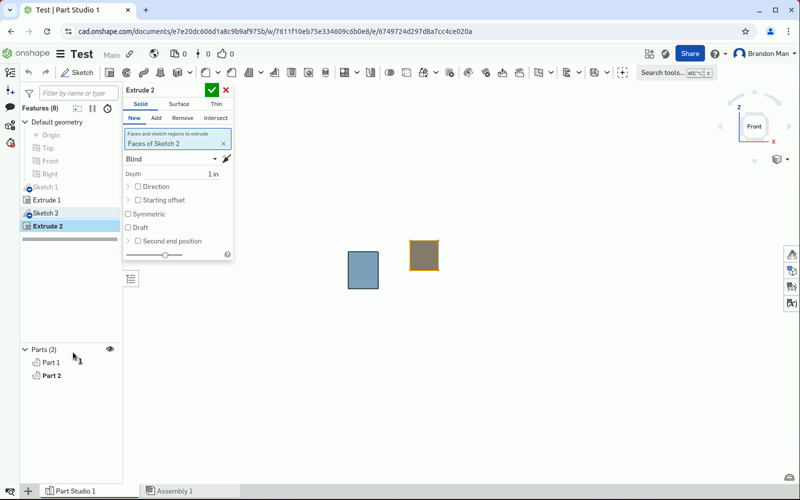
mouse_move(143, 106)
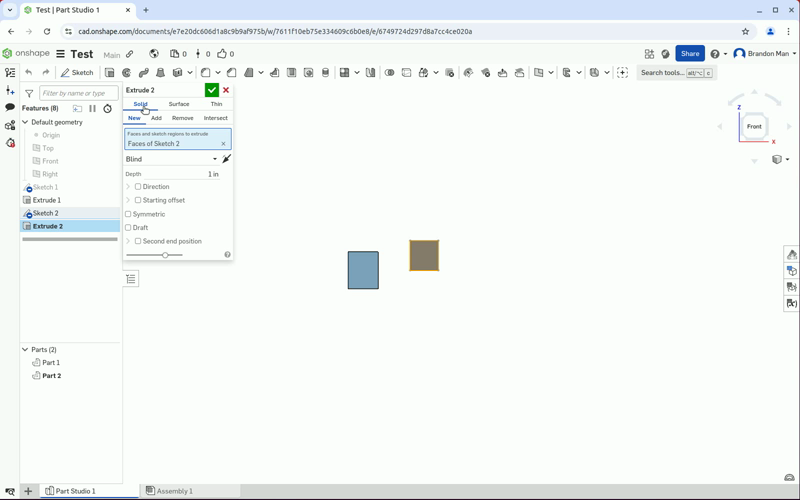
click(143, 106)
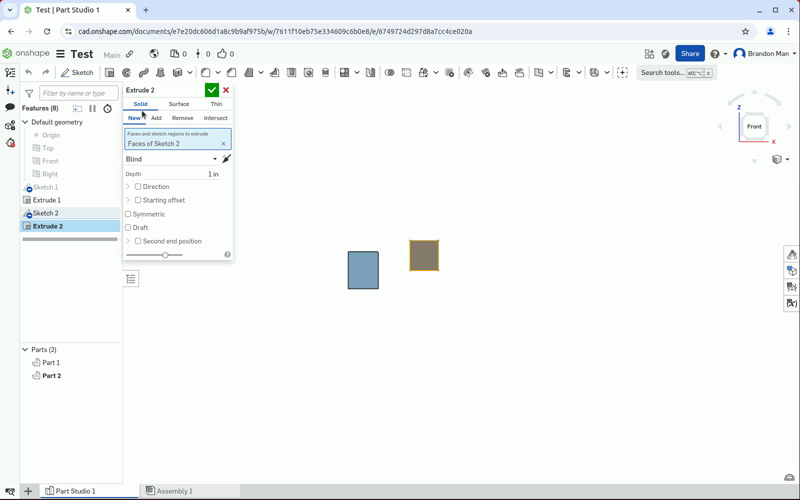
mouse_move(137, 120)
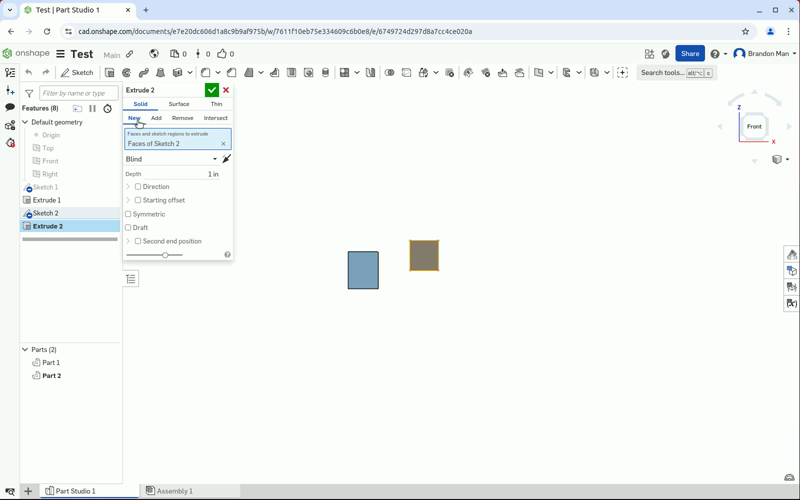
click(137, 120)
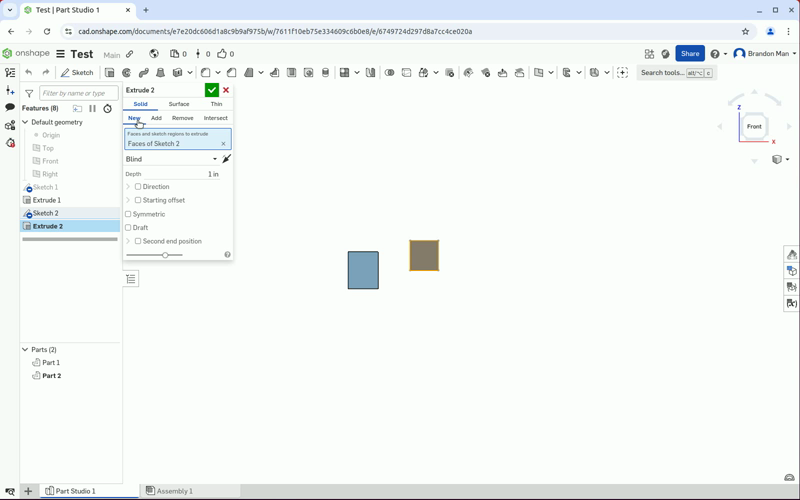
key(tab, 4)
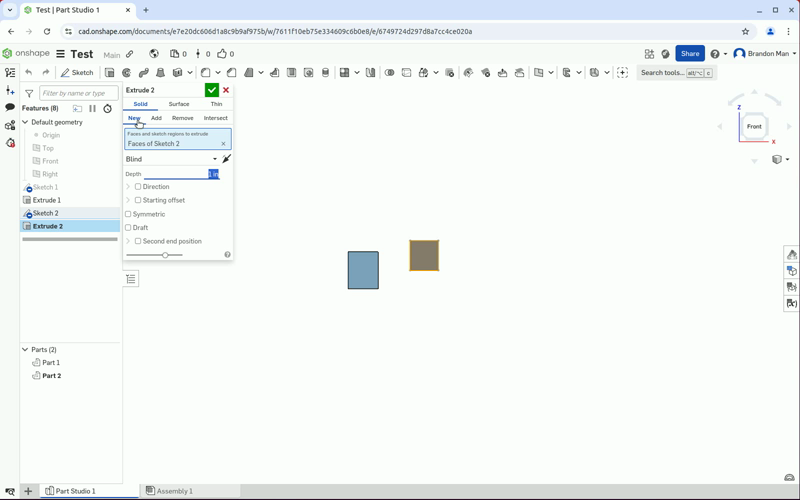
text(4.092)
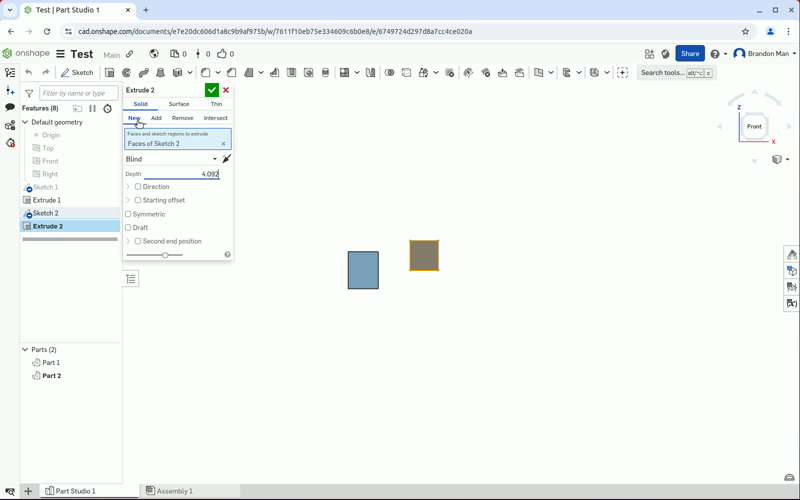
key(enter)
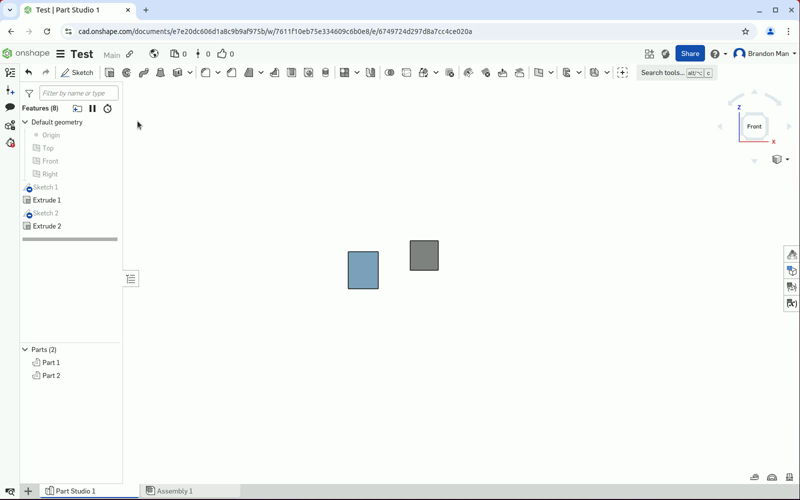
key(shift+h)
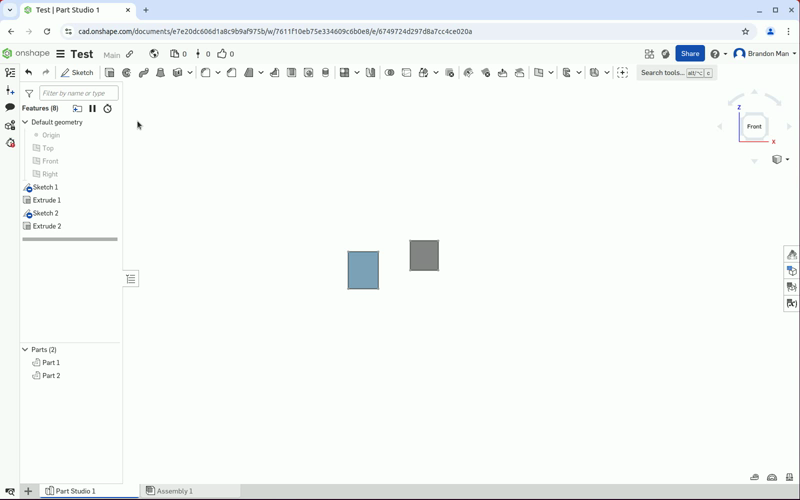
key(shift+h)
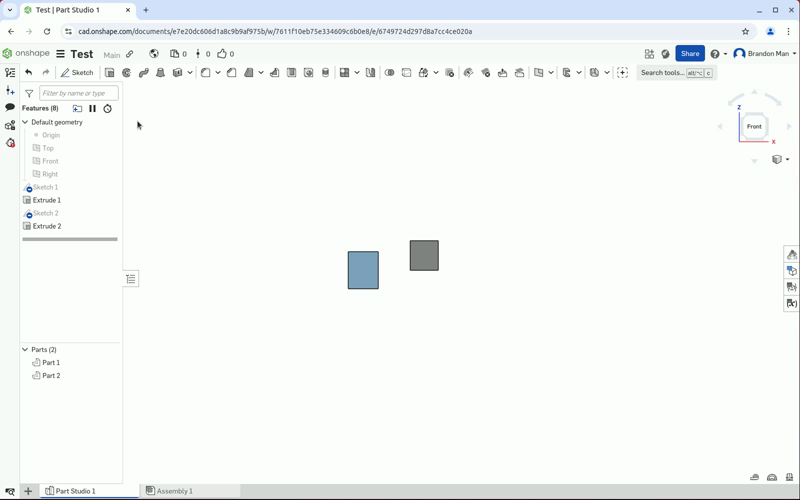
mouse_move(73, 189)
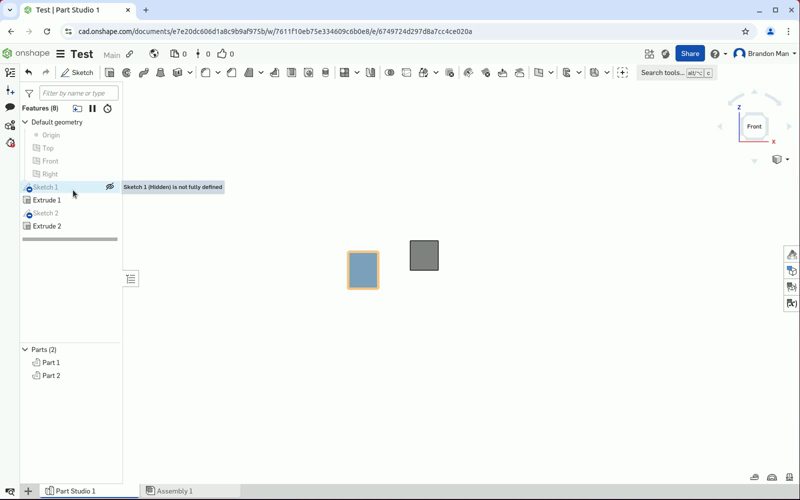
click(73, 189)
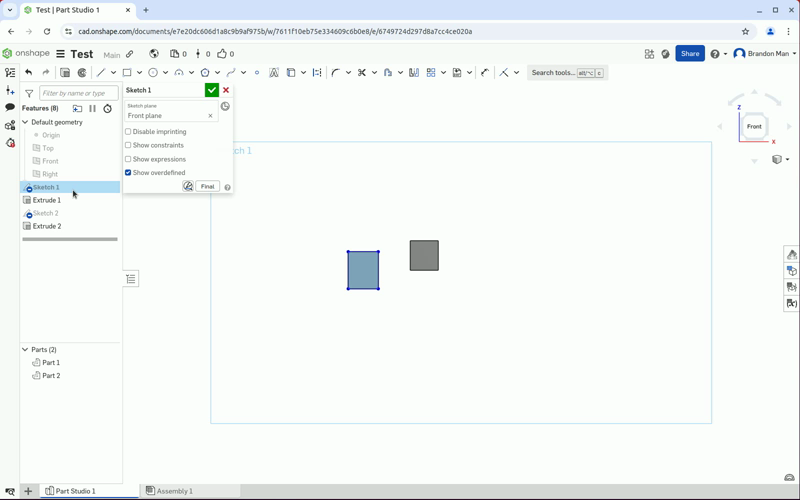
mouse_move(229, 92)
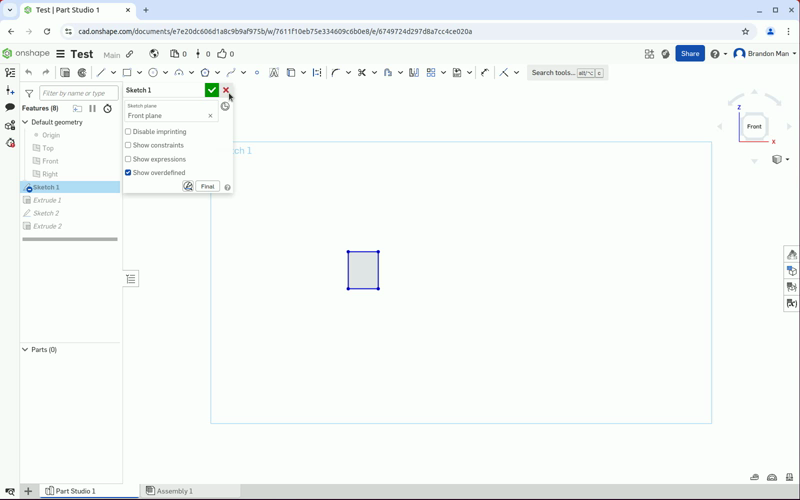
click(229, 92)
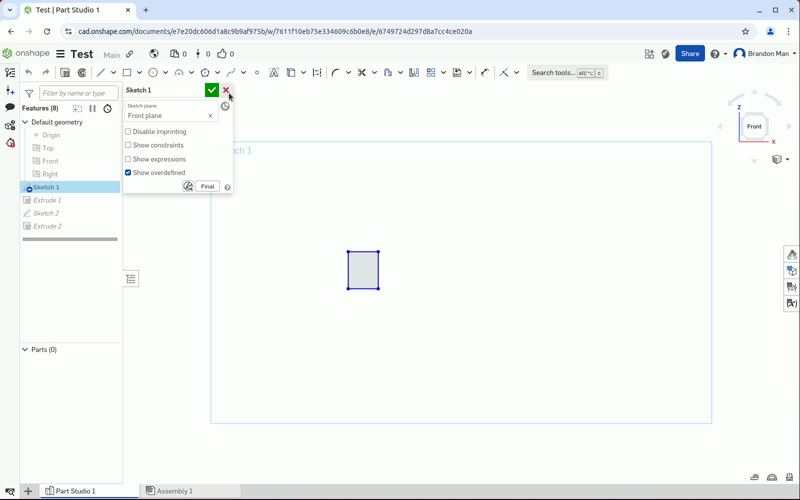
key(shift+s)
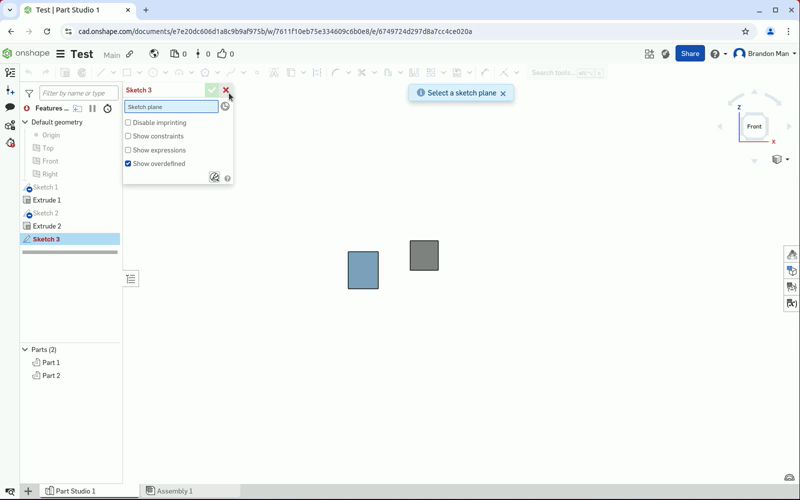
mouse_move(73, 163)
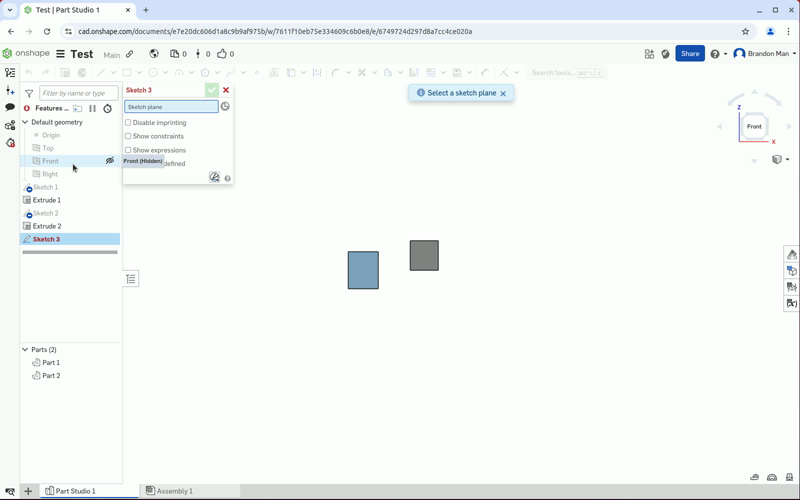
click(73, 163)
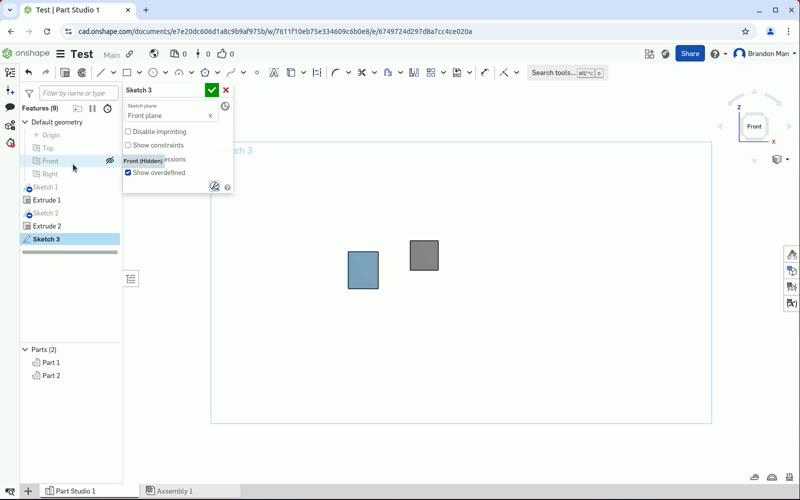
mouse_move(73, 352)
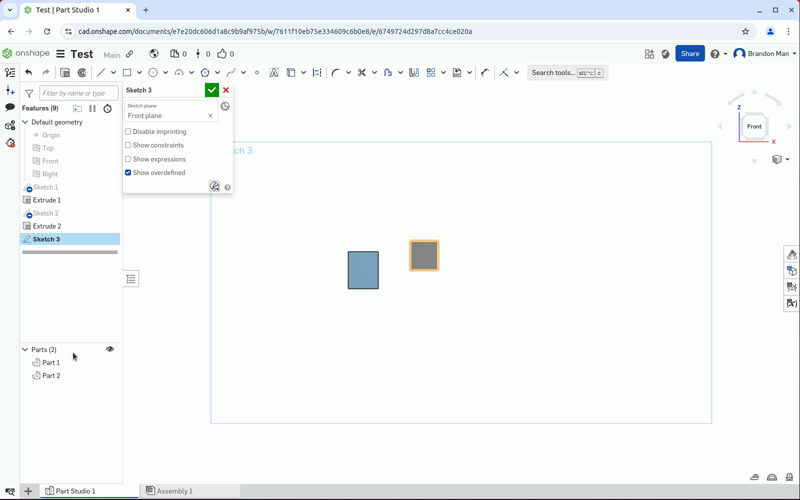
key(y)
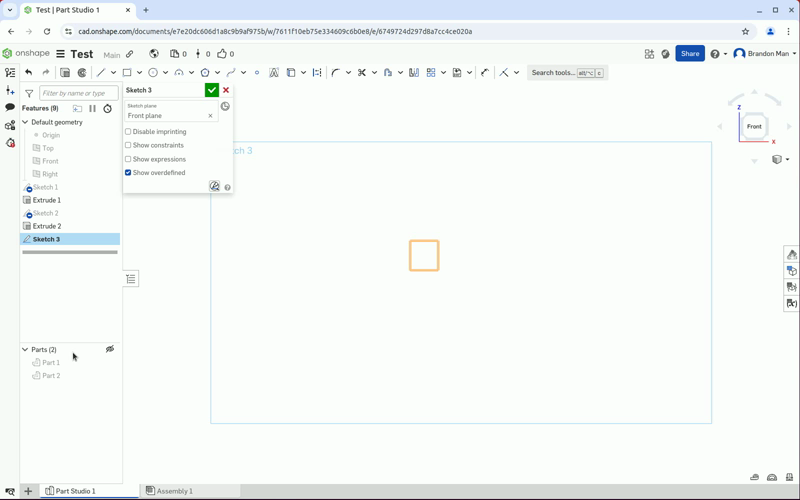
key(l)
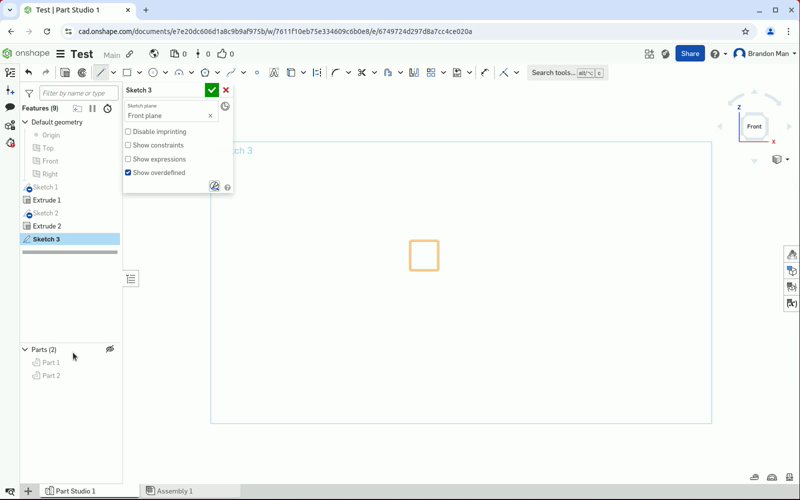
key_down(shift)
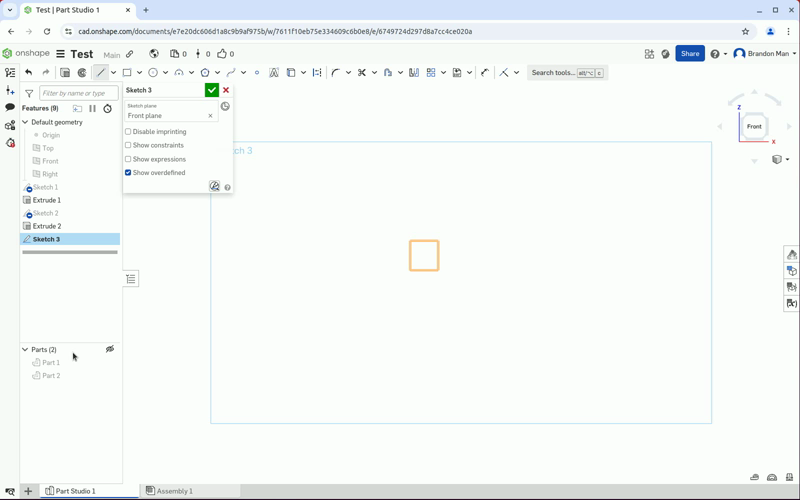
mouse_move(478, 249)
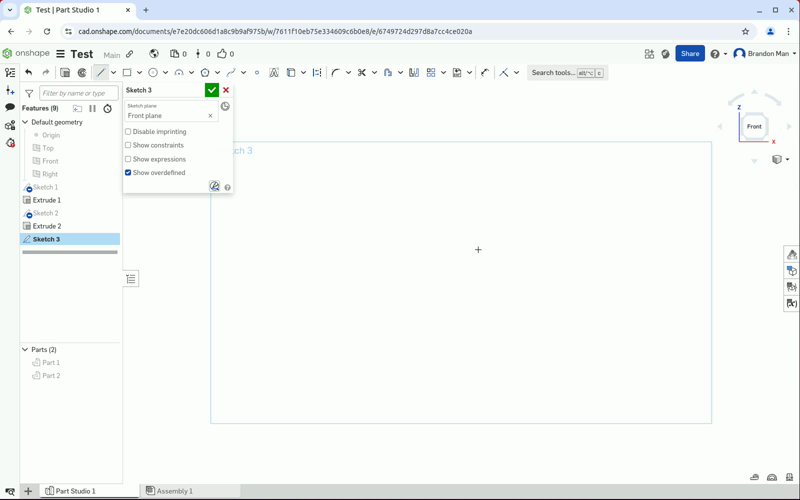
click(478, 249)
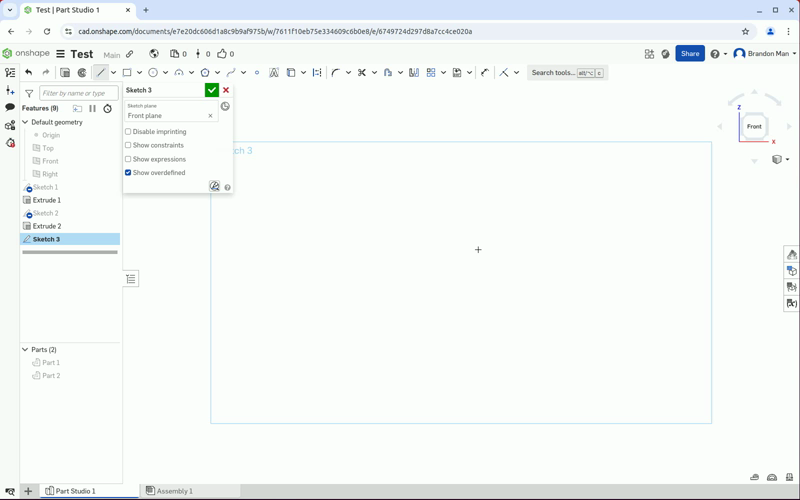
key_up(shift)
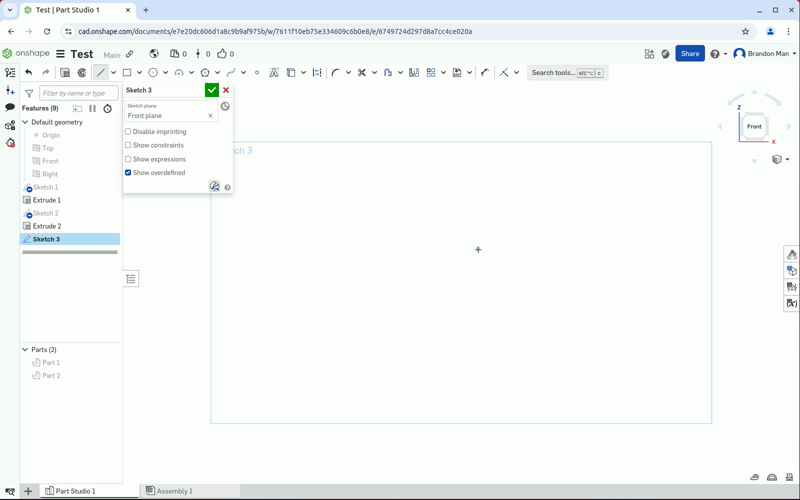
key_down(shift)
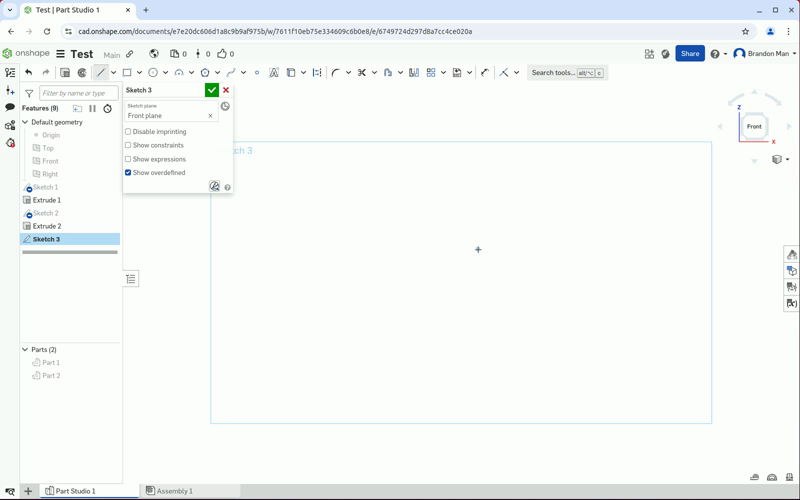
mouse_move(508, 249)
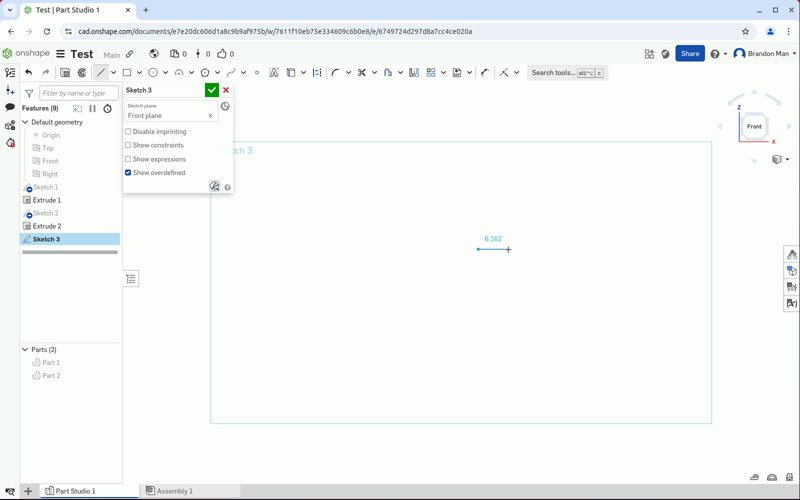
mouse_move(510, 249)
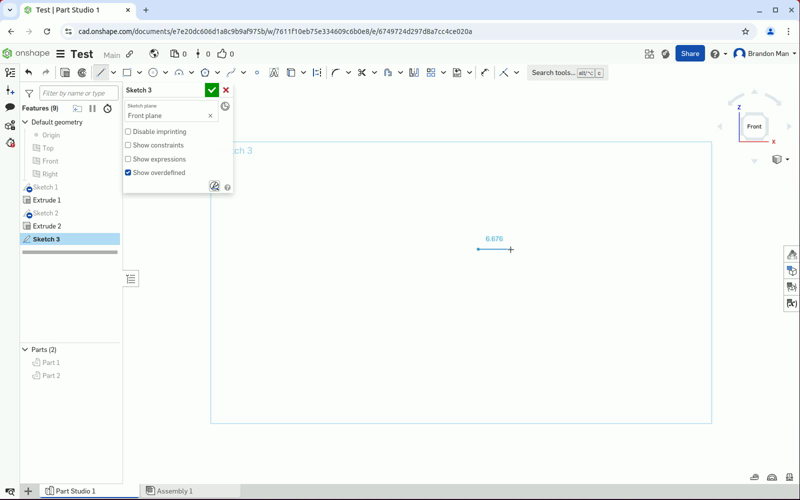
click(510, 249)
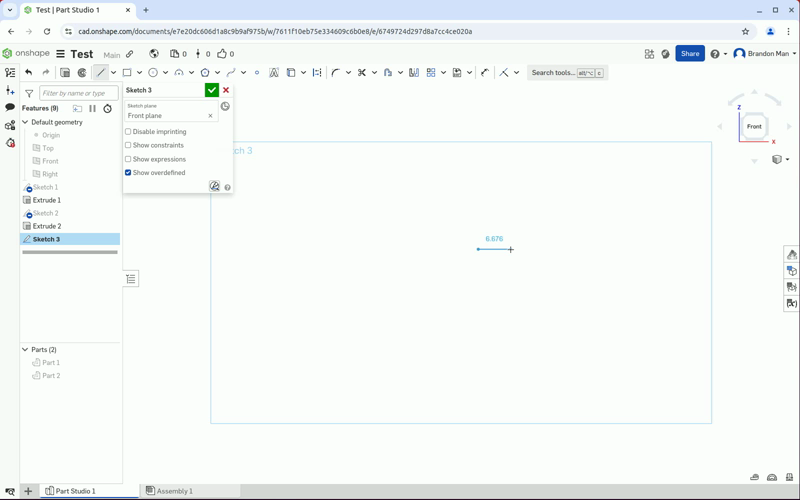
key_up(shift)
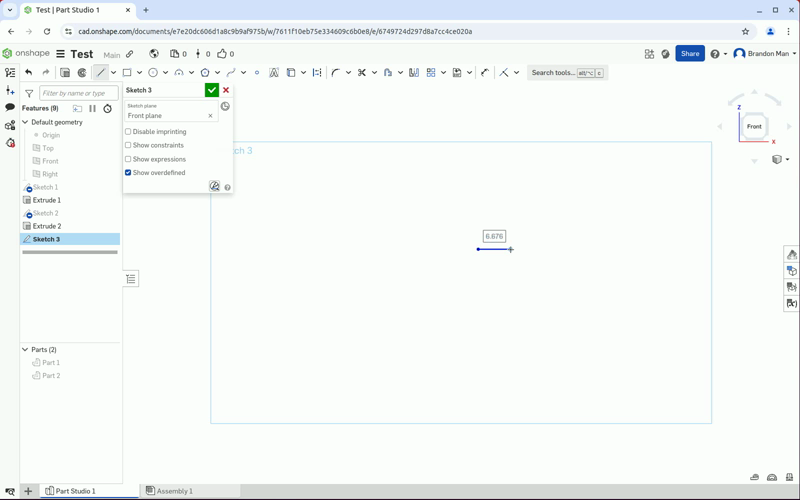
key_down(shift)
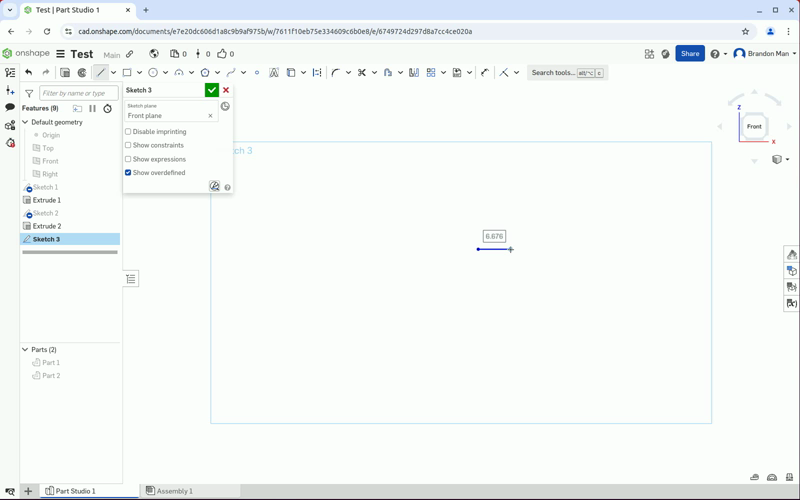
mouse_move(540, 249)
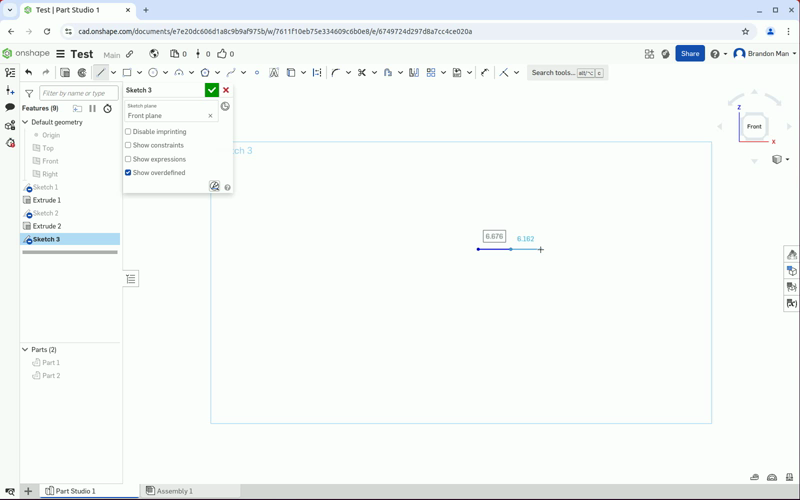
mouse_move(510, 219)
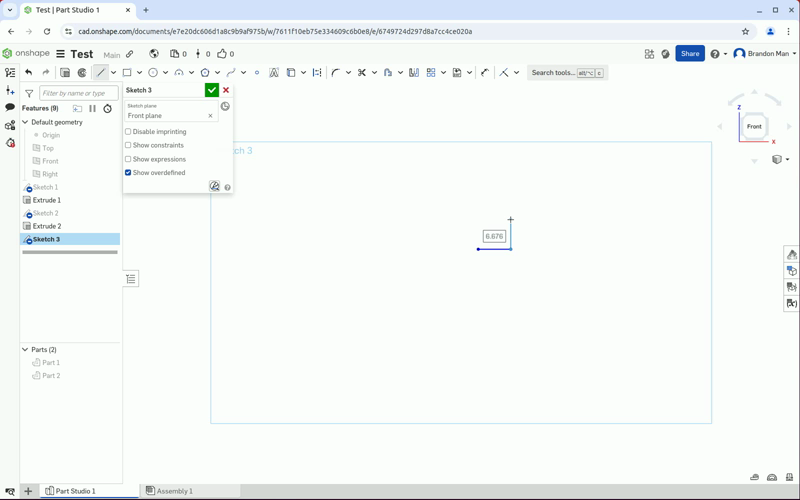
click(510, 219)
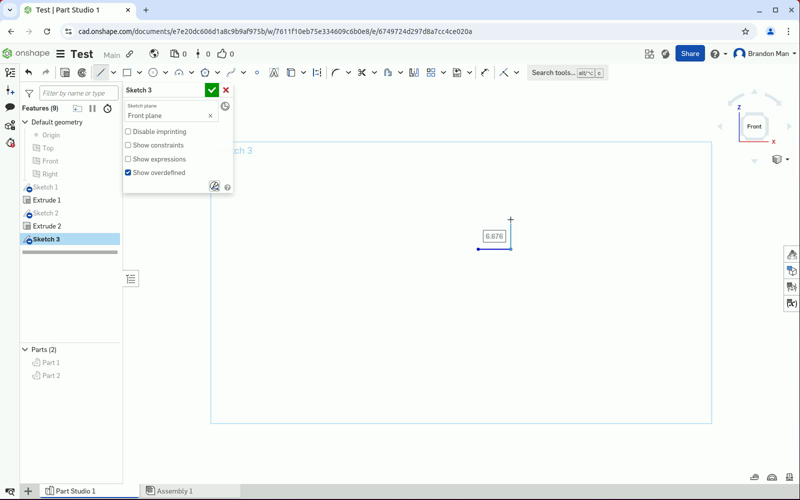
key_up(shift)
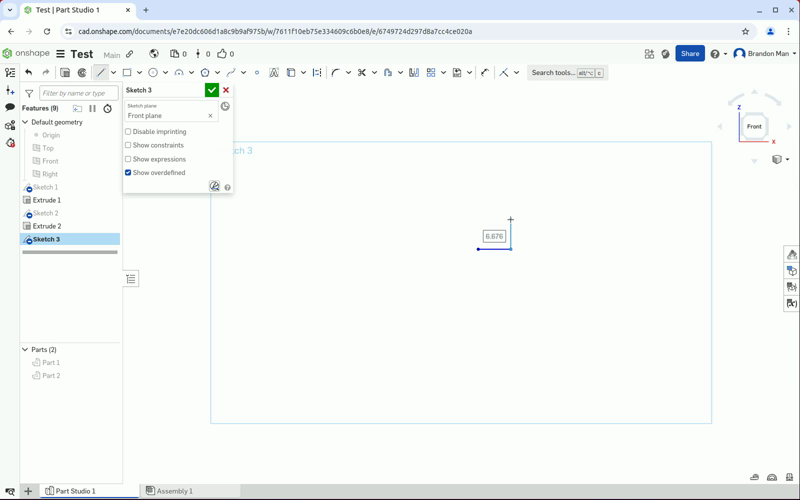
key_down(shift)
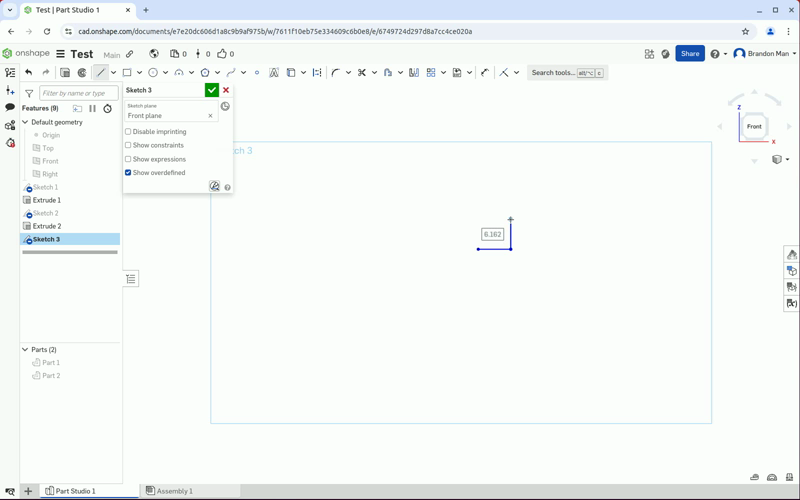
mouse_move(540, 219)
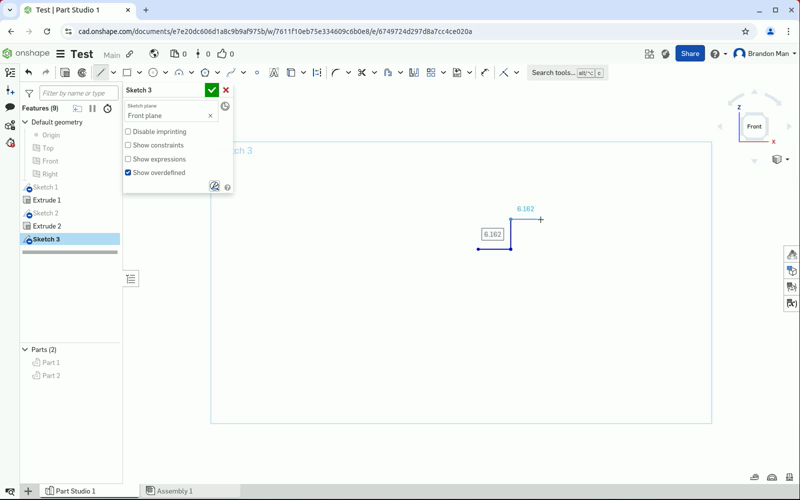
mouse_move(478, 219)
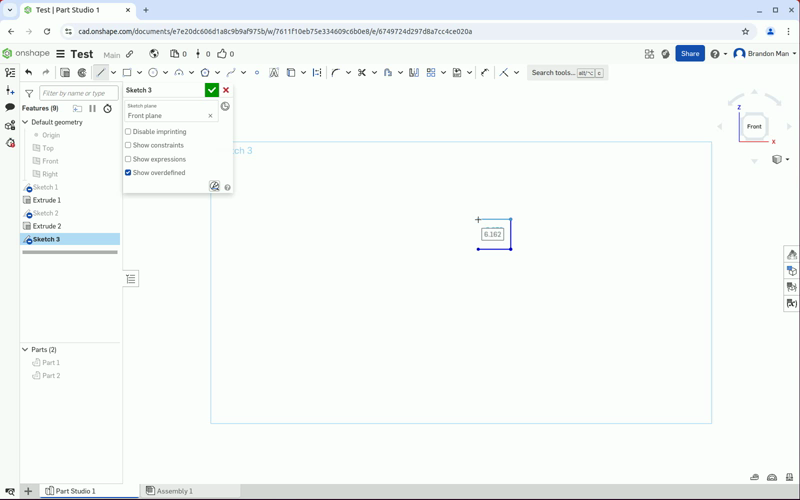
click(478, 219)
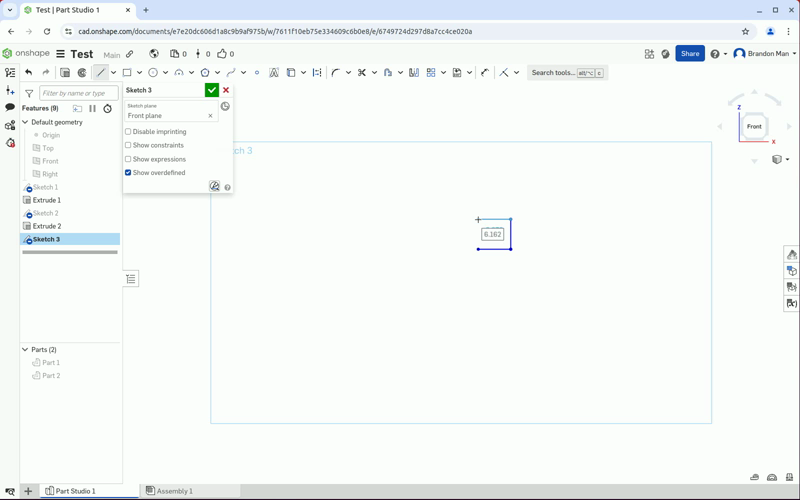
key_up(shift)
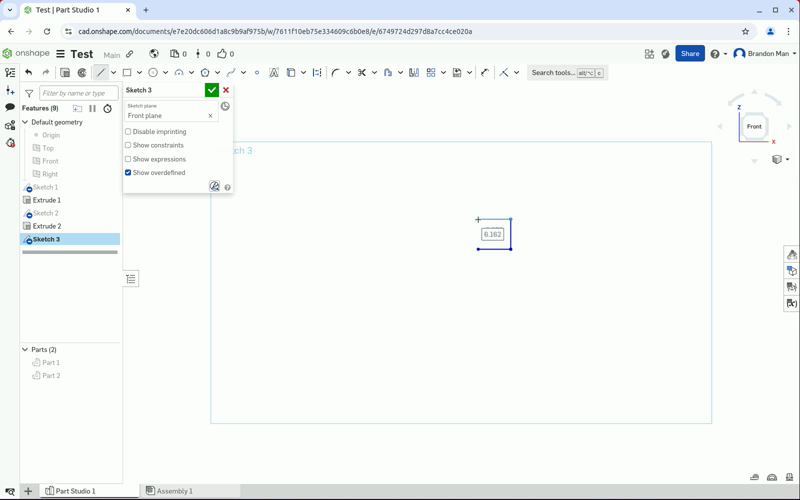
mouse_move(508, 219)
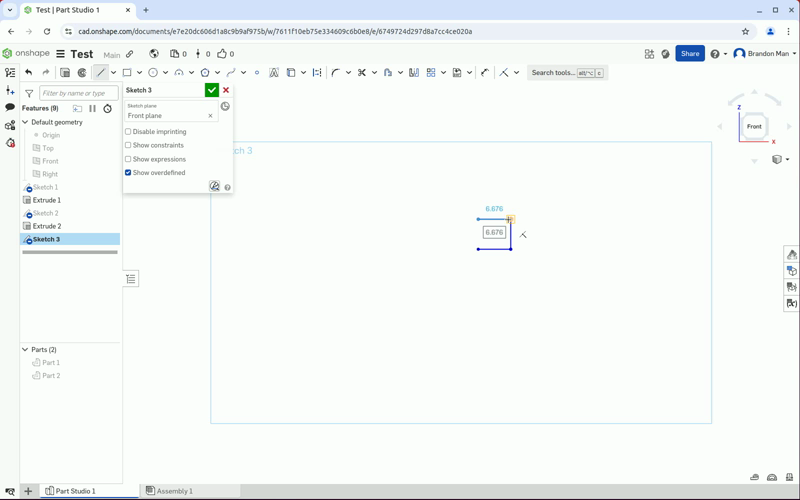
key_down(shift)
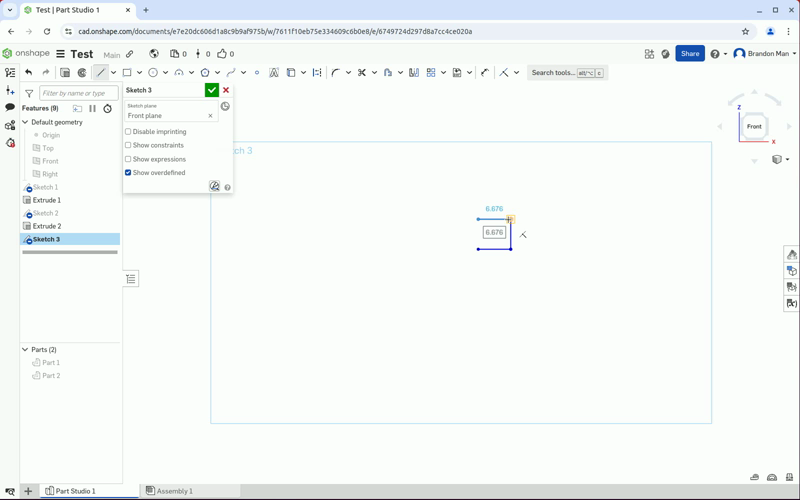
mouse_move(478, 249)
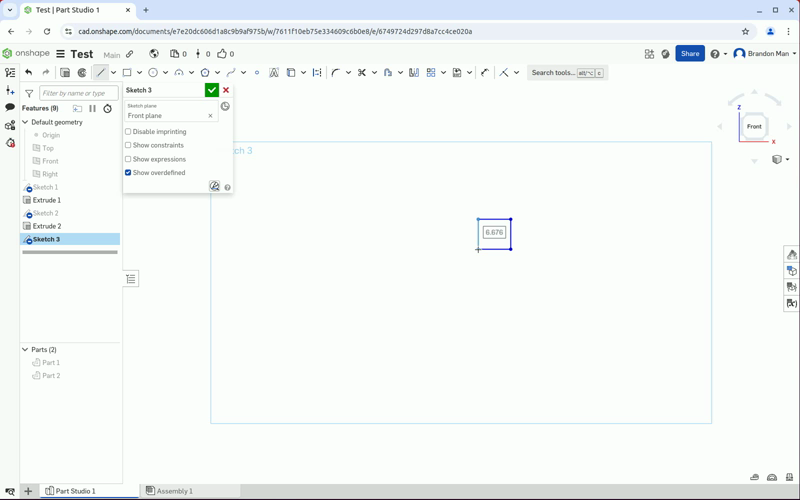
key_up(shift)
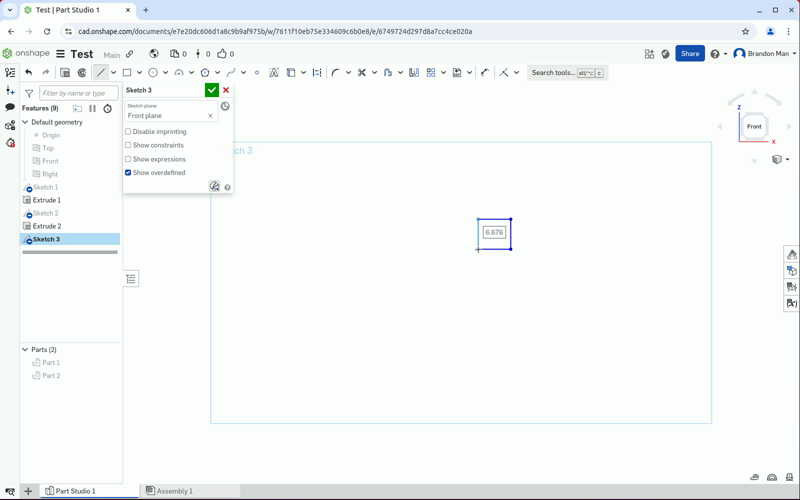
click(478, 249)
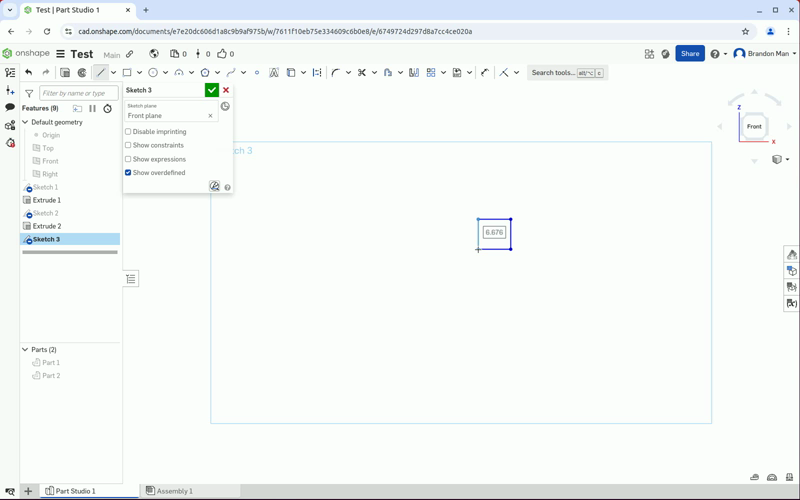
key(esc)
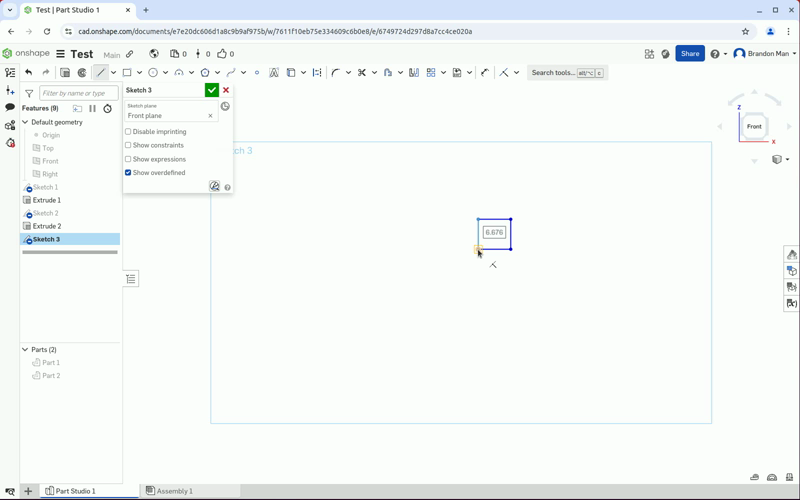
mouse_move(480, 247)
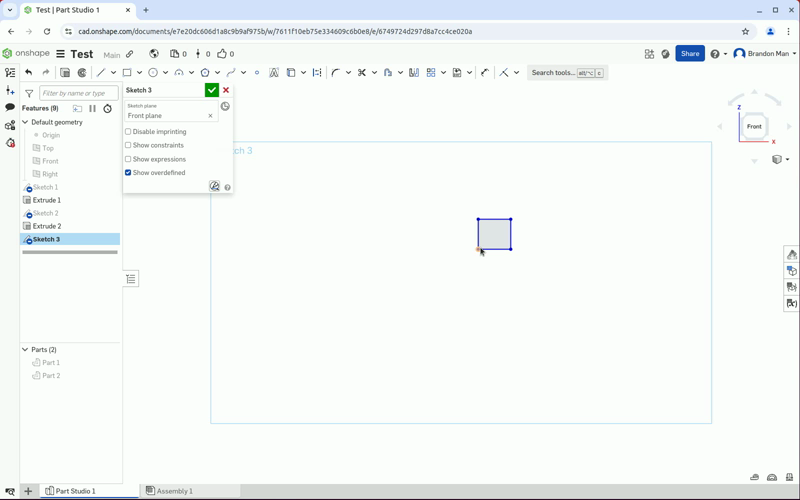
scroll(6)
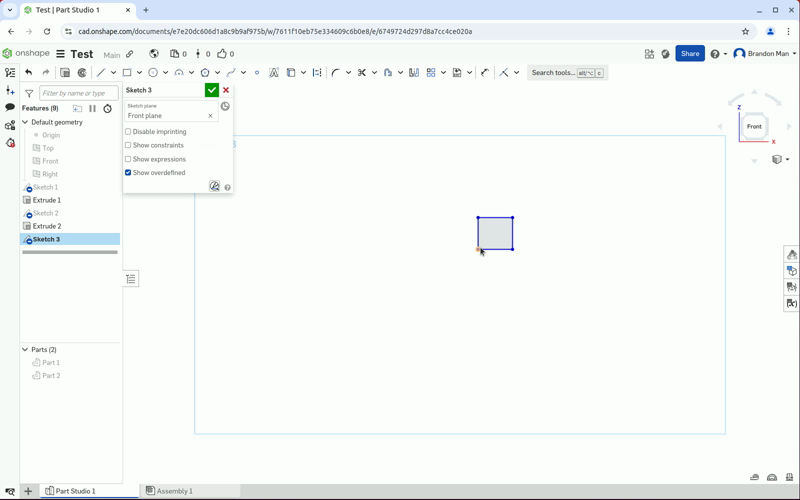
scroll(6)
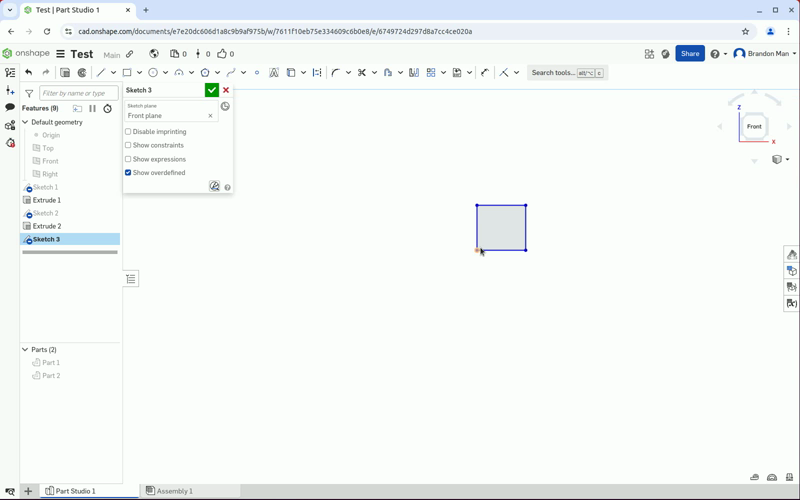
scroll(6)
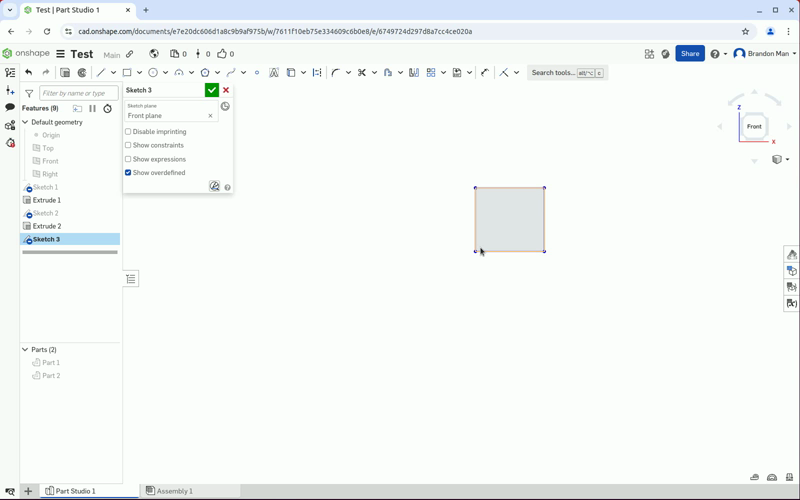
scroll(6)
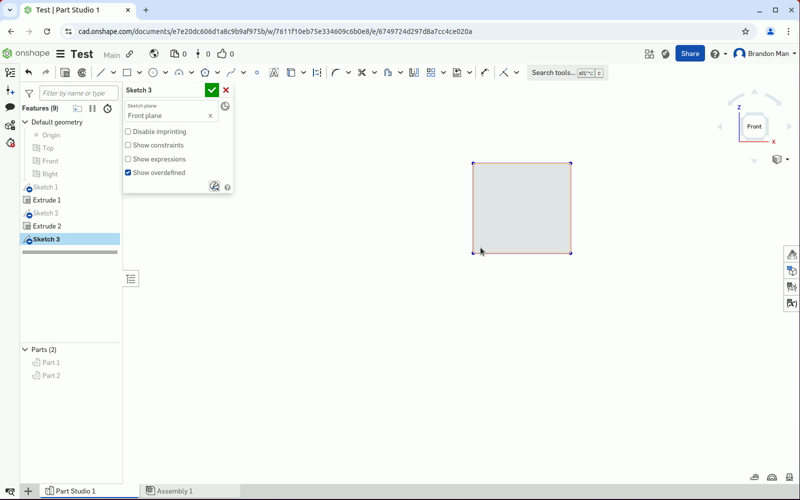
scroll(6)
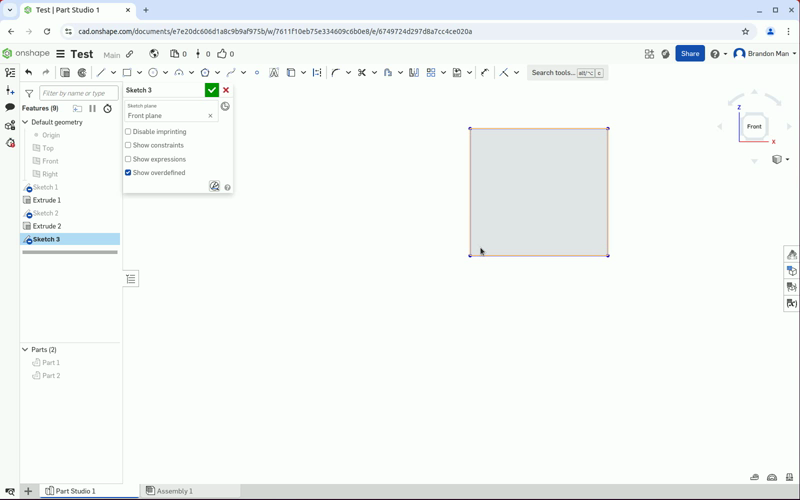
scroll(6)
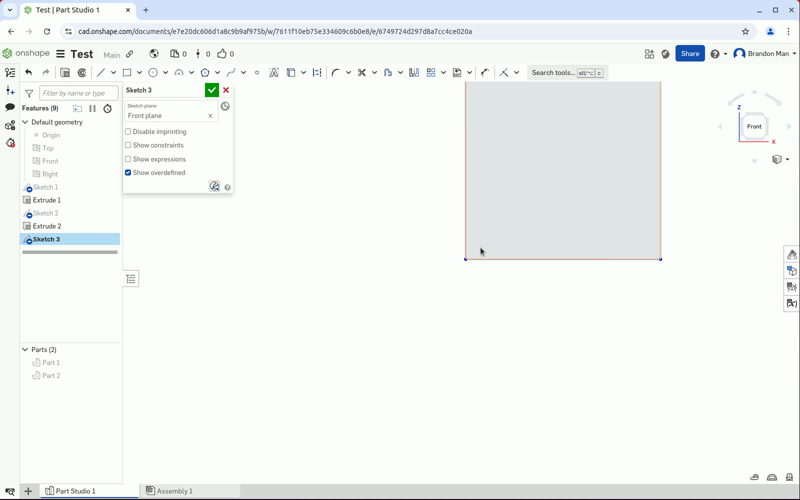
scroll(6)
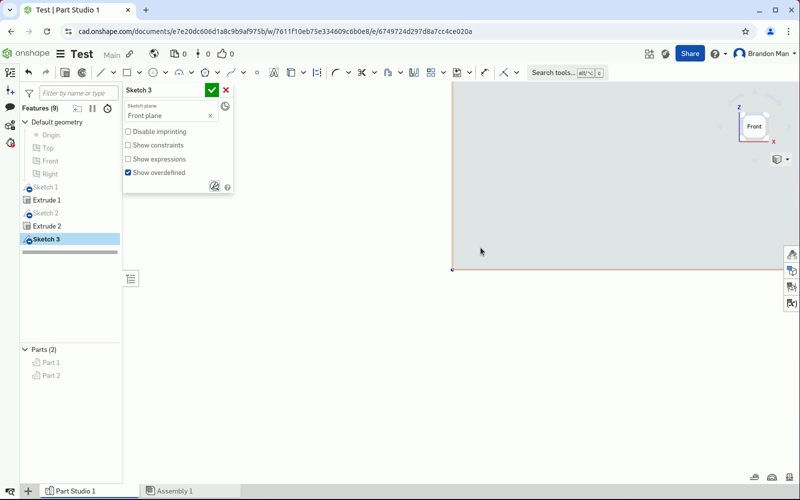
click(480, 247)
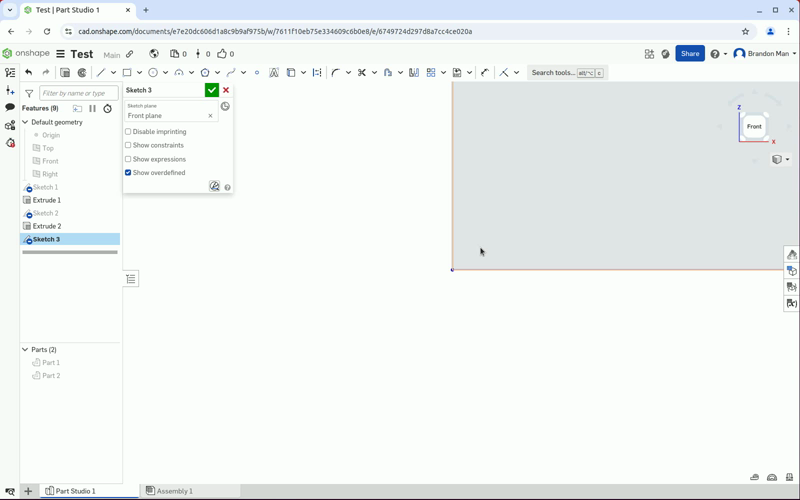
scroll(-6)
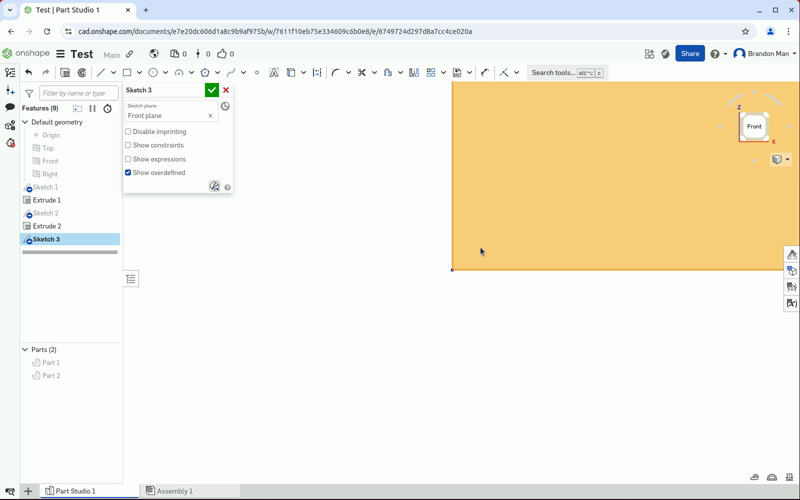
scroll(-6)
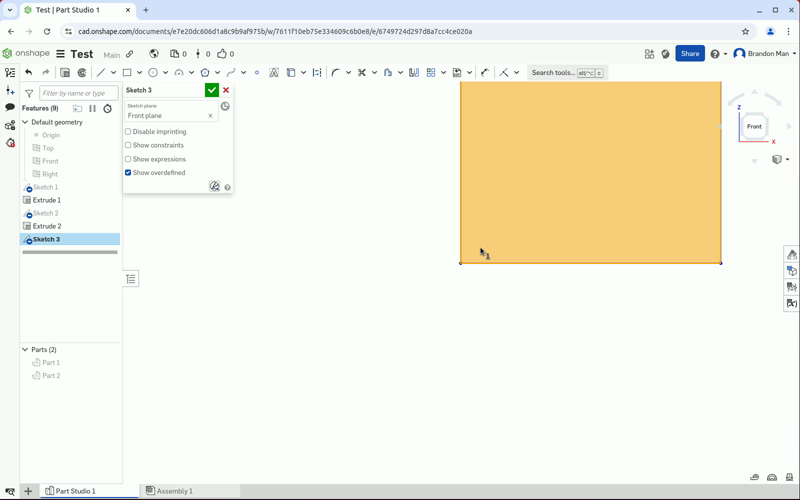
scroll(-6)
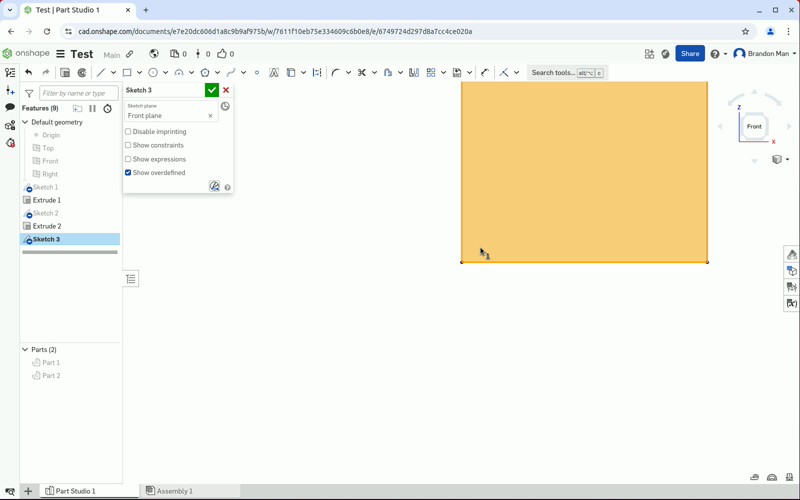
scroll(-6)
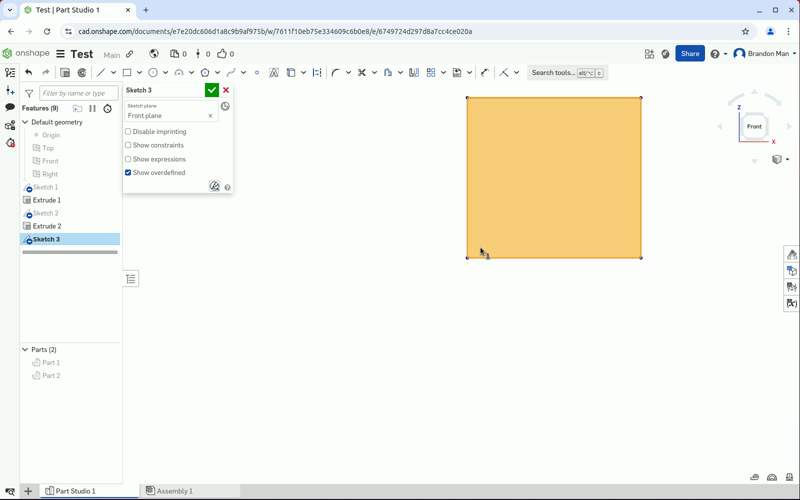
scroll(-6)
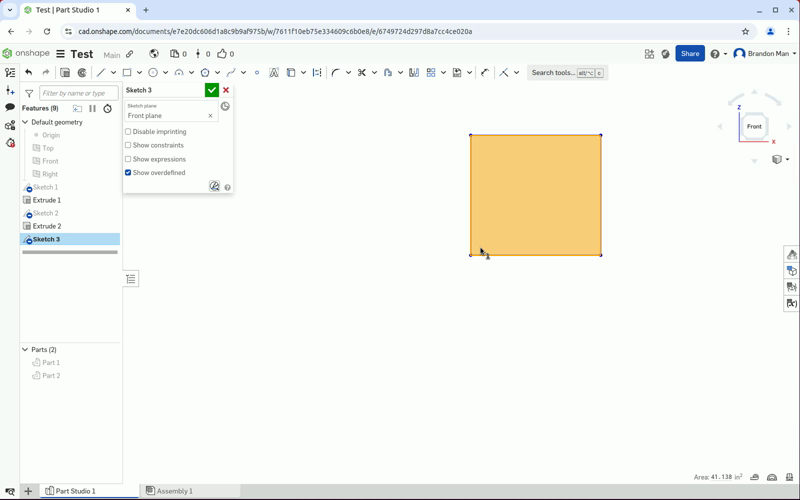
scroll(-6)
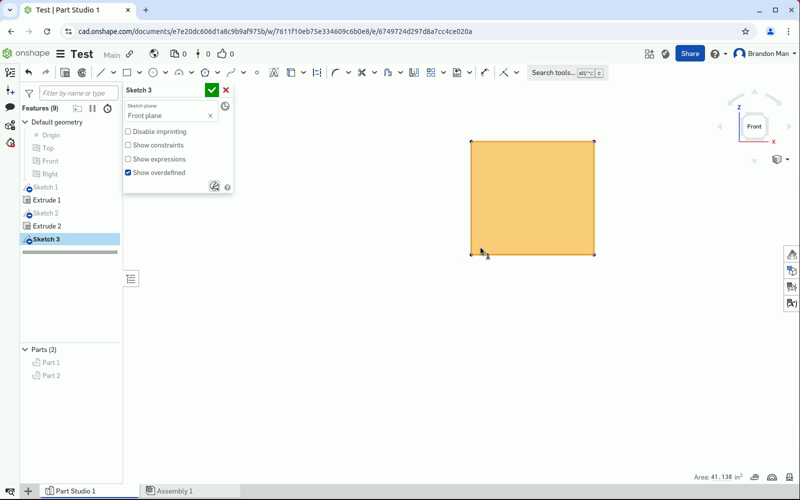
scroll(-6)
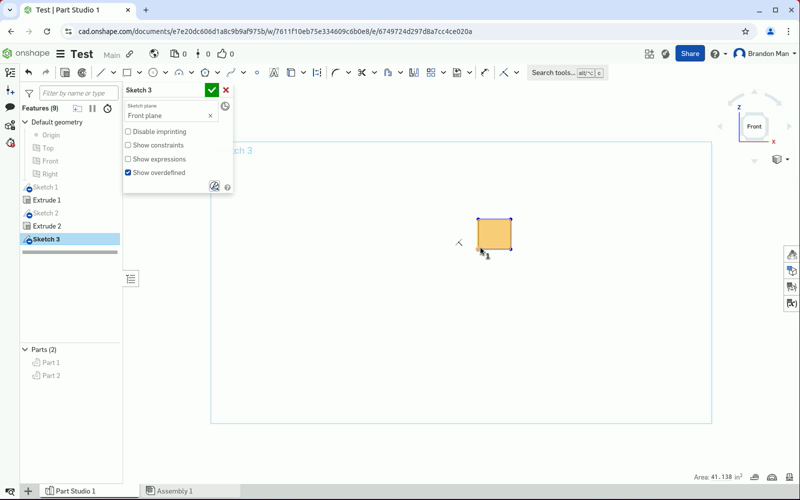
mouse_move(73, 352)
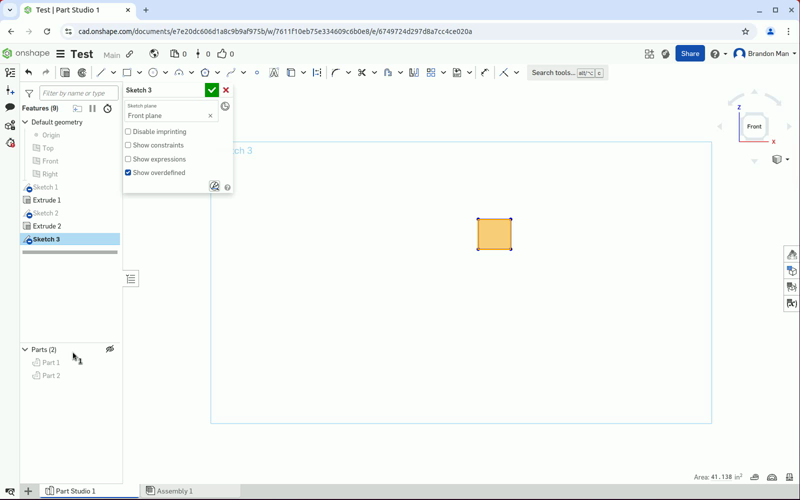
key(shift+y)
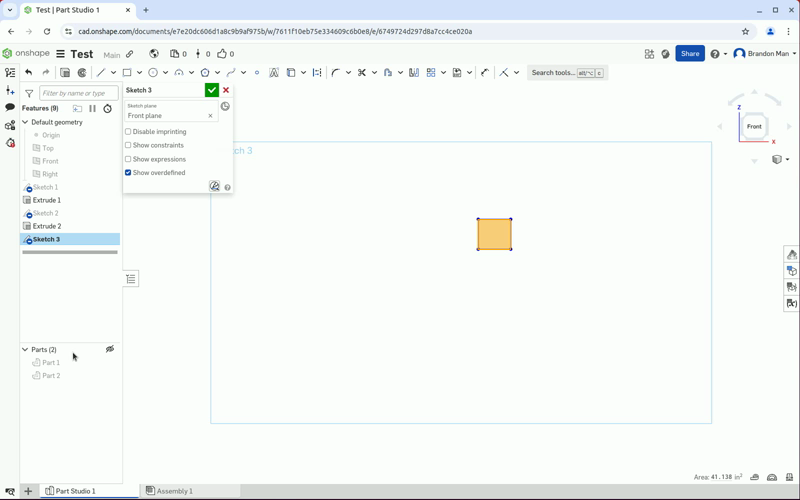
key(shift+e)
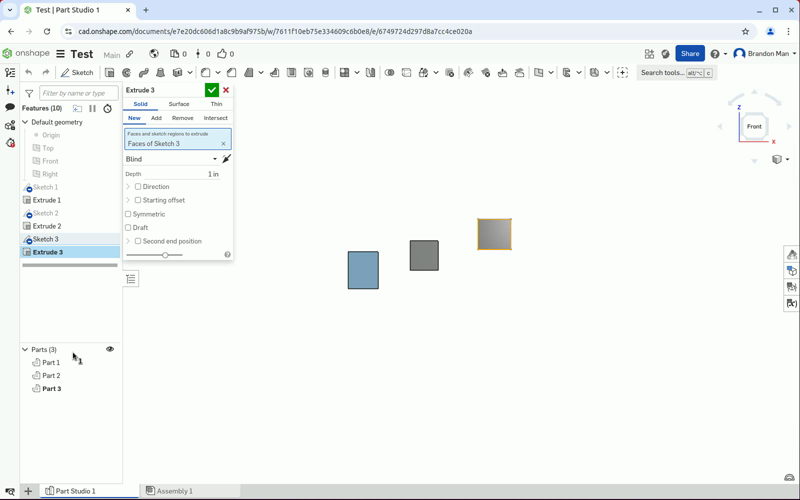
mouse_move(143, 106)
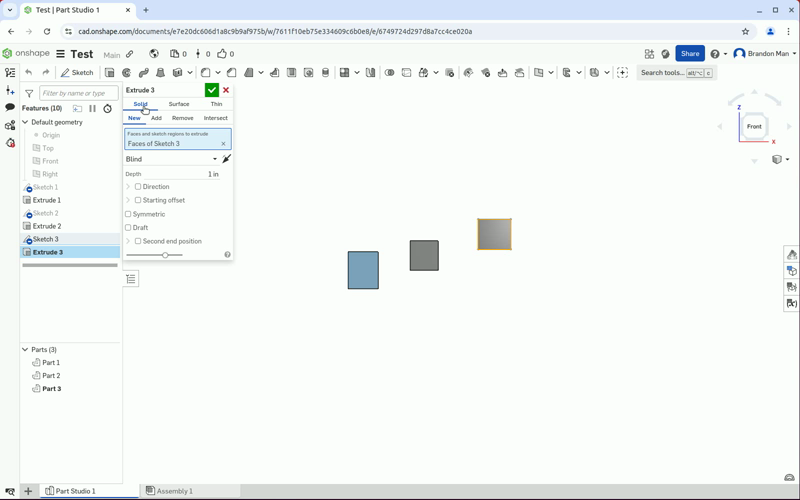
click(143, 106)
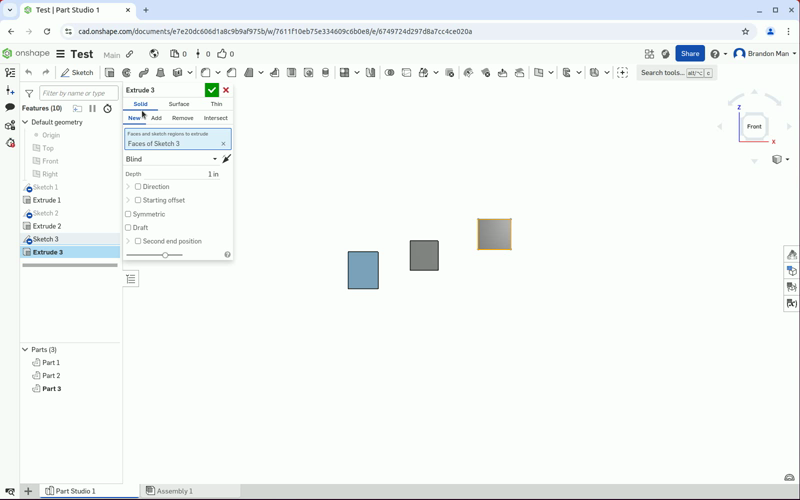
mouse_move(137, 120)
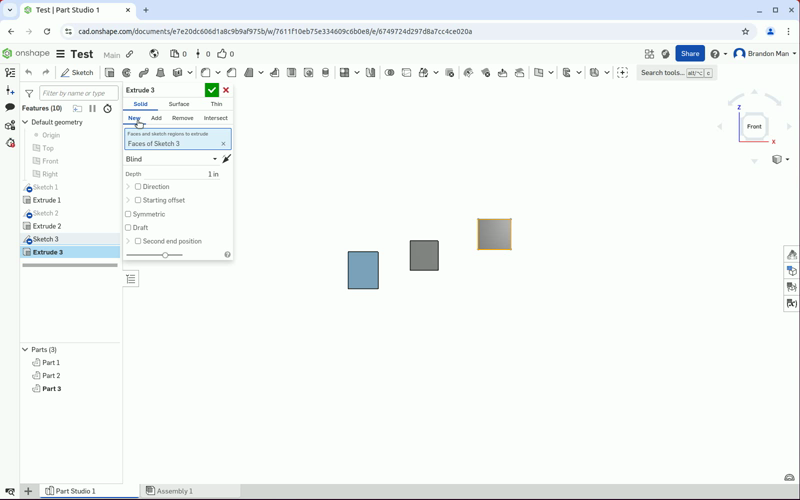
click(137, 120)
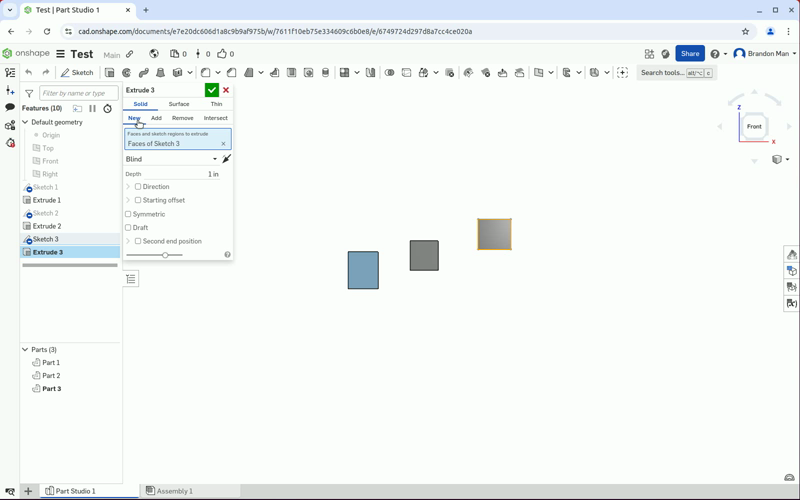
key(tab, 4)
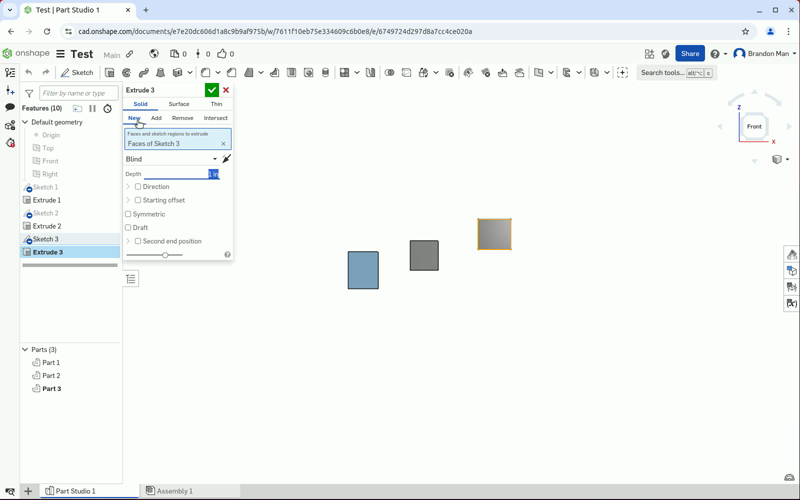
text(4.092)
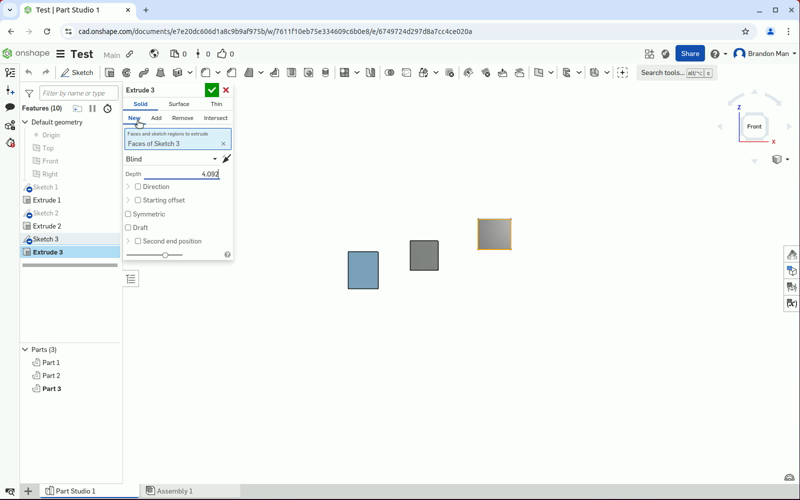
key(enter)
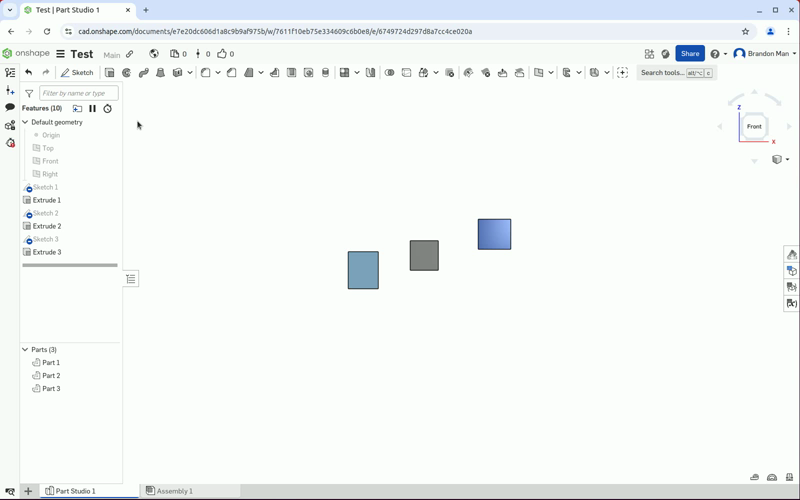
key(shift+h)
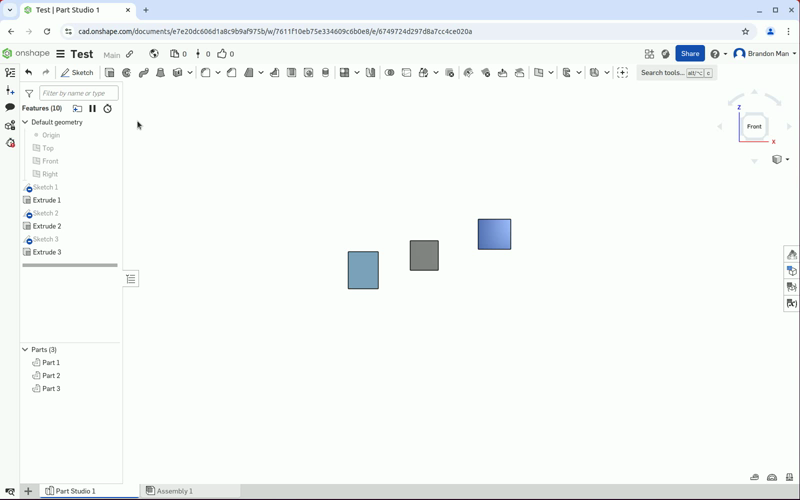
key(shift+h)
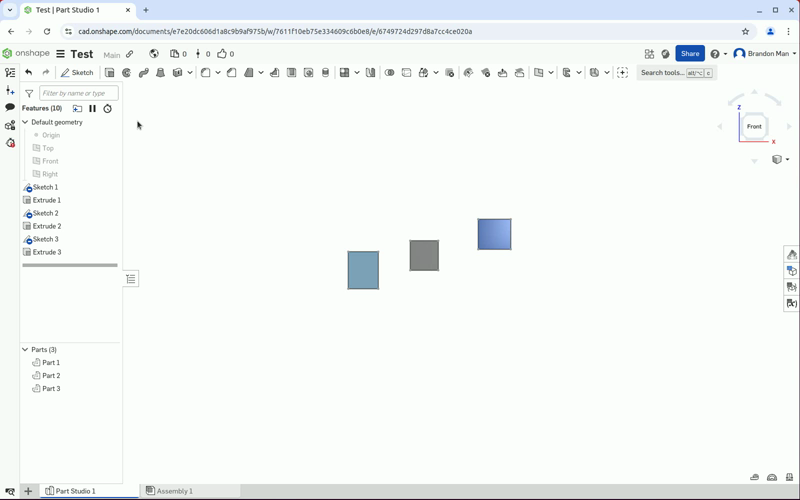
key(shift+7)
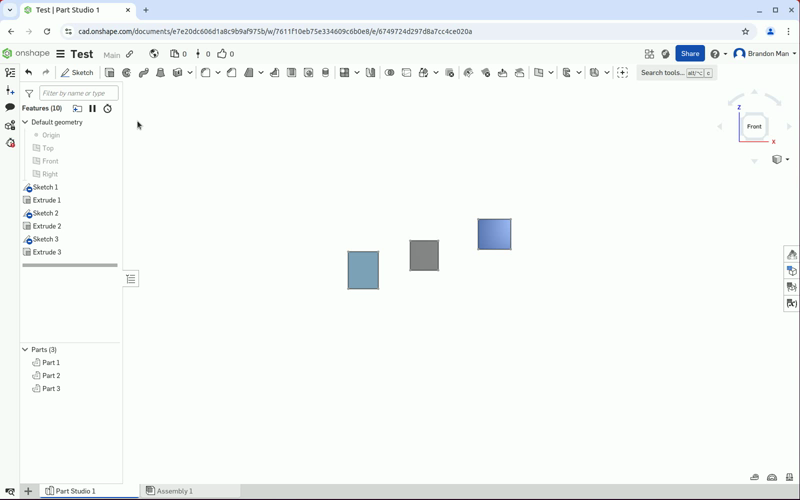
key(left, 2)
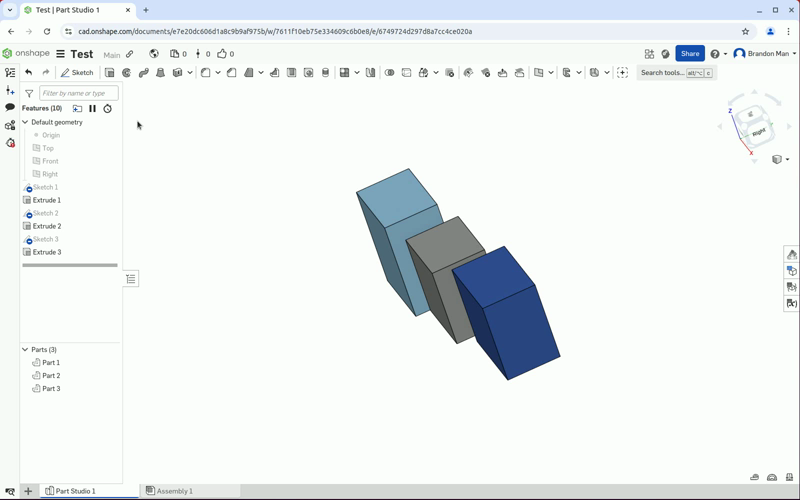
key(down, 2)
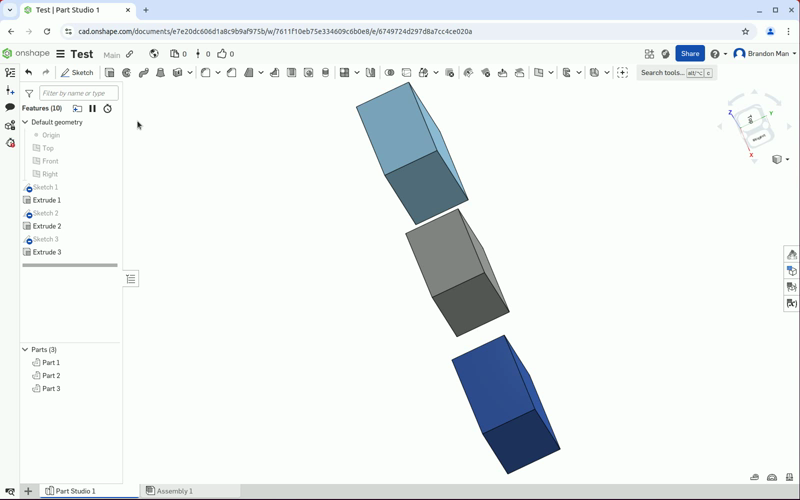
key(up, 2)
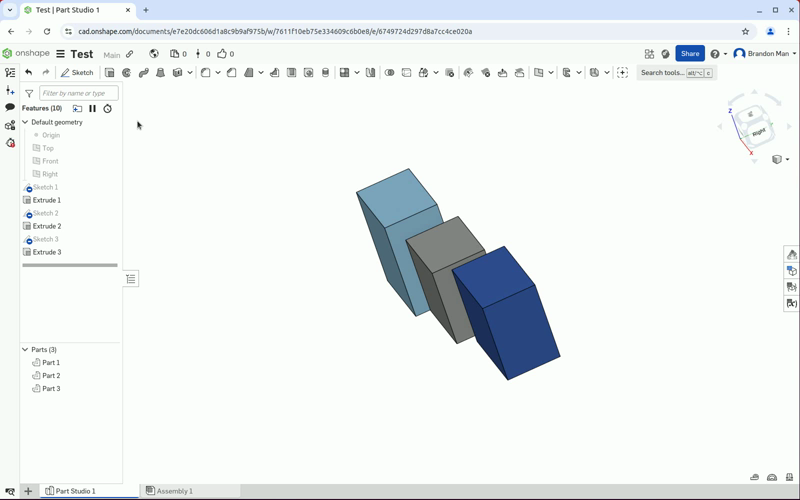
key(right, 2)
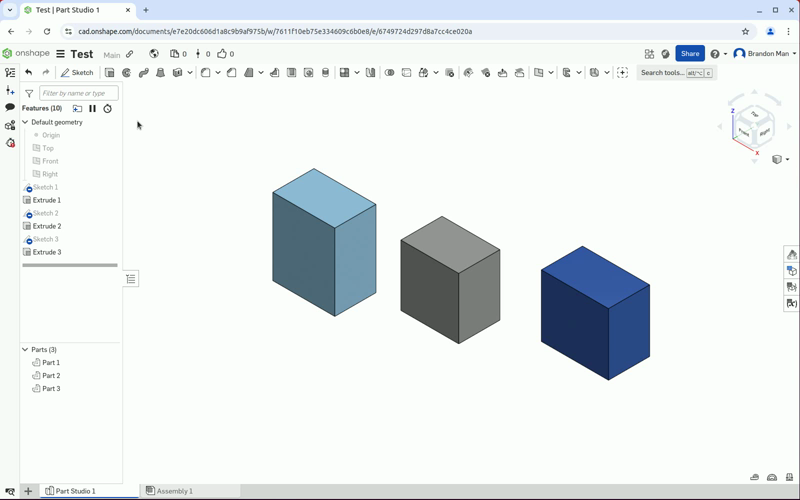
mouse_move(73, 189)
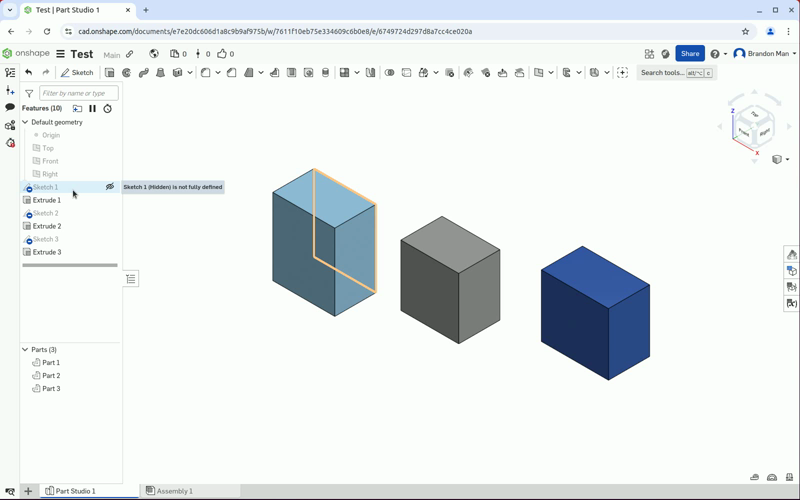
click(73, 189)